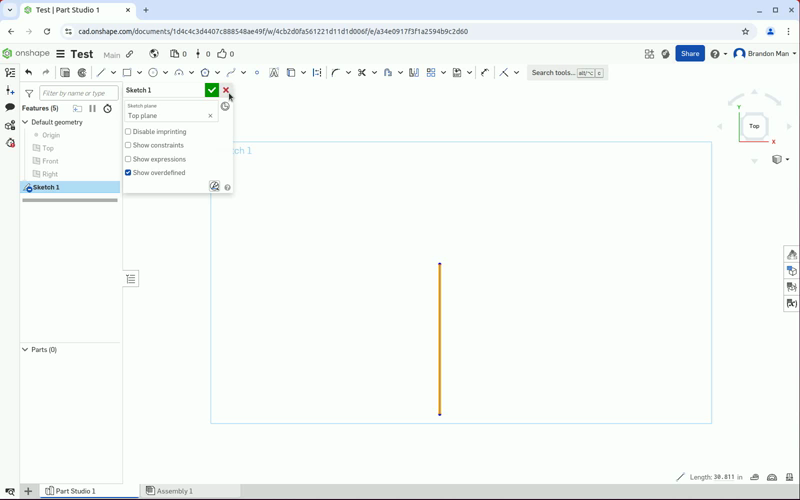
key(shift+h)
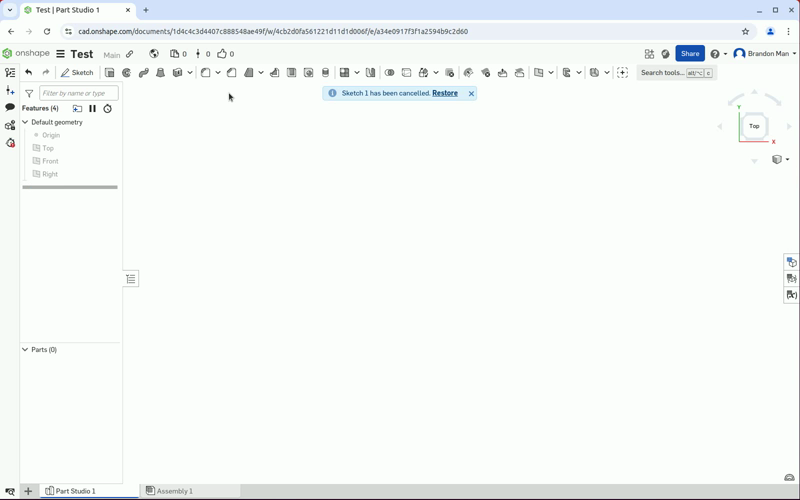
mouse_move(73, 352)
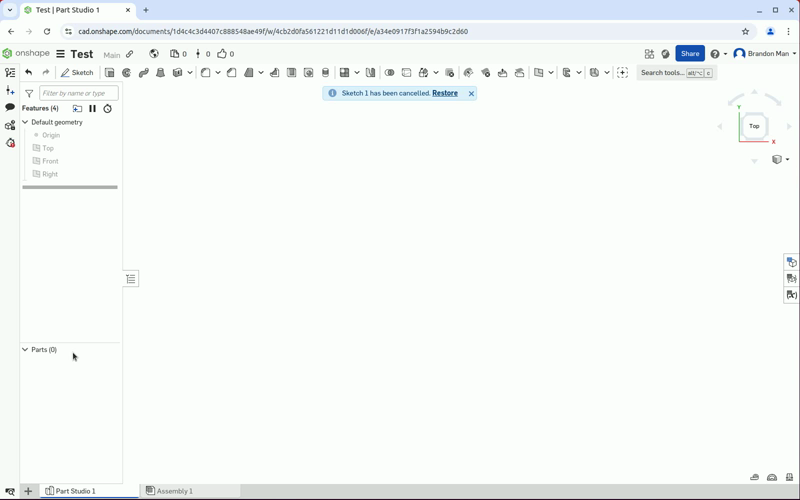
key(y)
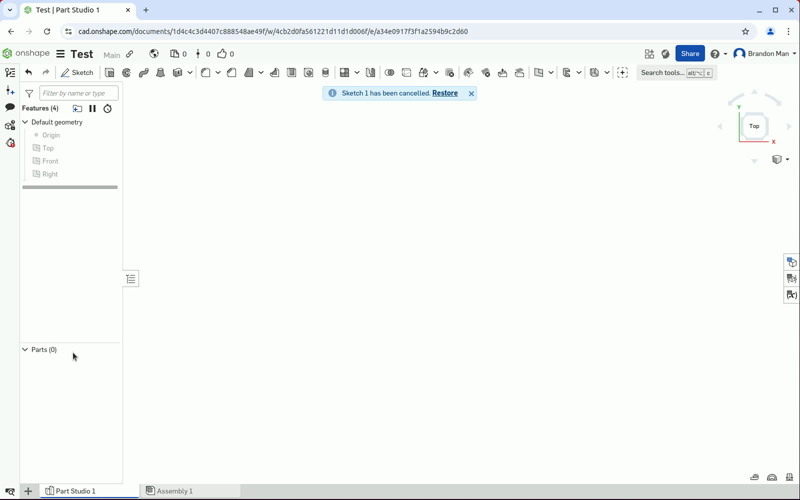
key(shift+p)
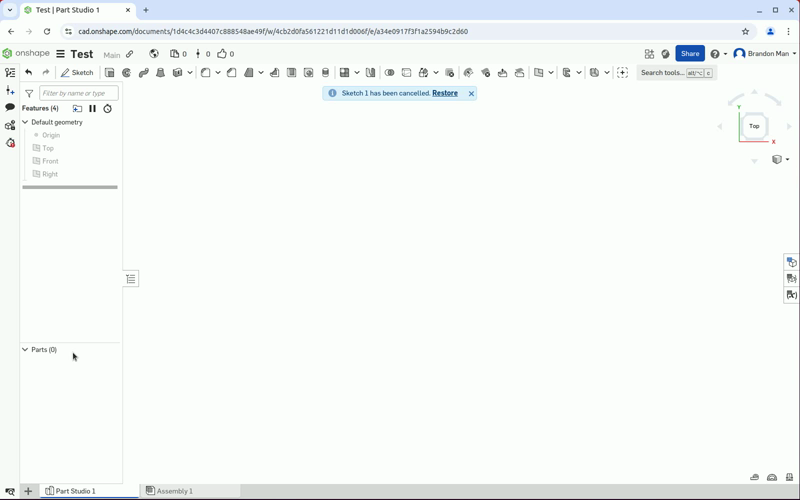
key(space)
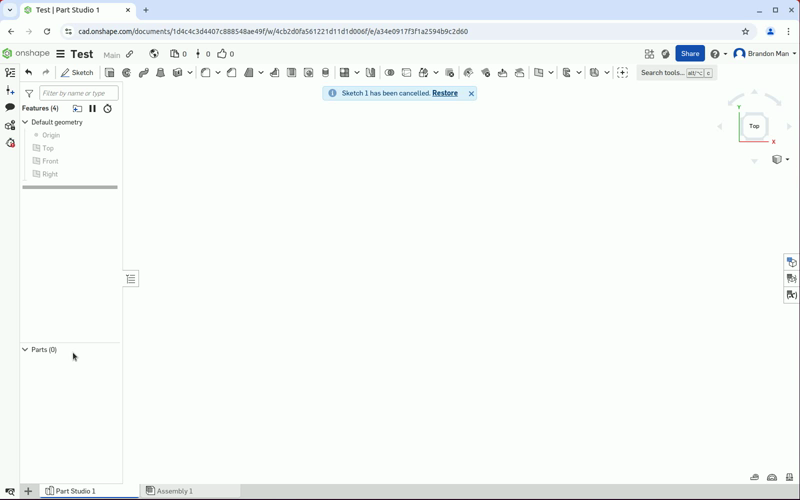
key_down(shift)
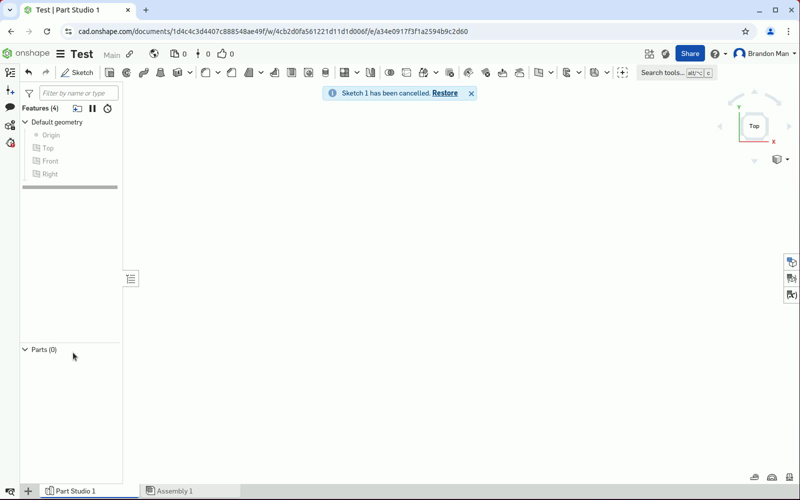
key(up)
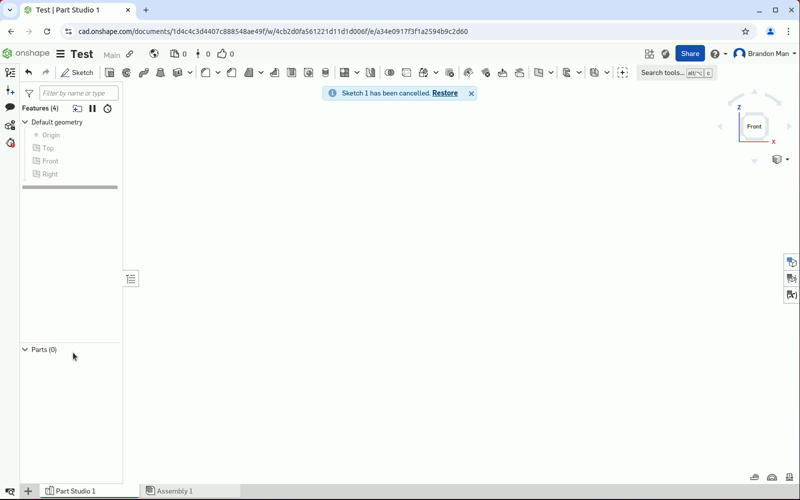
key_up(shift)
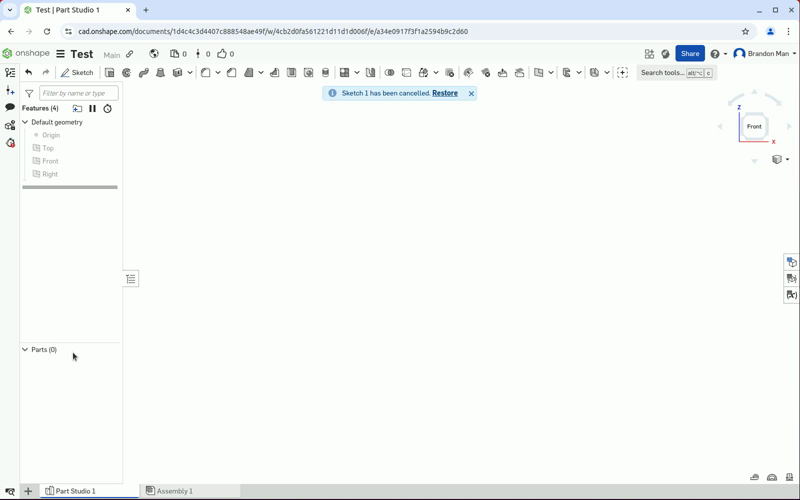
mouse_move(73, 352)
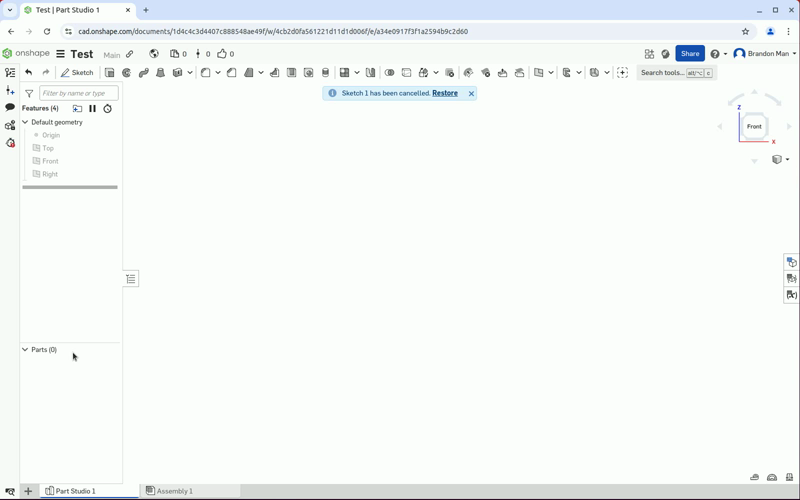
key(shift+y)
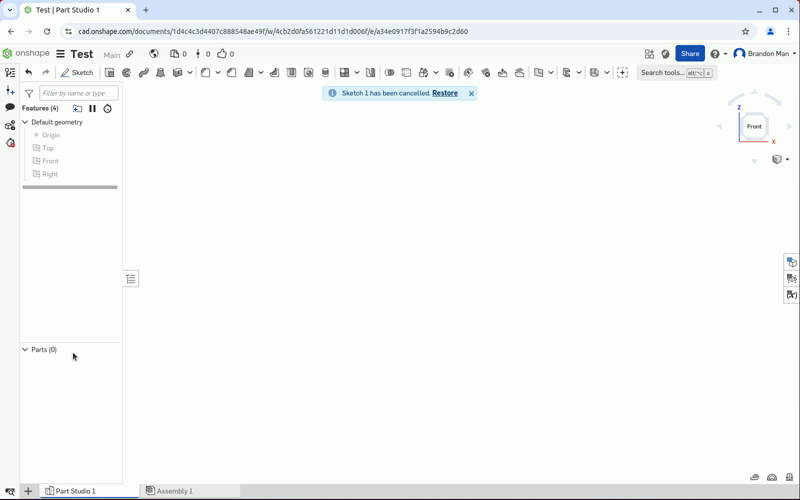
key(shift+s)
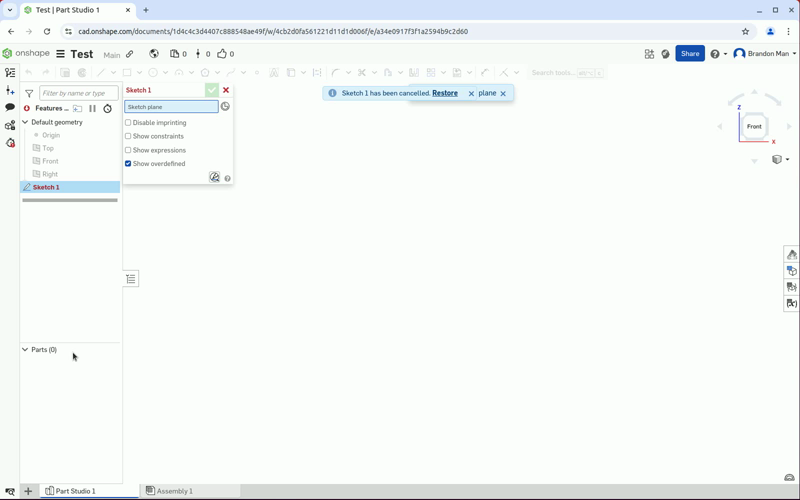
mouse_move(73, 163)
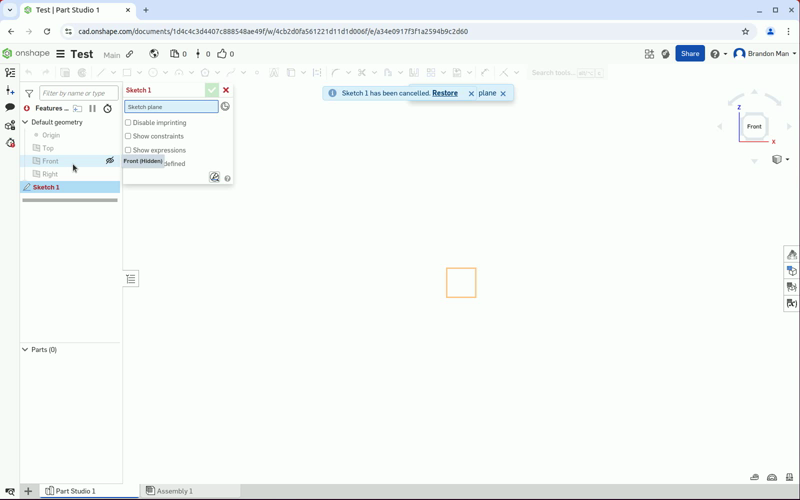
click(73, 163)
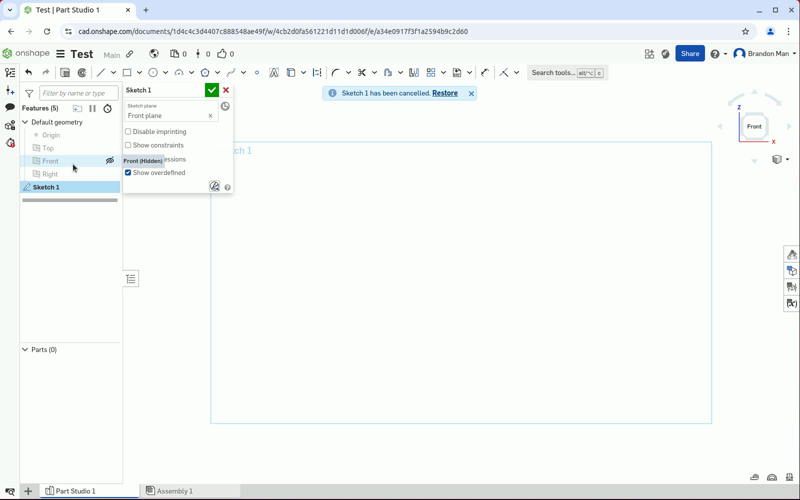
mouse_move(73, 352)
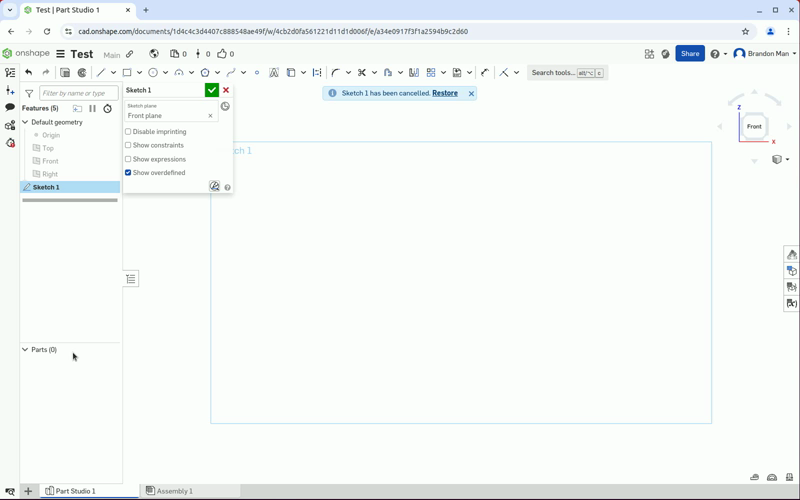
key(y)
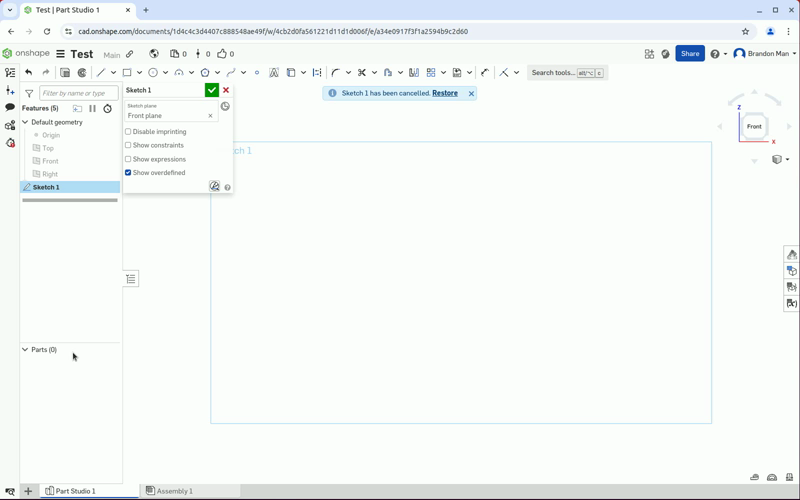
key(l)
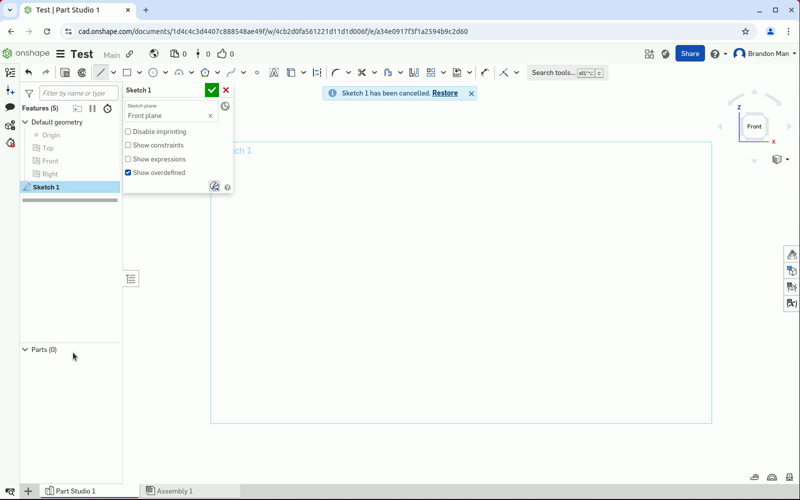
key_down(shift)
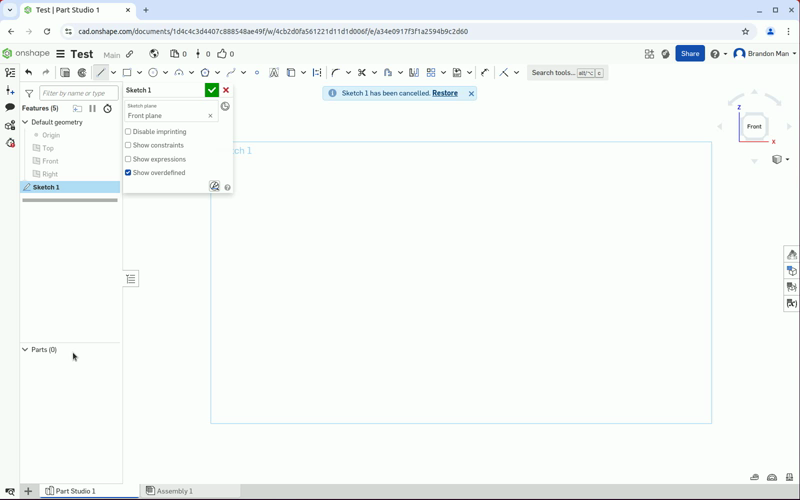
mouse_move(348, 304)
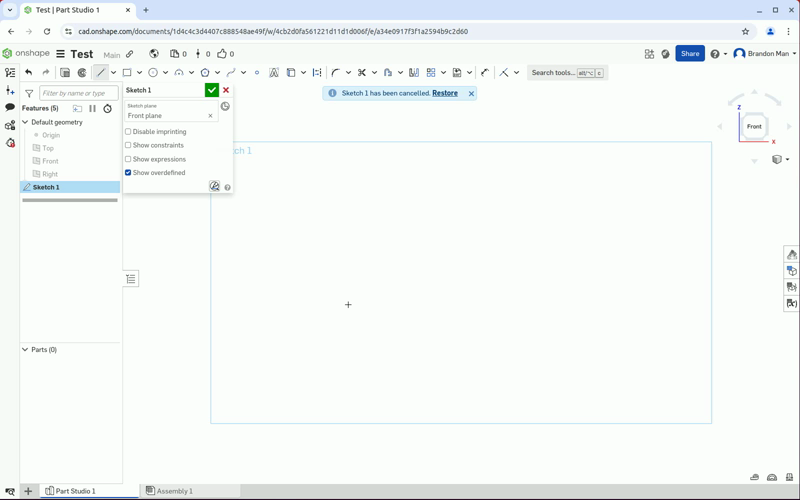
click(348, 304)
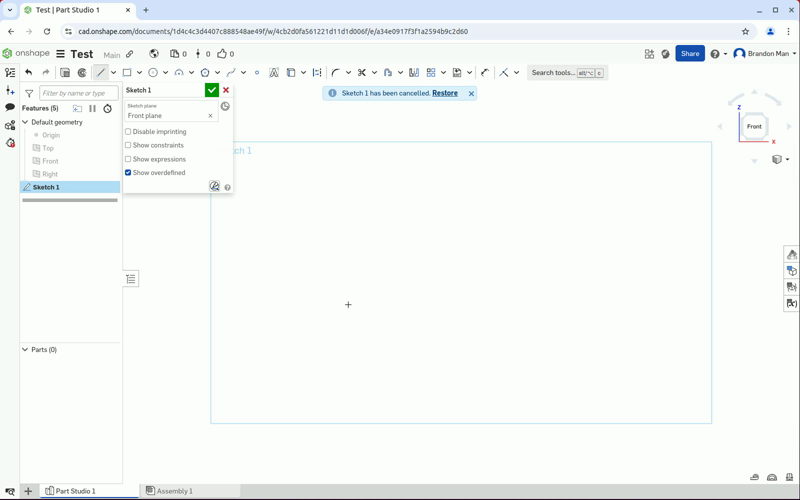
key_up(shift)
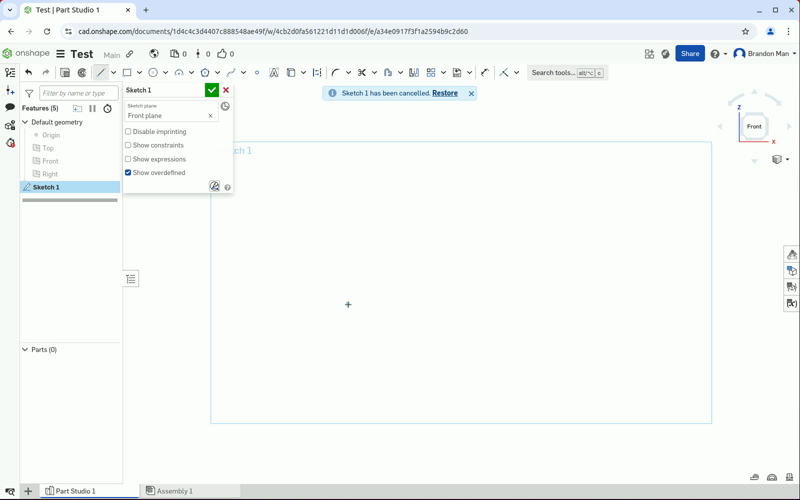
key_down(shift)
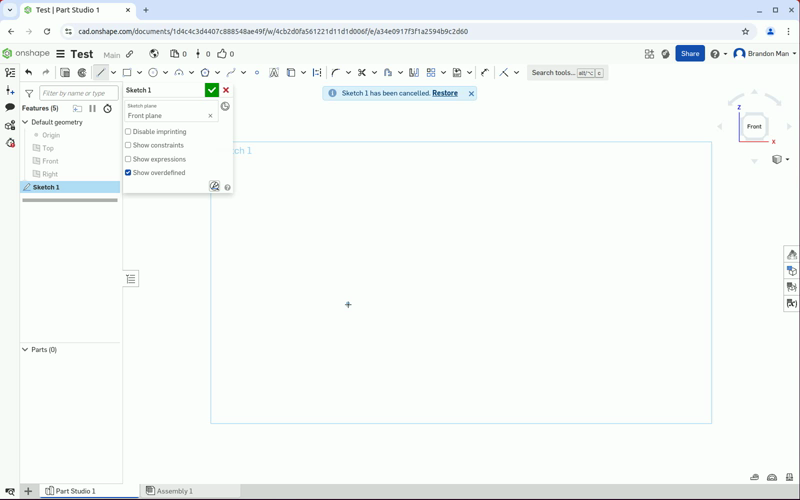
mouse_move(460, 304)
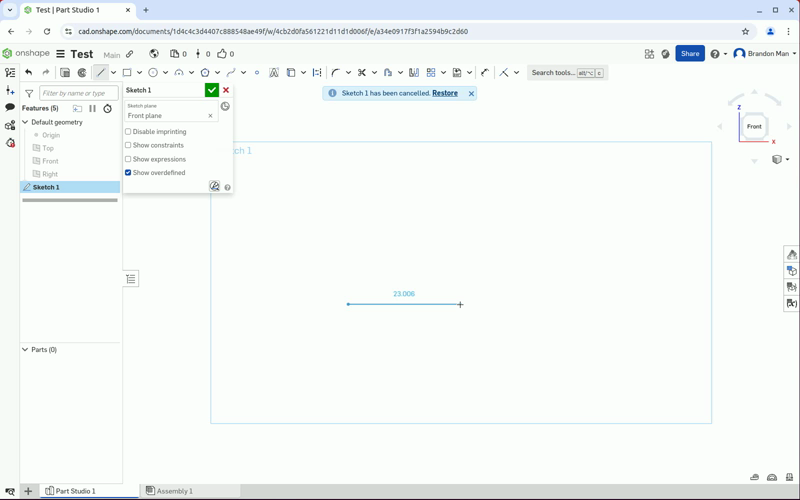
click(460, 304)
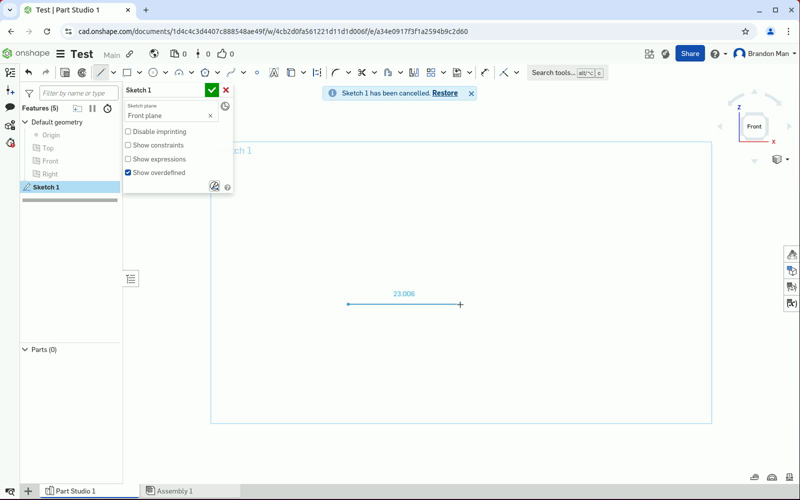
key_up(shift)
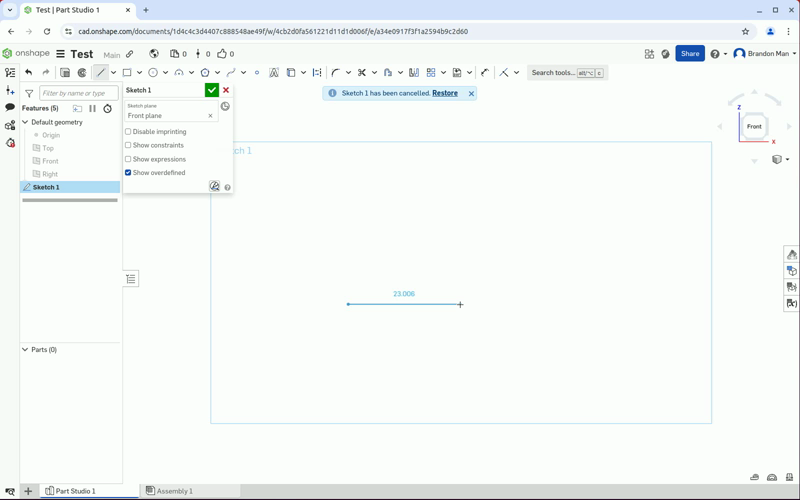
key(esc)
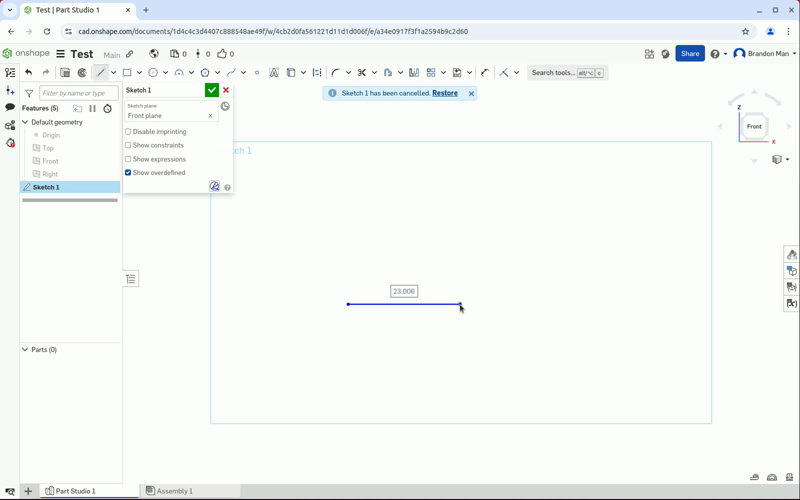
key(a)
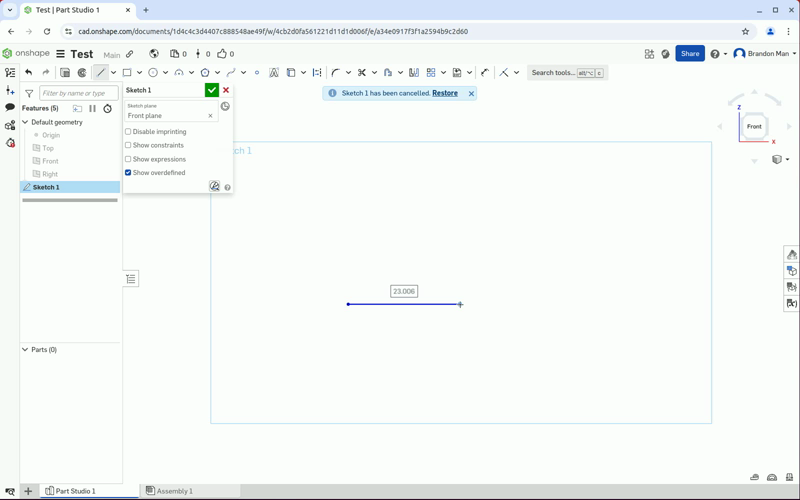
mouse_move(460, 304)
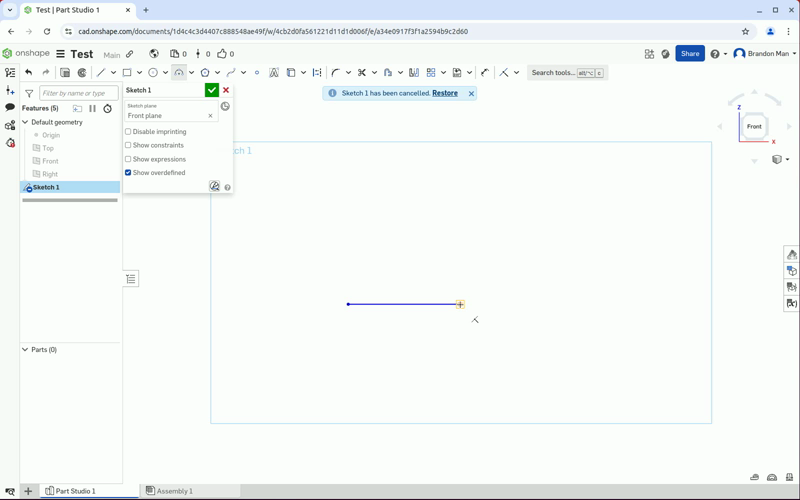
click(460, 304)
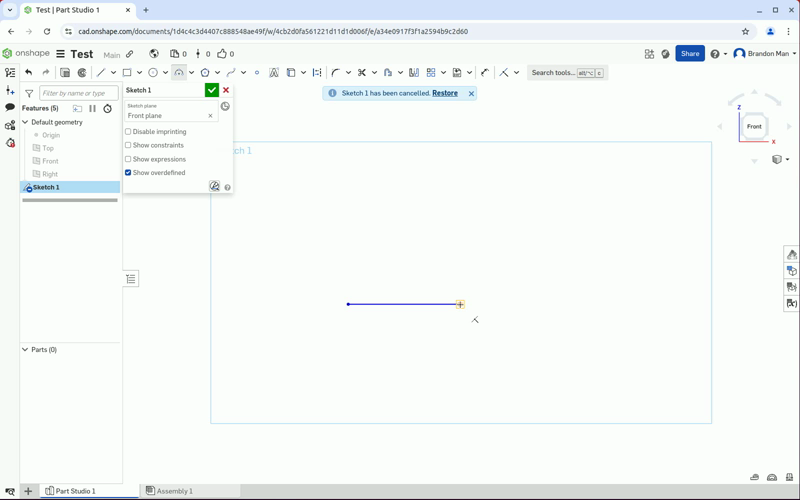
key_down(shift)
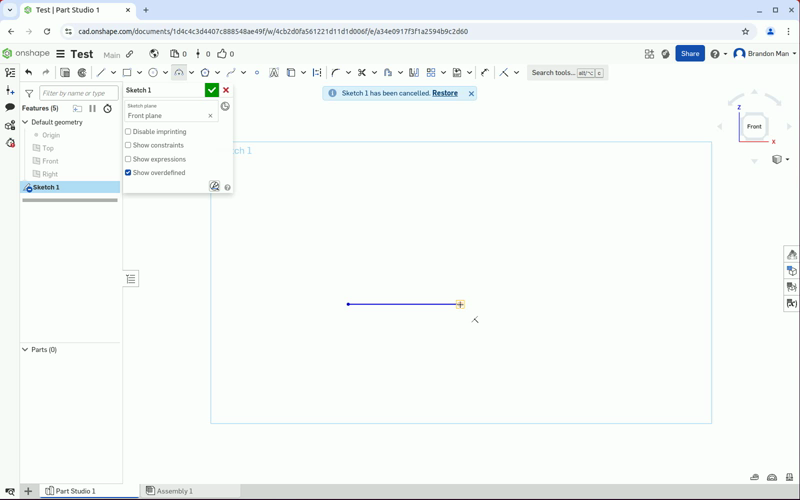
mouse_move(481, 282)
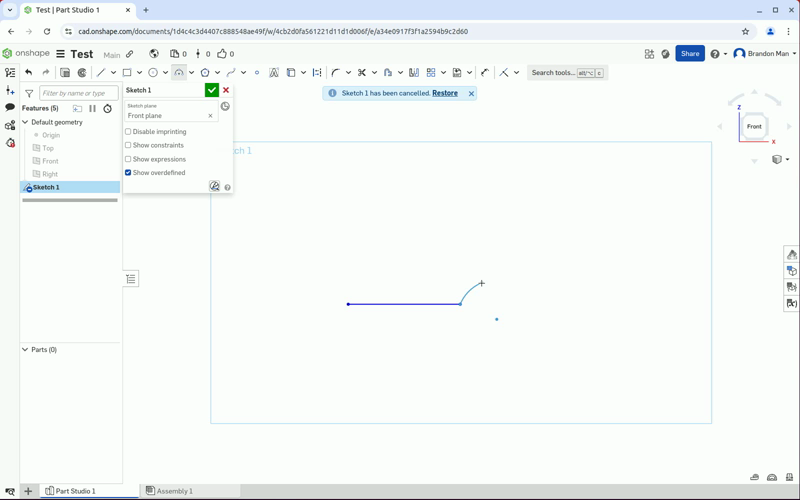
click(481, 282)
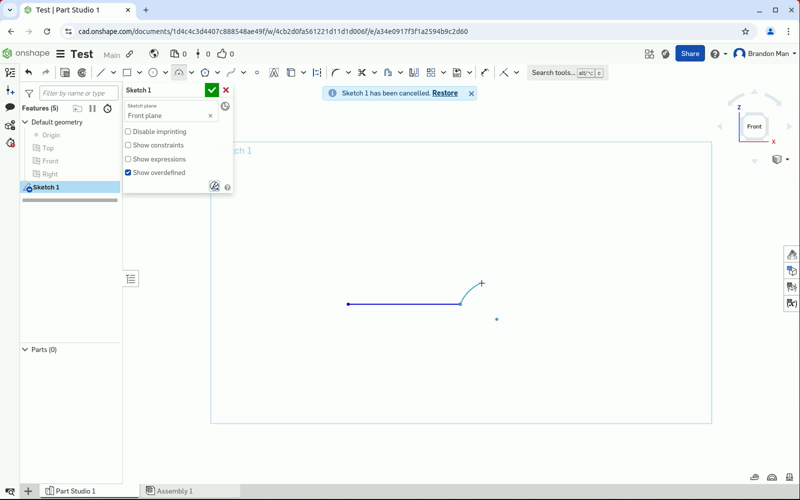
mouse_move(475, 297)
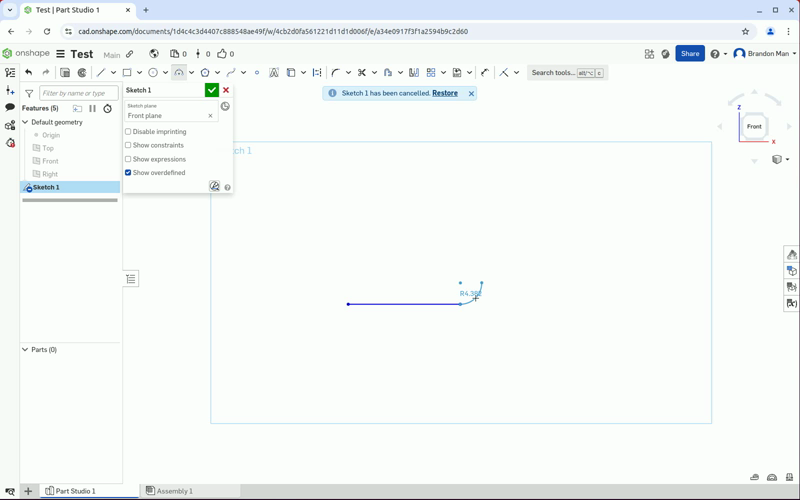
click(475, 297)
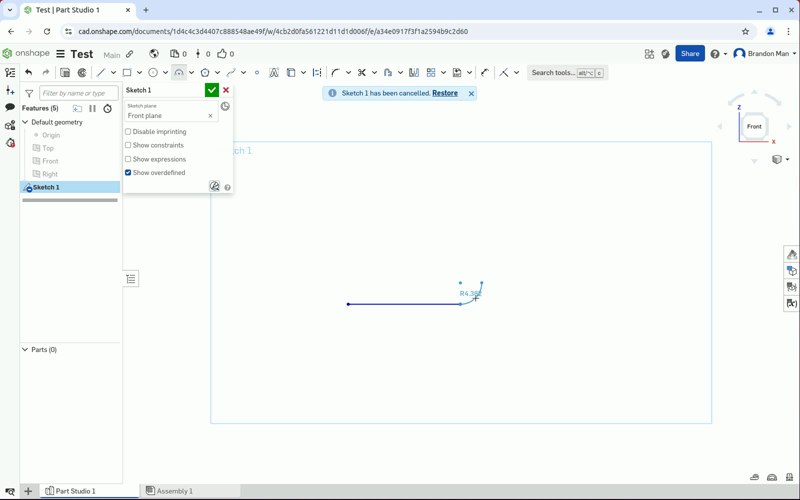
key_up(shift)
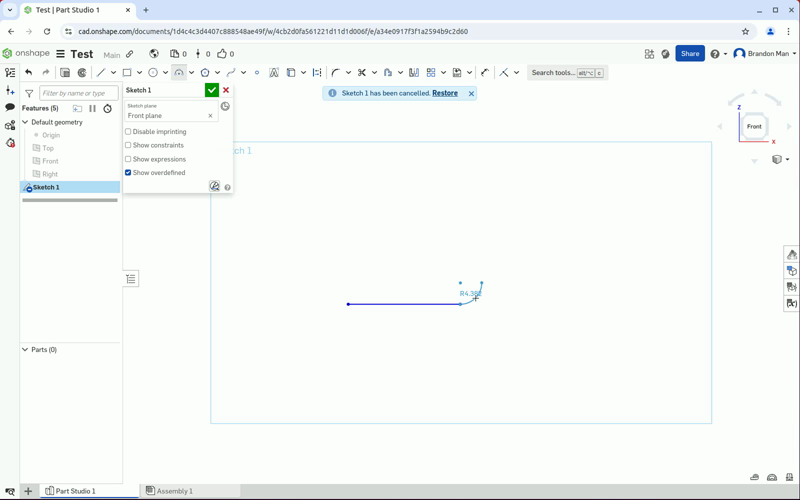
key(esc)
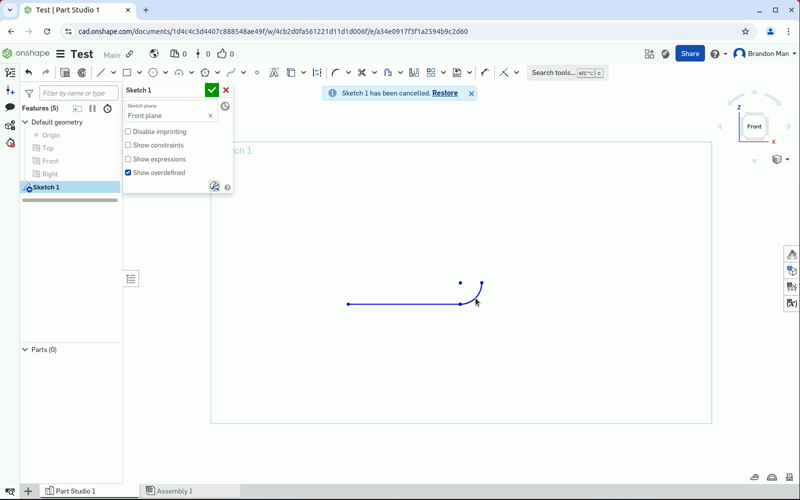
key(l)
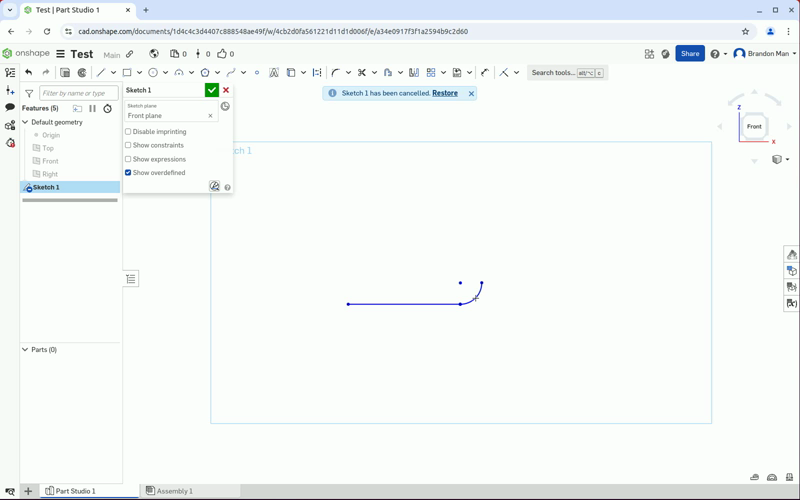
mouse_move(481, 282)
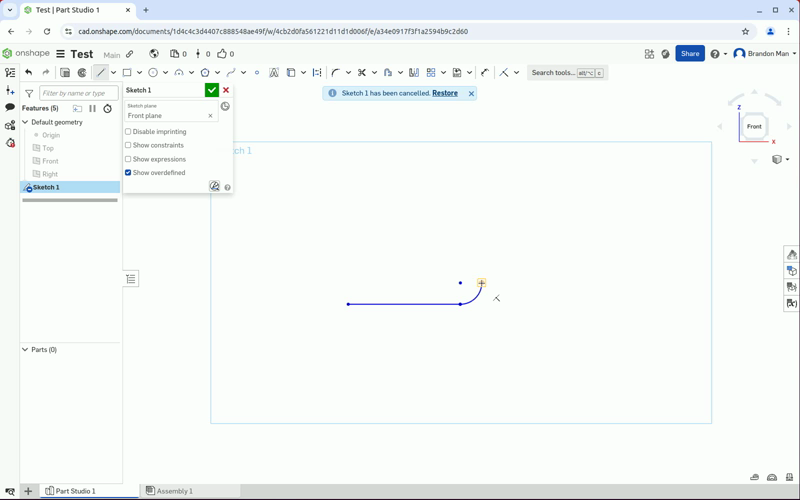
click(481, 282)
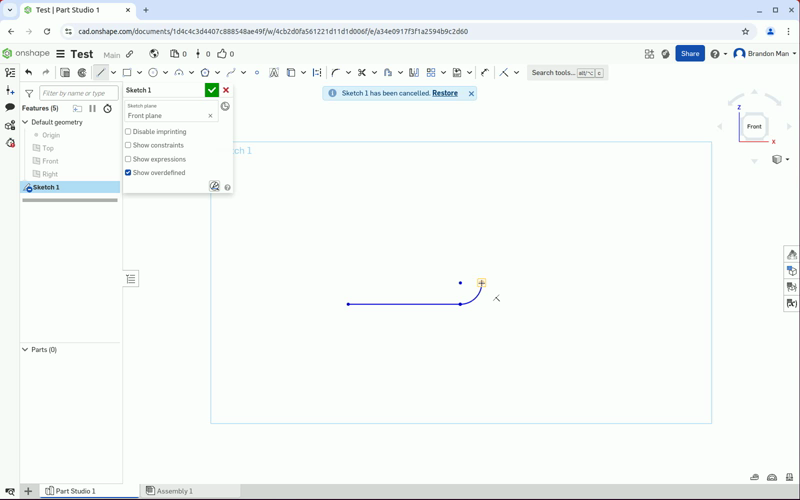
key_down(shift)
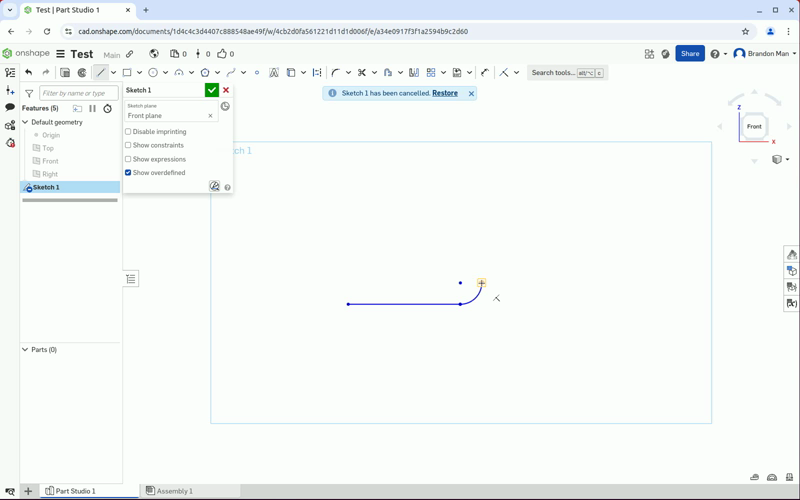
mouse_move(481, 170)
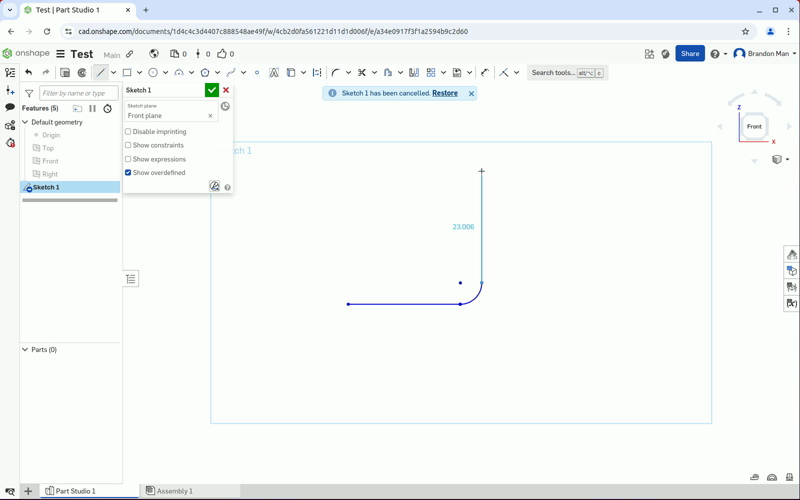
click(481, 170)
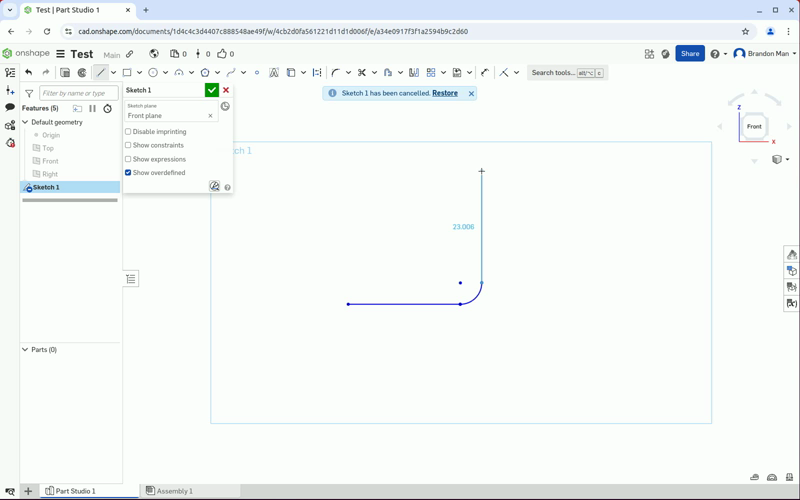
key_up(shift)
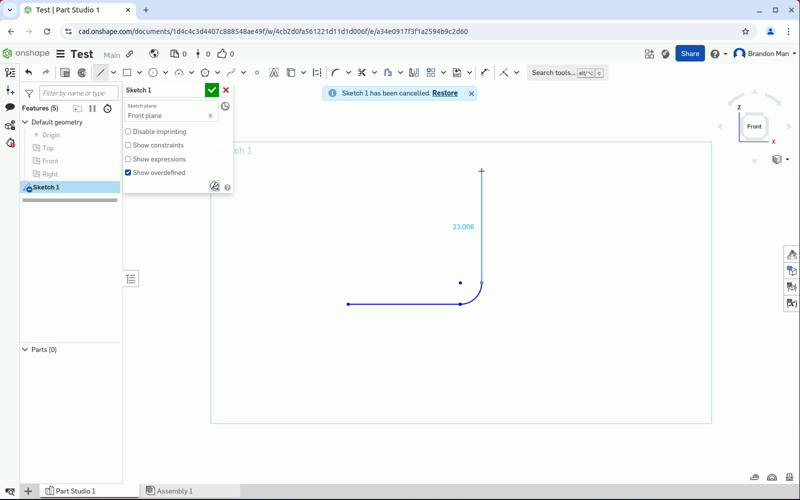
key_down(shift)
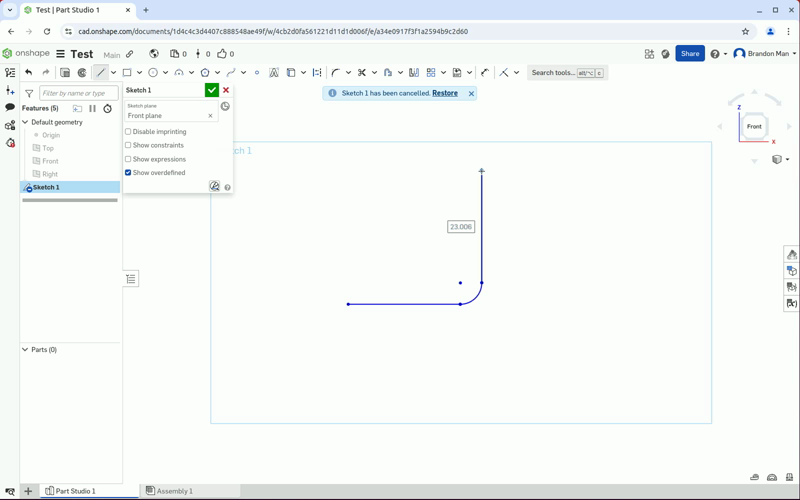
mouse_move(511, 170)
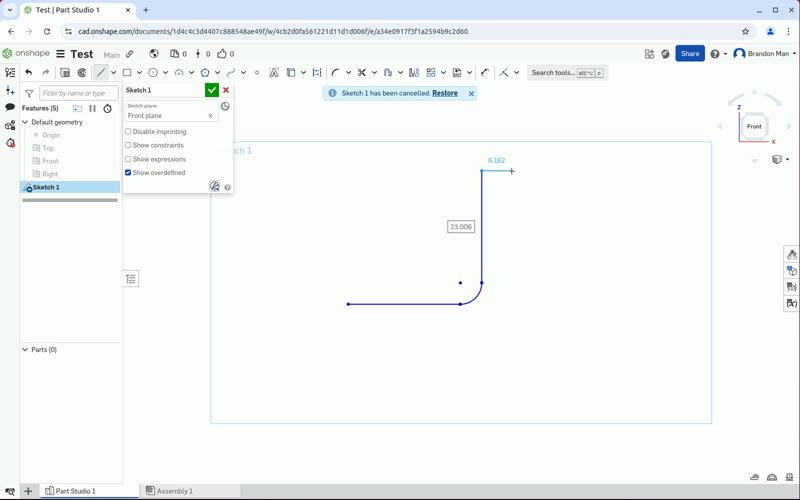
mouse_move(439, 170)
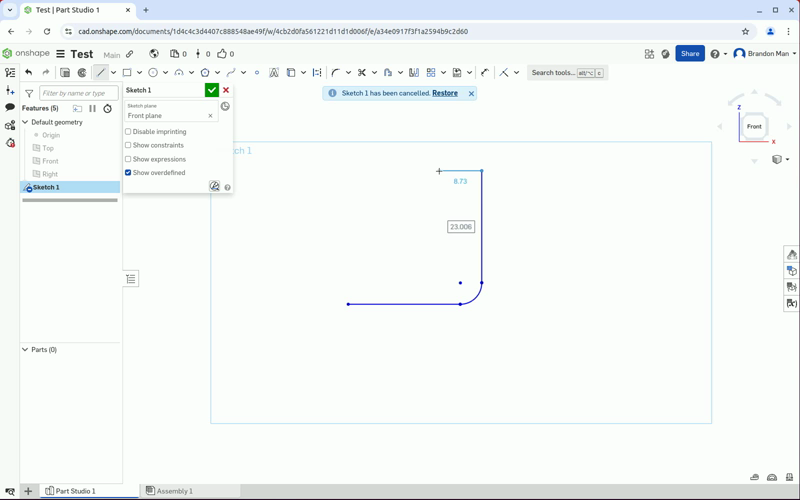
click(439, 170)
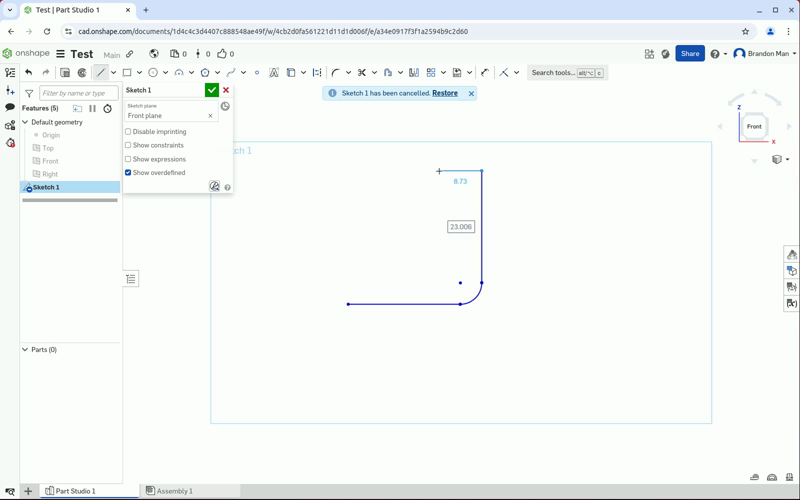
key_up(shift)
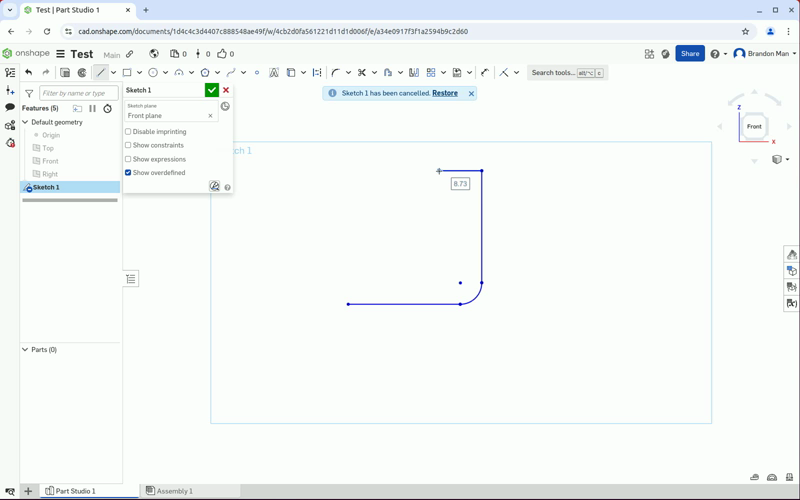
key_down(shift)
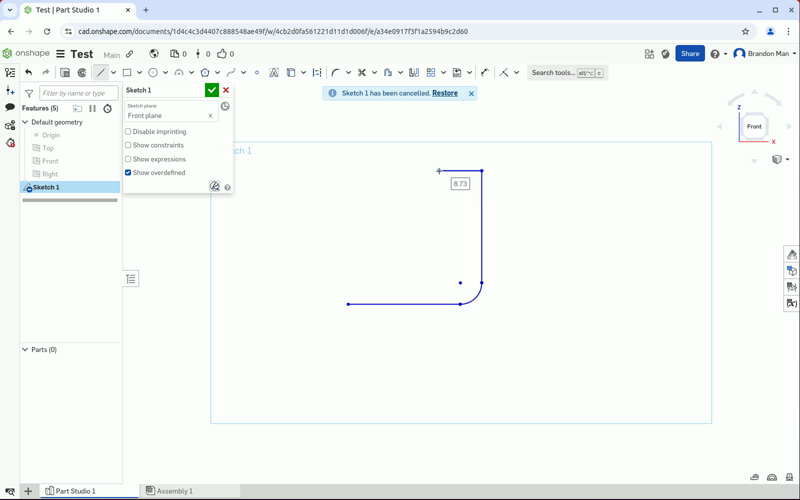
mouse_move(439, 261)
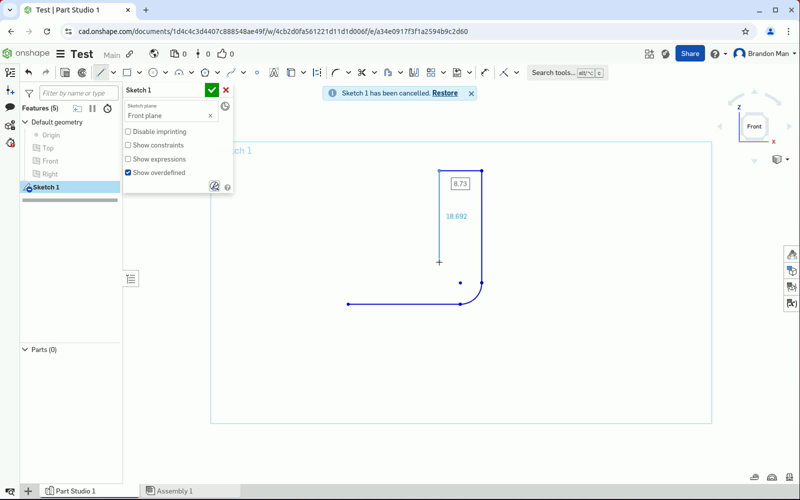
click(439, 261)
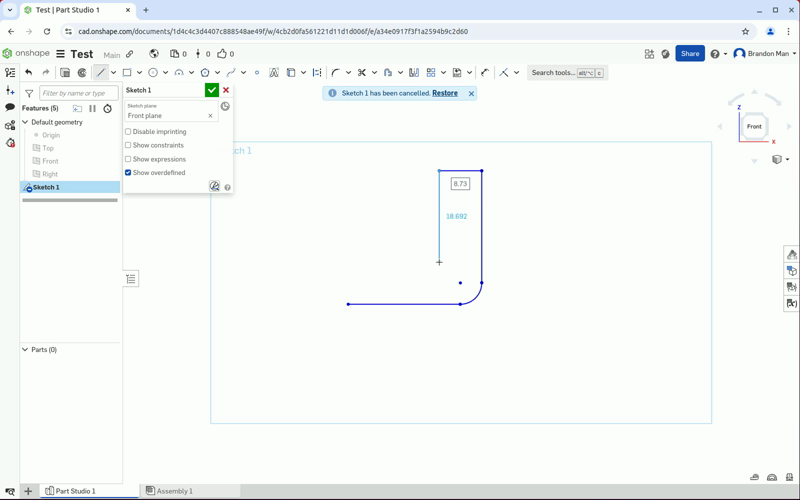
key_up(shift)
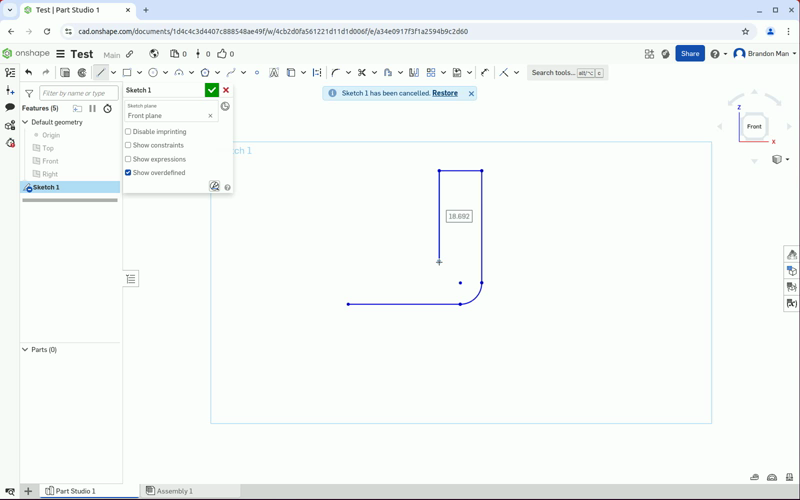
key_down(shift)
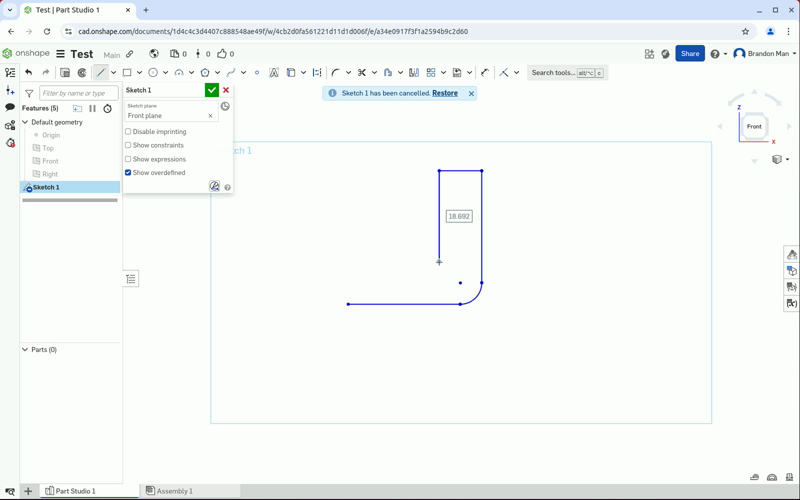
mouse_move(348, 261)
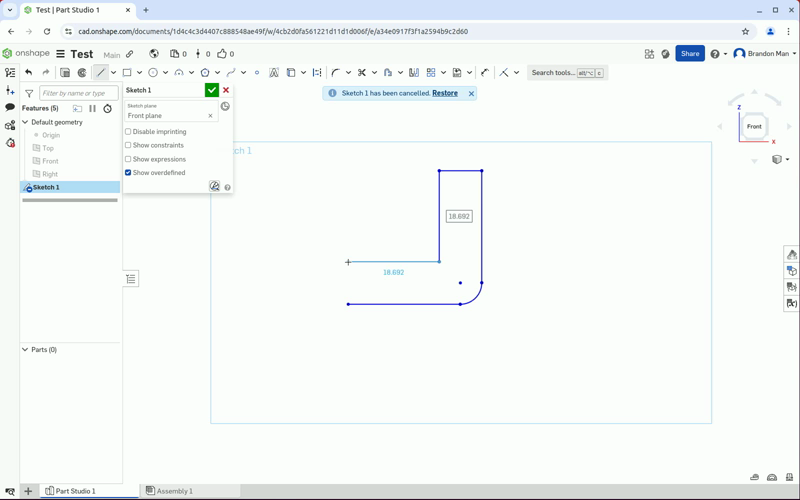
click(348, 261)
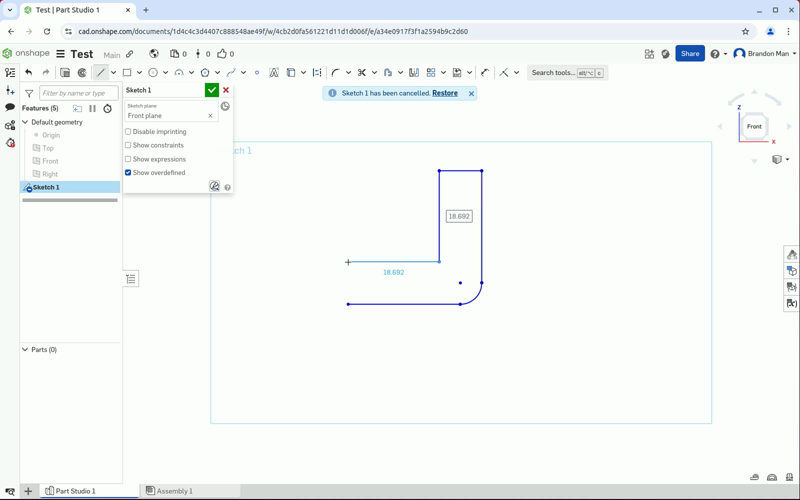
key_up(shift)
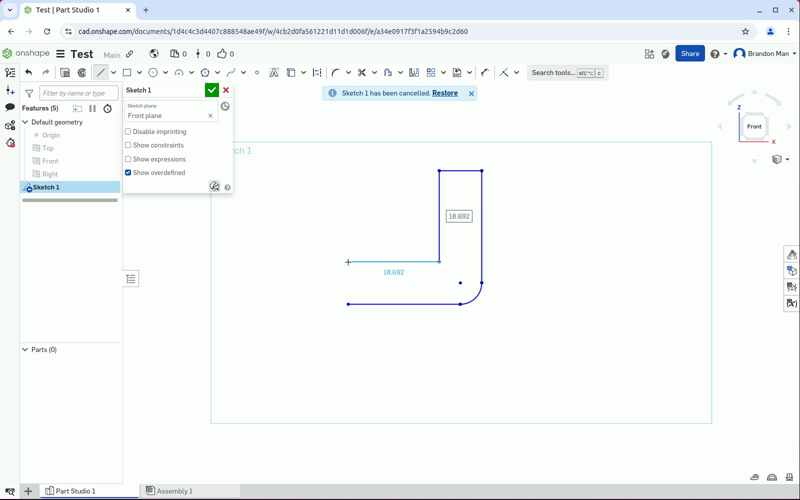
mouse_move(378, 261)
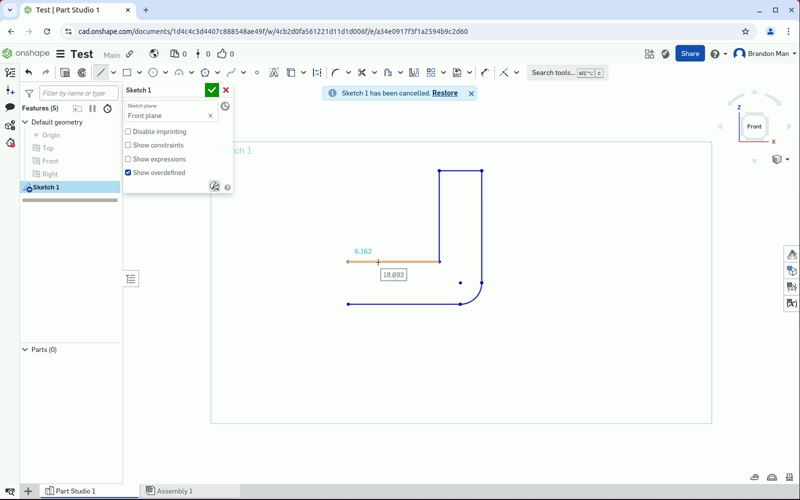
key_down(shift)
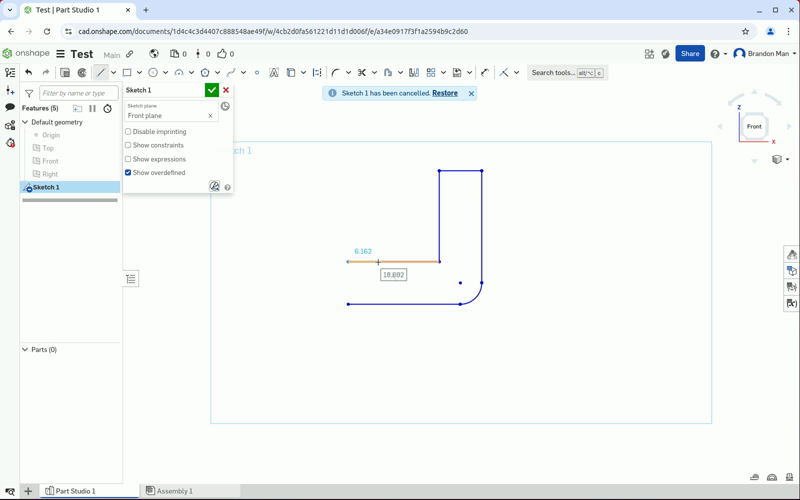
mouse_move(348, 304)
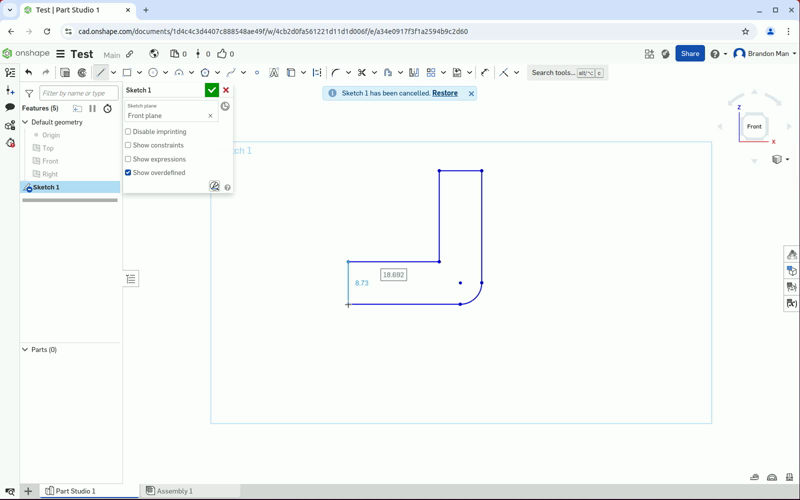
key_up(shift)
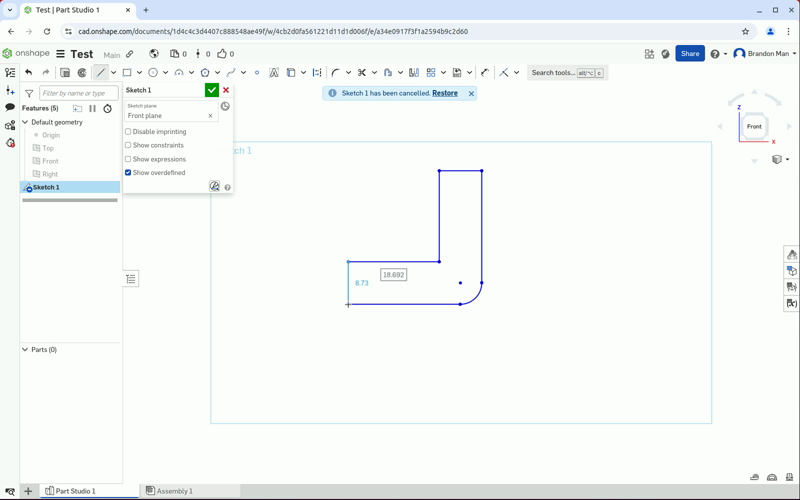
click(348, 304)
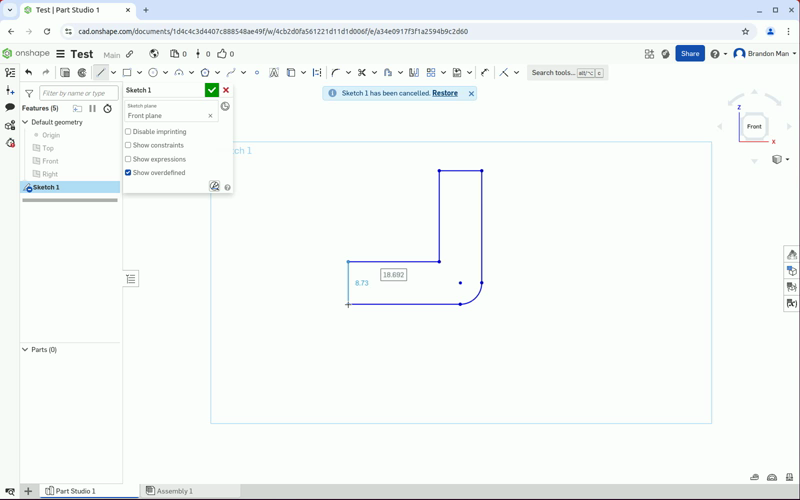
key(esc)
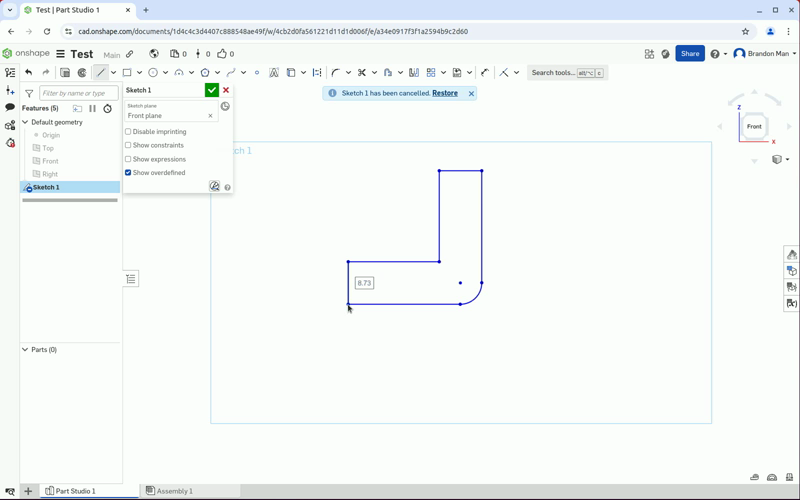
key(c)
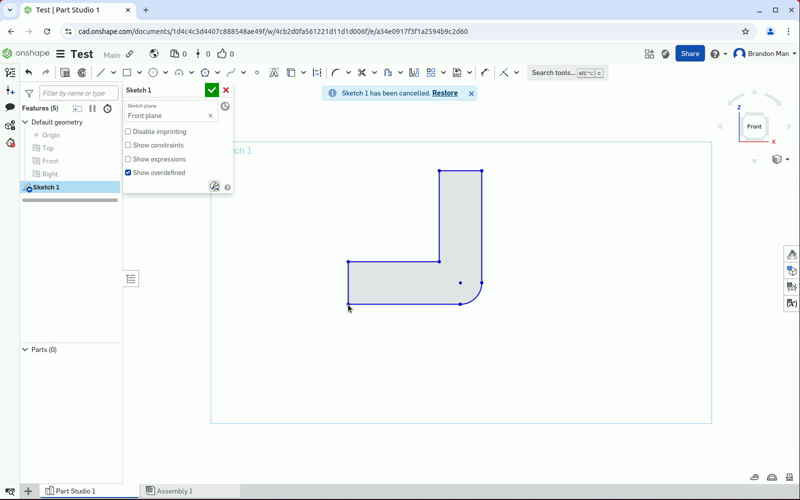
key_down(shift)
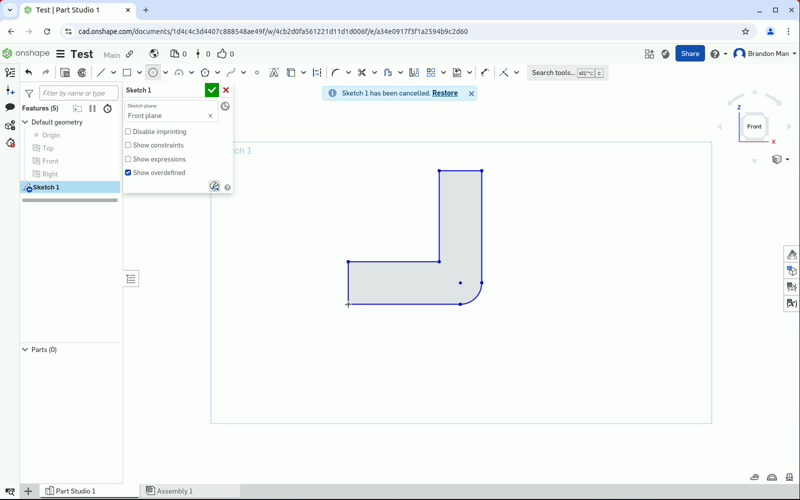
mouse_move(366, 282)
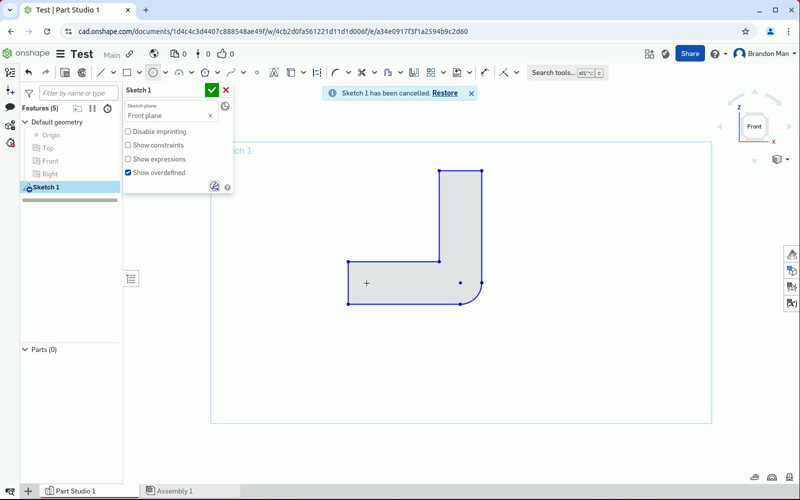
click(366, 282)
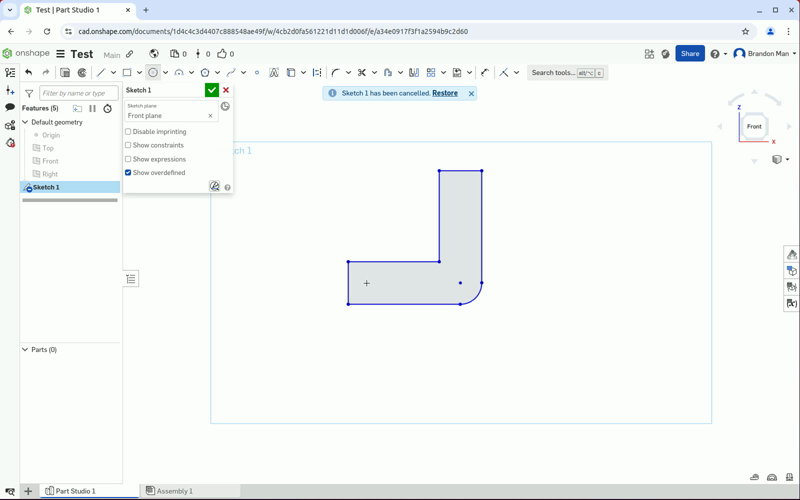
key_up(shift)
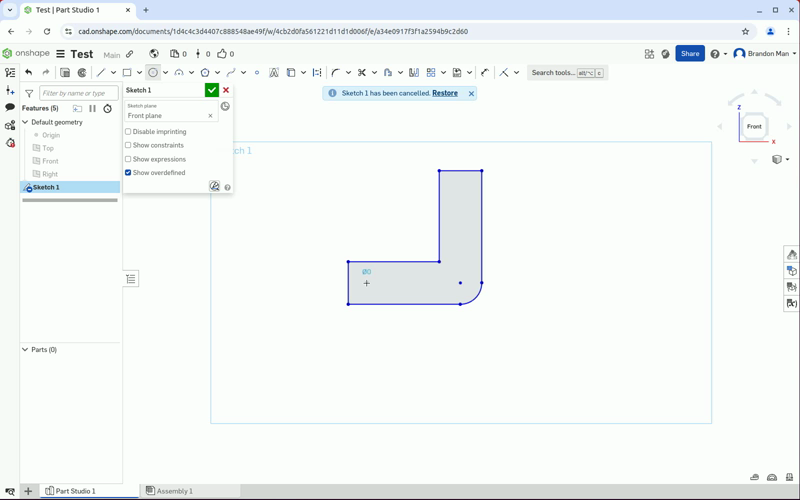
mouse_move(370, 282)
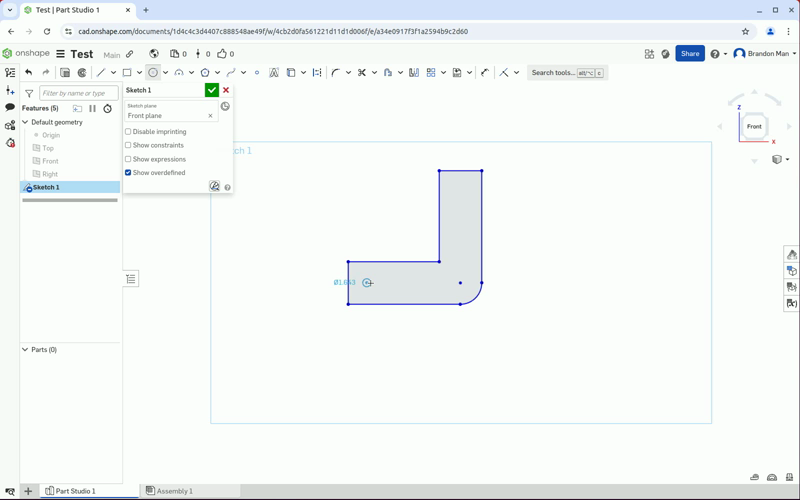
click(370, 282)
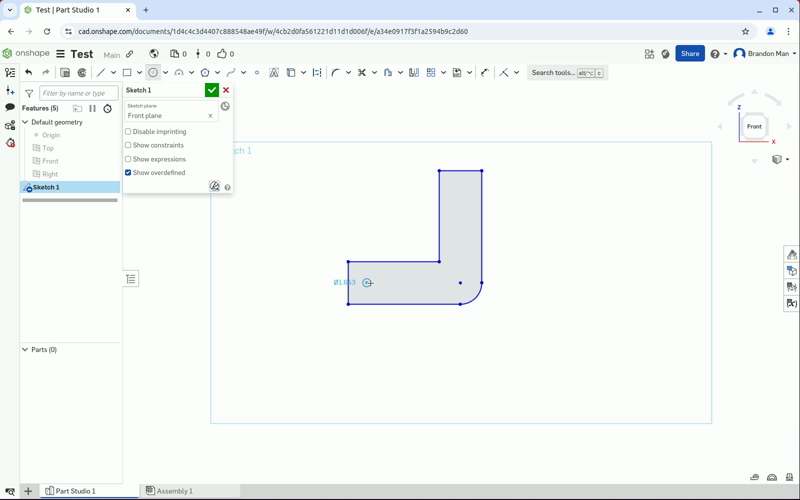
key(esc)
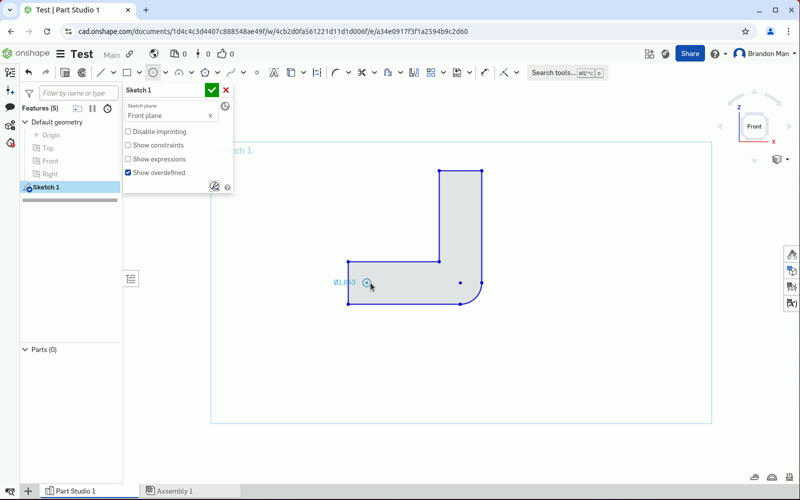
key(c)
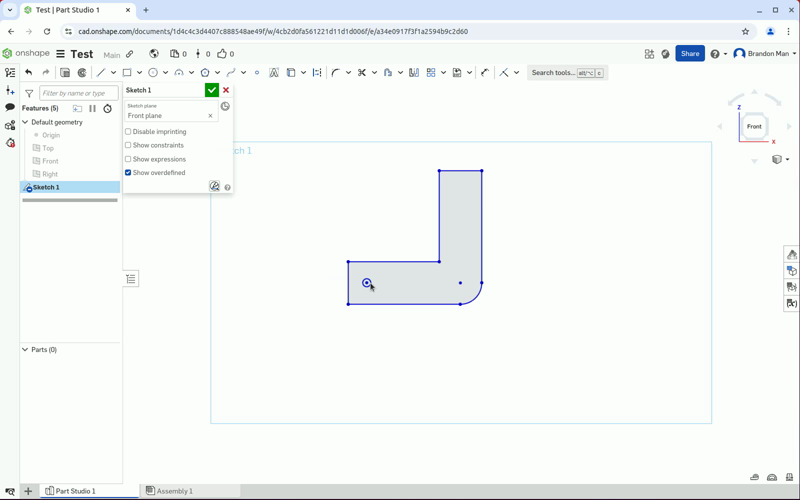
key_down(shift)
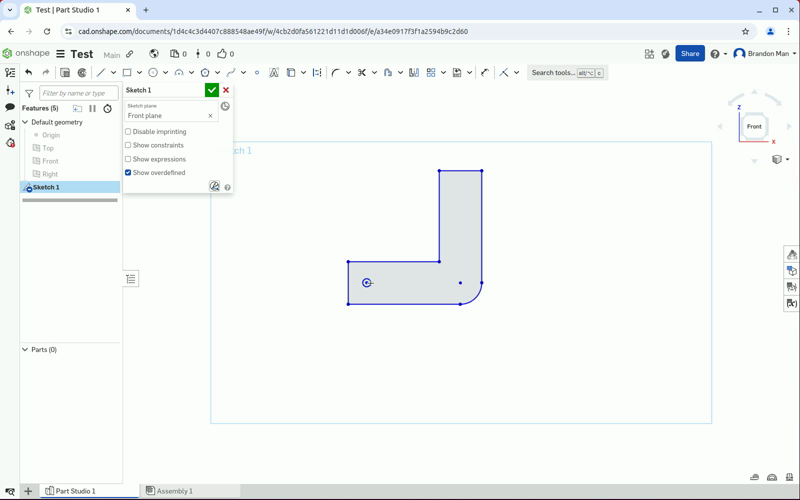
mouse_move(460, 282)
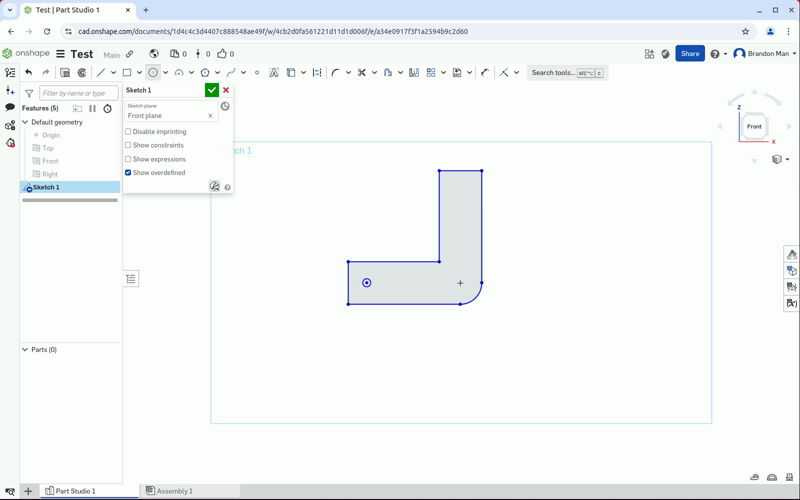
click(460, 282)
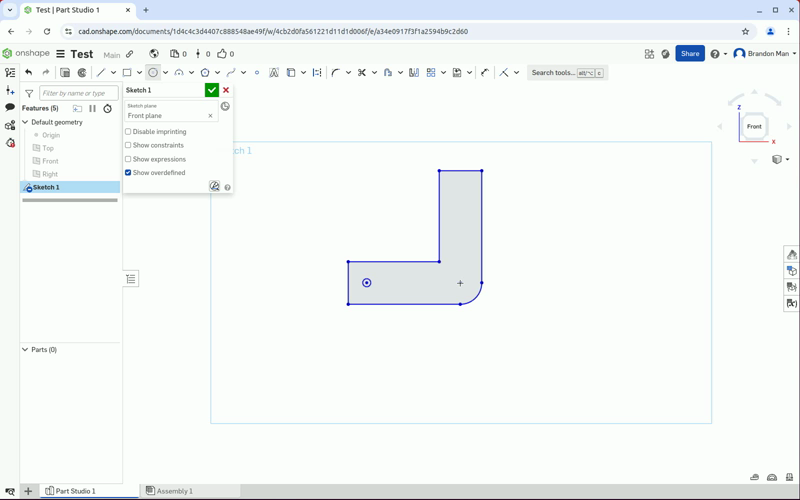
key_up(shift)
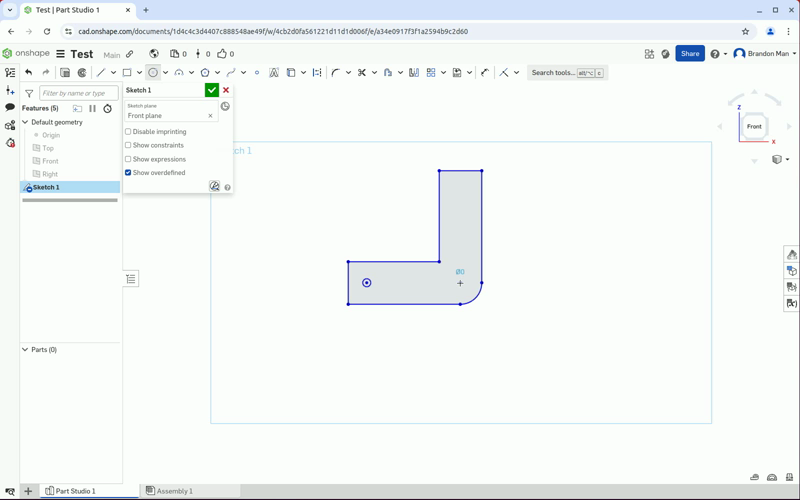
mouse_move(473, 282)
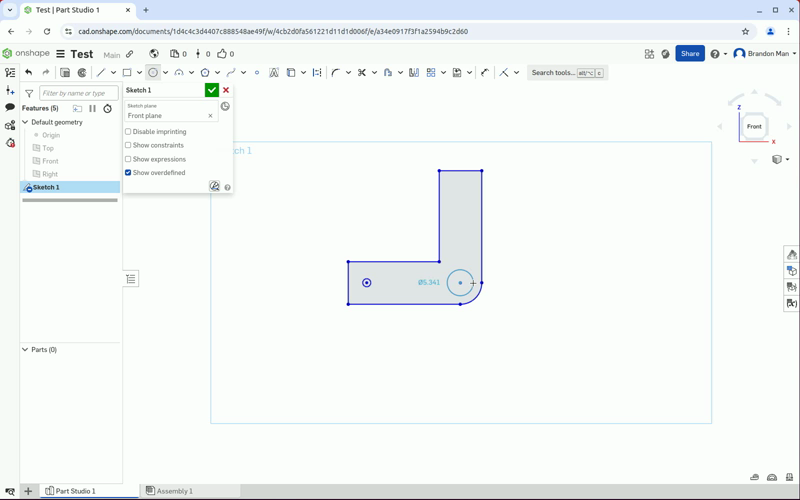
click(473, 282)
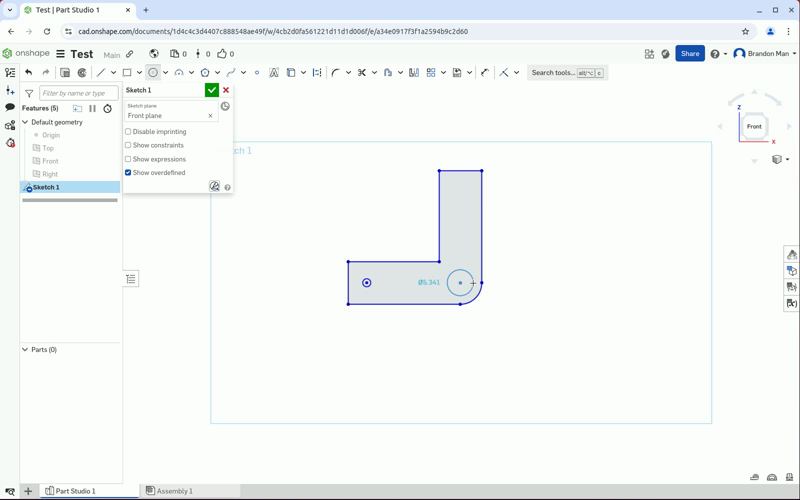
key(esc)
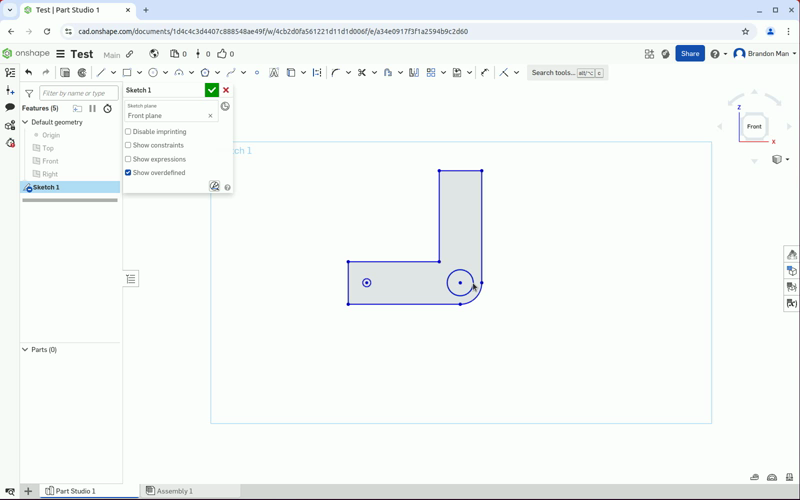
key(c)
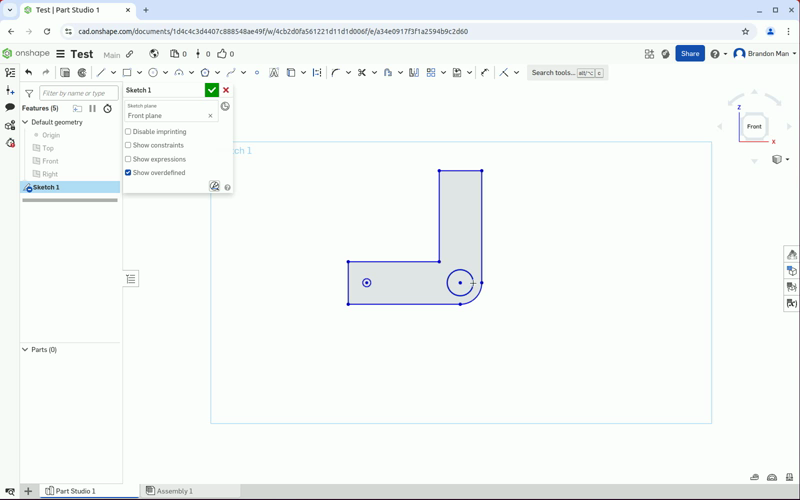
key_down(shift)
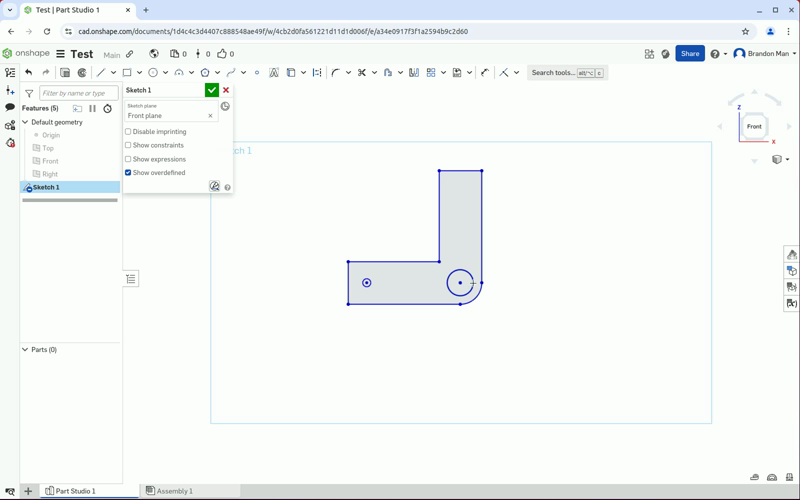
mouse_move(460, 189)
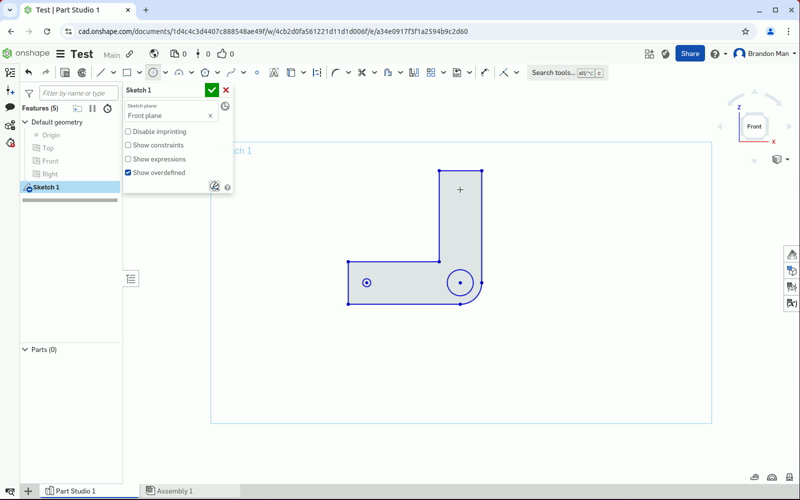
click(460, 189)
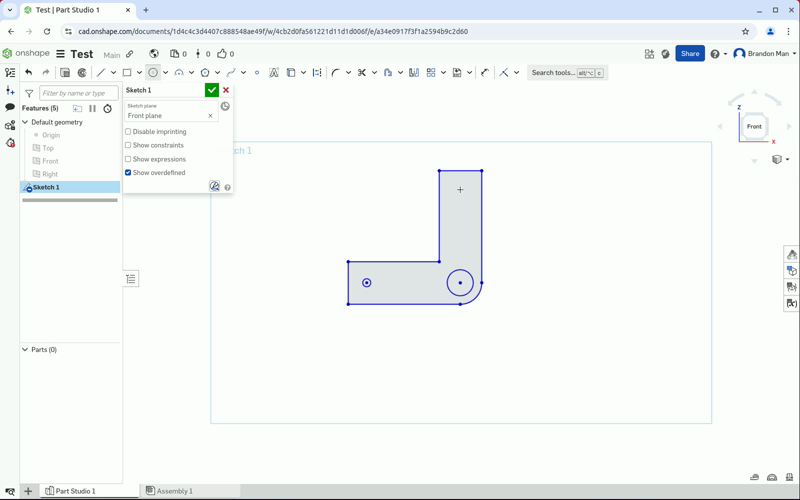
key_up(shift)
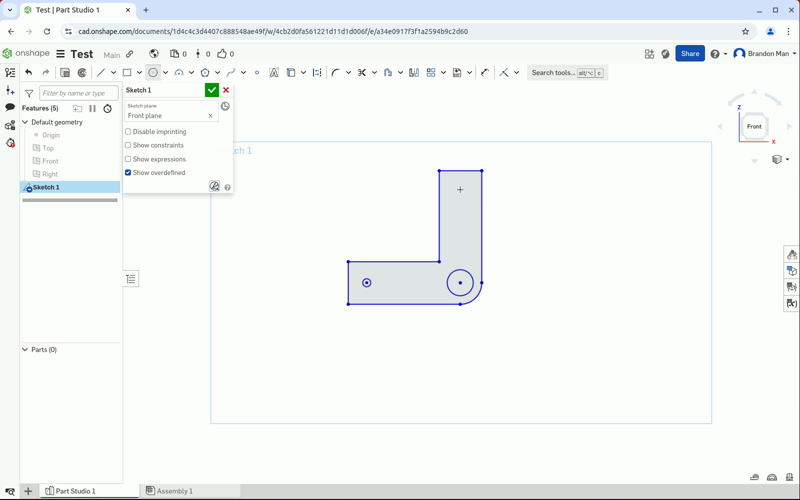
mouse_move(464, 189)
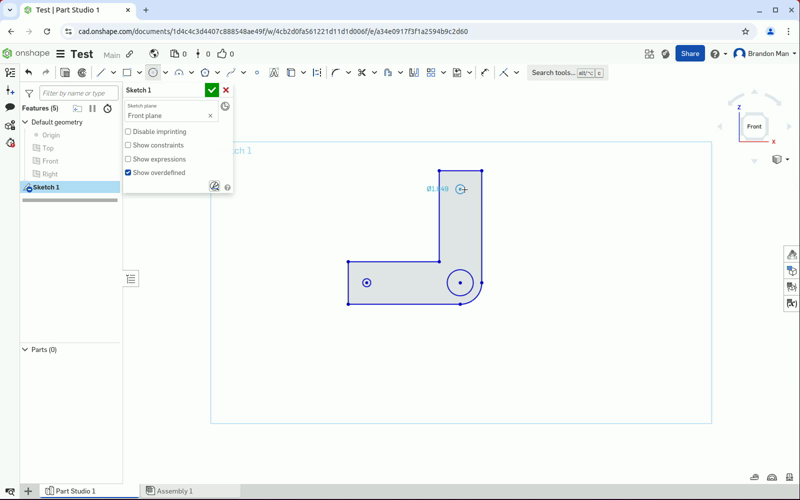
click(464, 189)
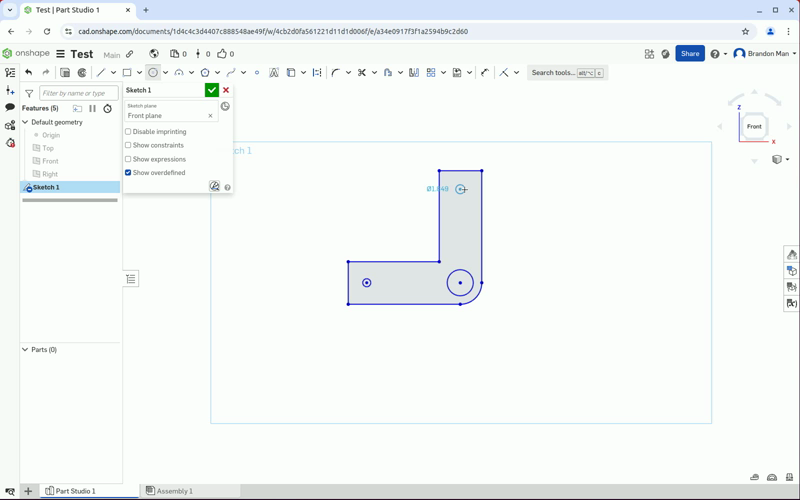
key(esc)
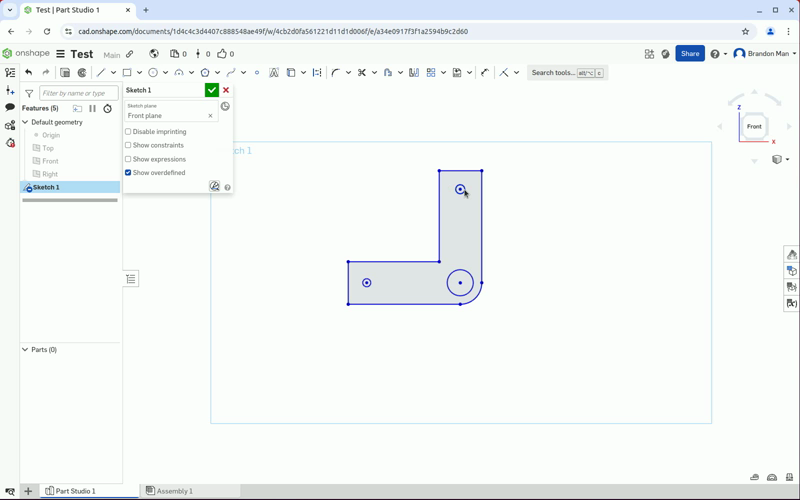
mouse_move(366, 295)
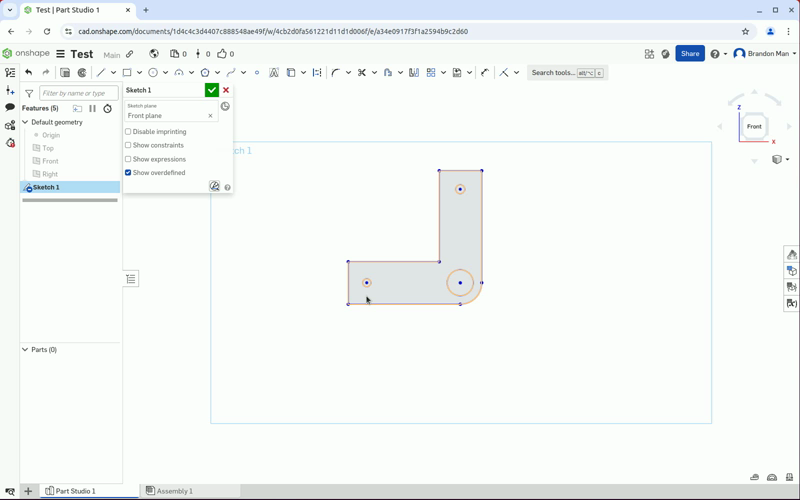
click(366, 295)
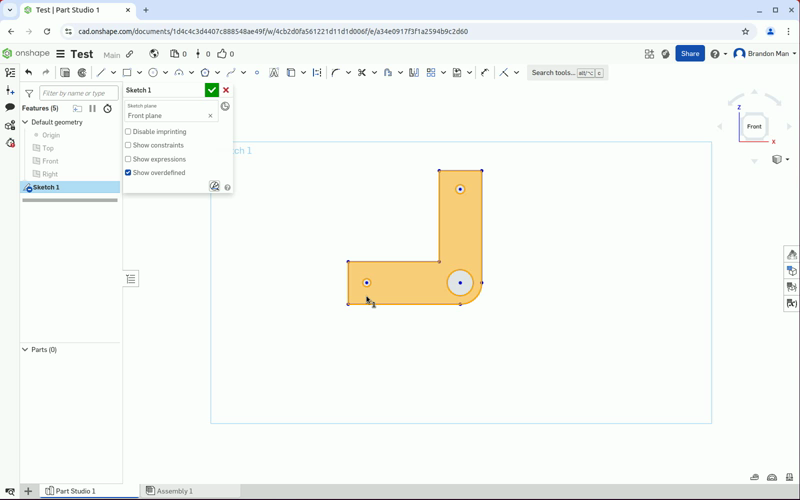
mouse_move(73, 352)
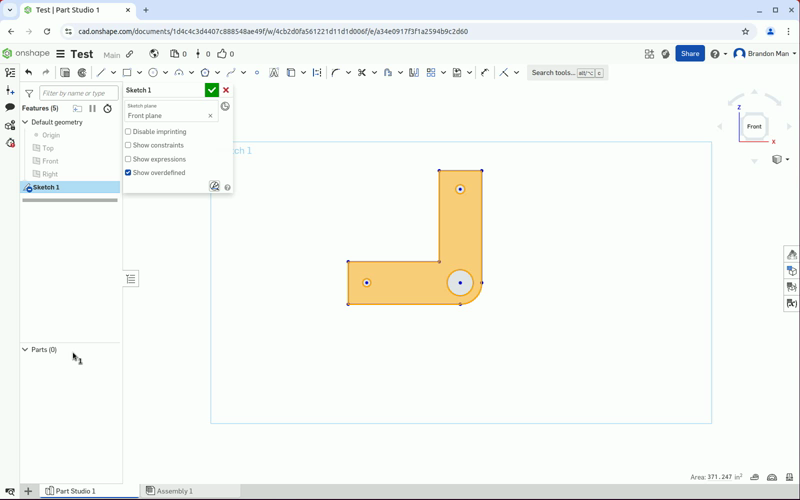
key(shift+y)
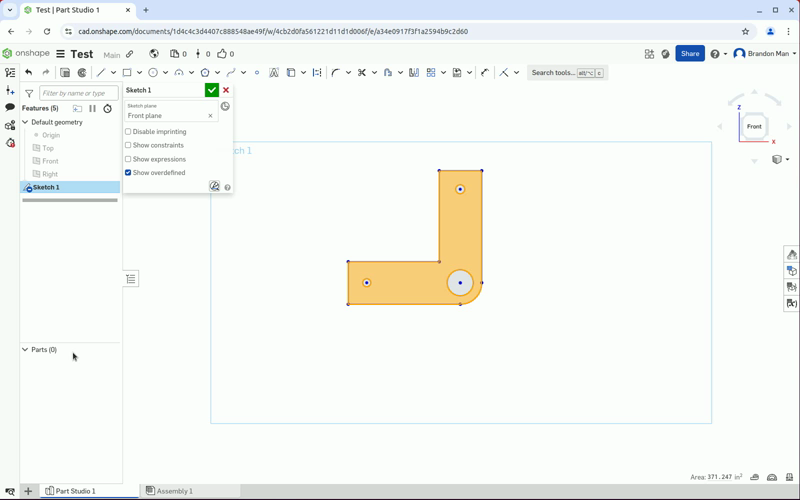
key(shift+e)
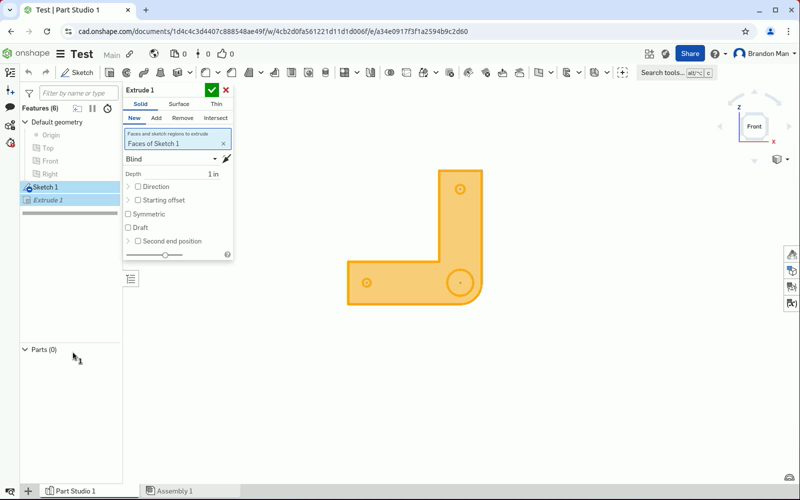
mouse_move(143, 106)
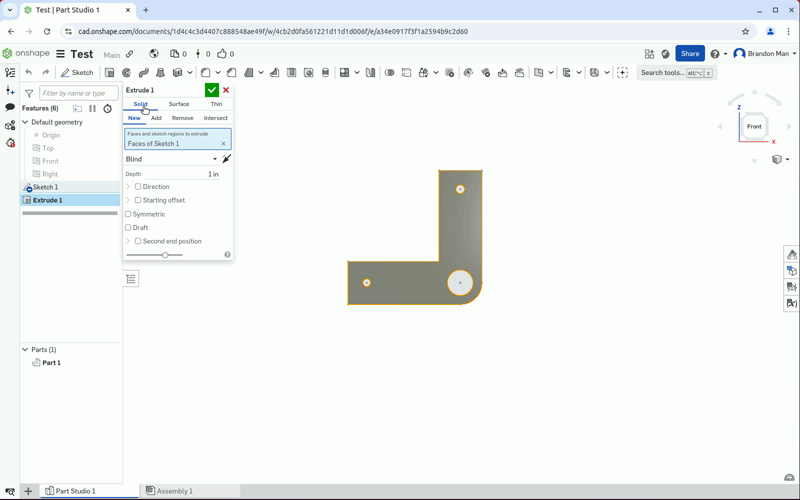
click(143, 106)
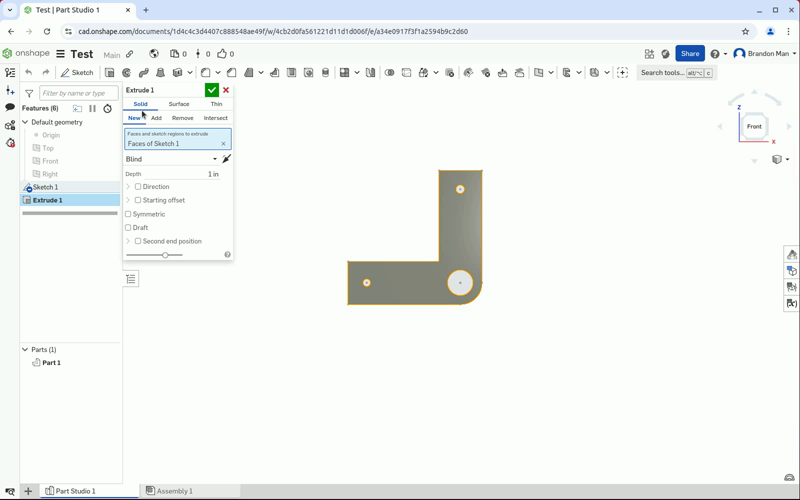
mouse_move(137, 120)
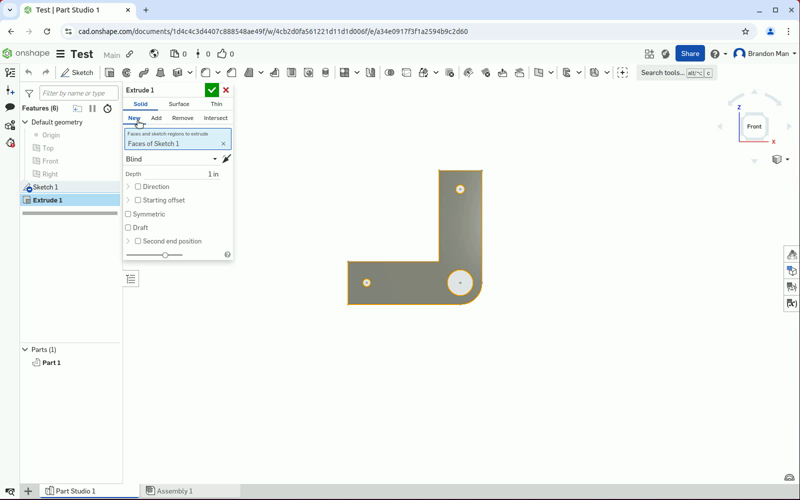
click(137, 120)
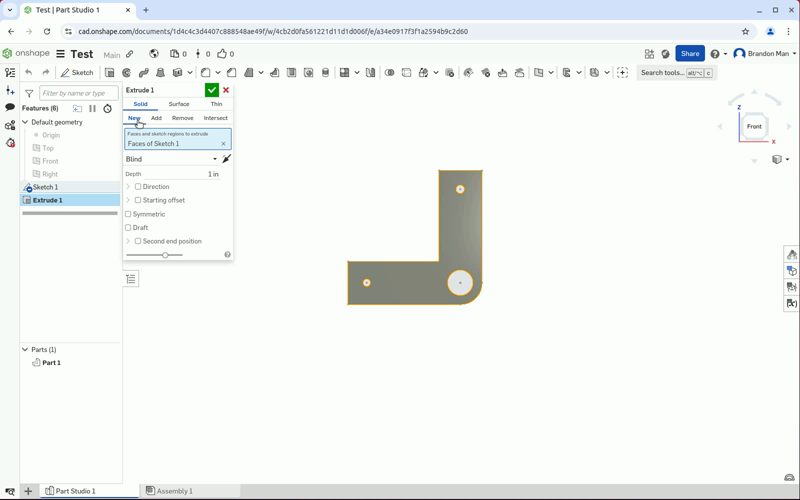
key(tab, 4)
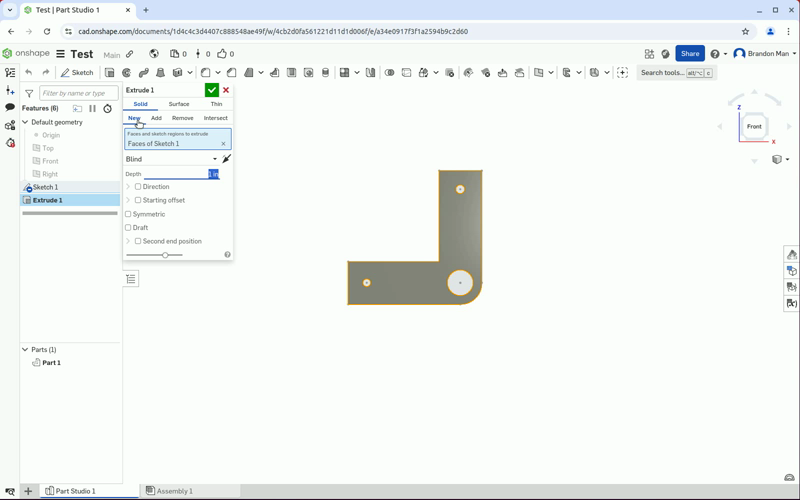
text(1.926)
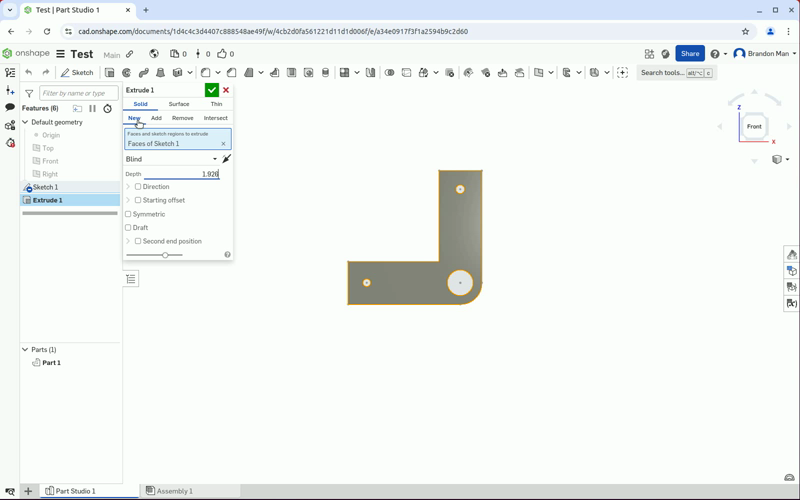
key(enter)
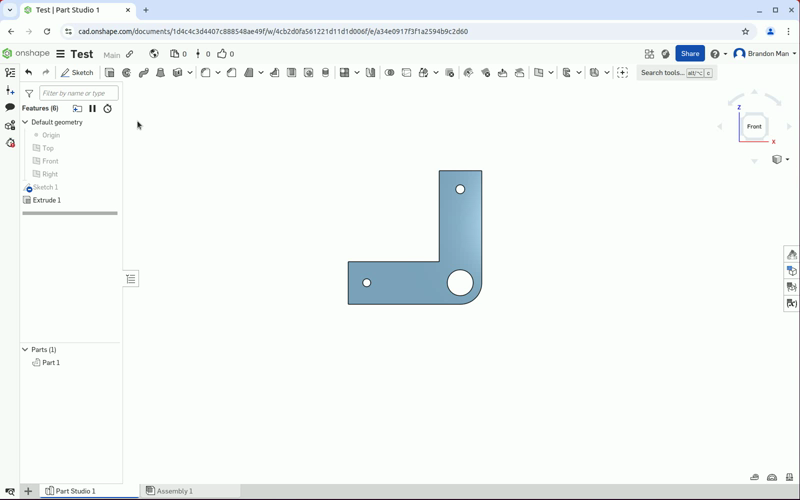
key(shift+h)
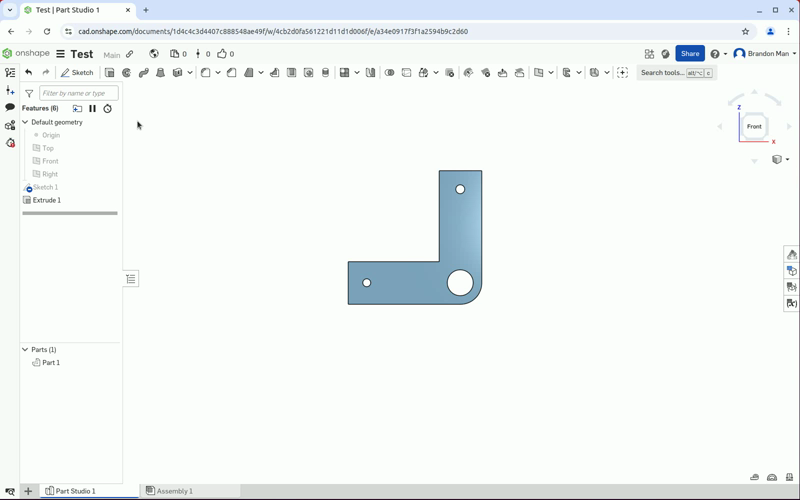
key(shift+h)
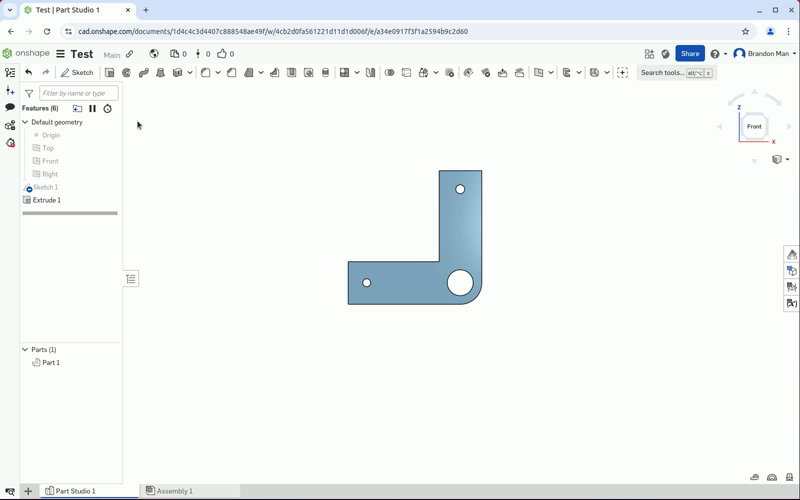
mouse_move(73, 189)
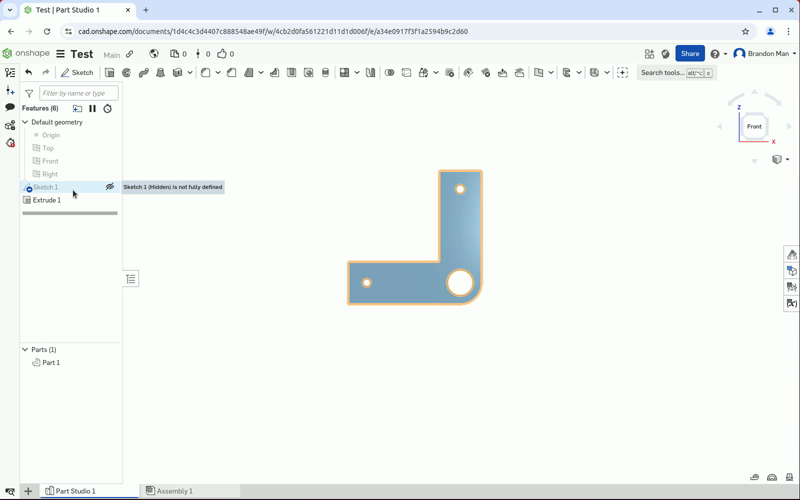
click(73, 189)
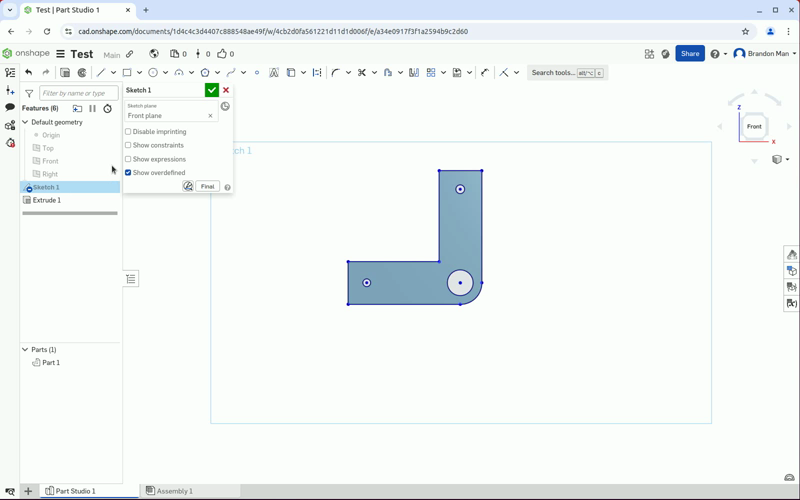
mouse_move(229, 92)
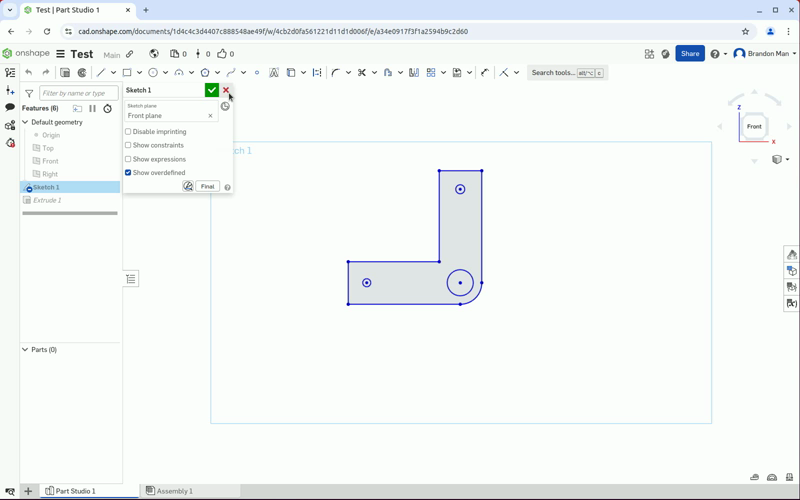
click(229, 92)
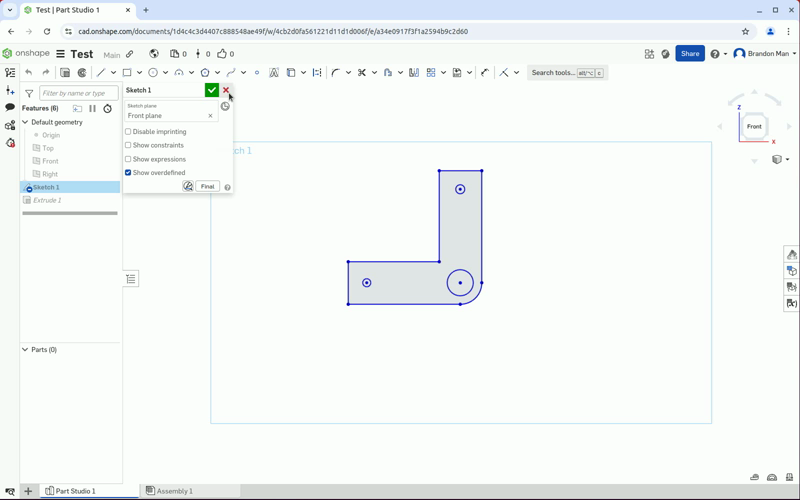
key(shift+s)
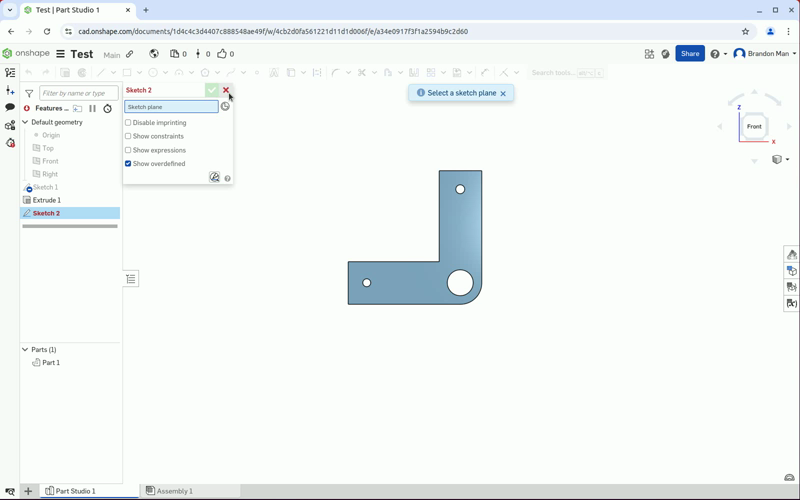
mouse_move(73, 163)
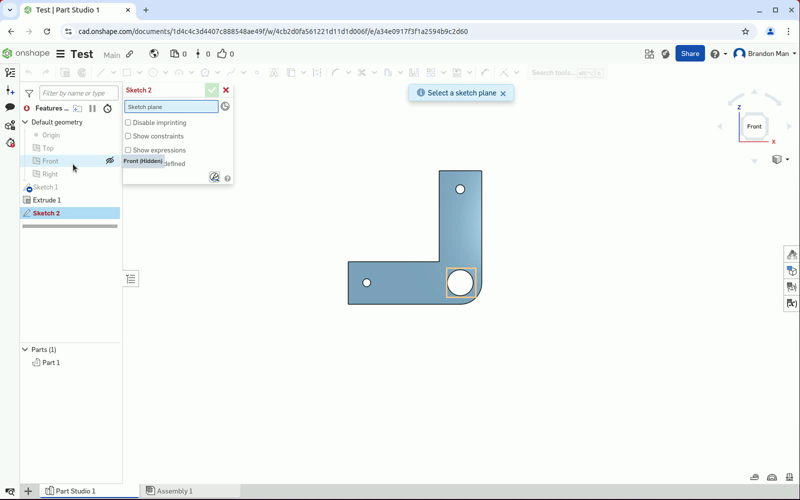
click(73, 163)
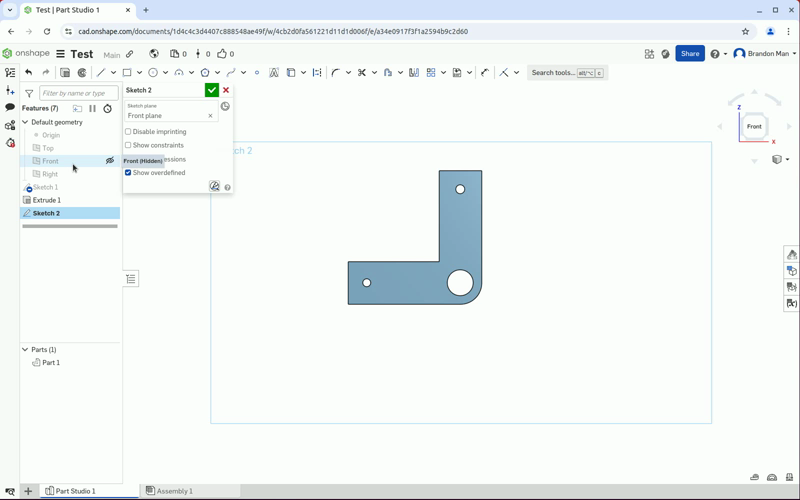
mouse_move(73, 352)
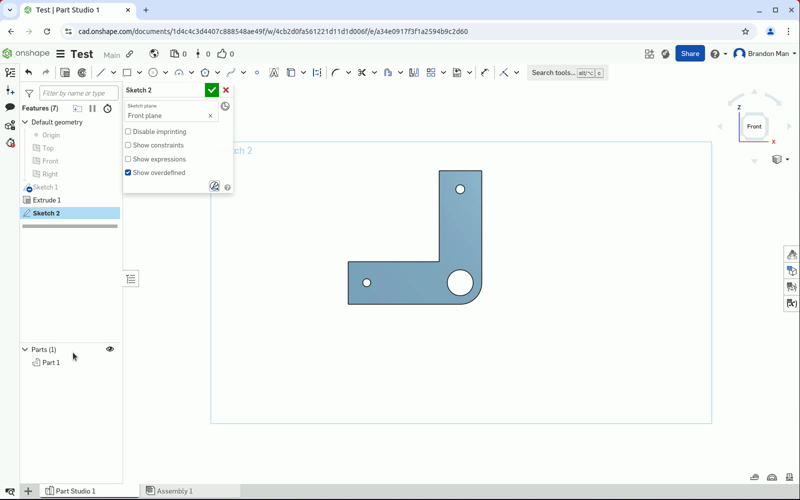
key(y)
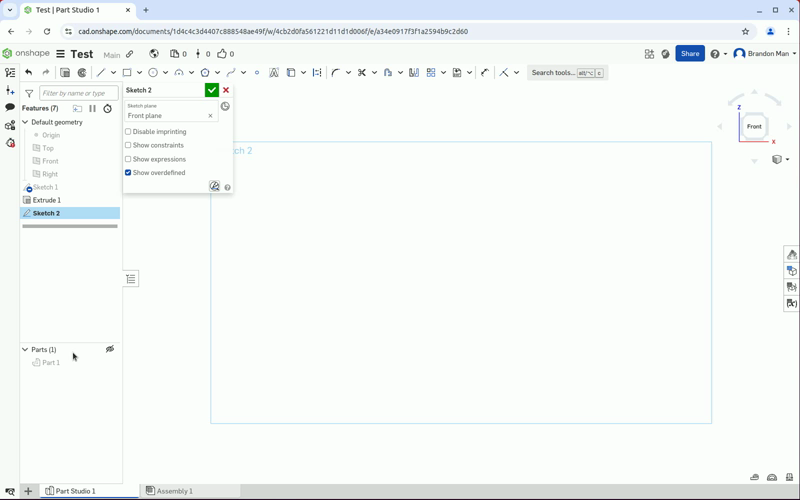
key(c)
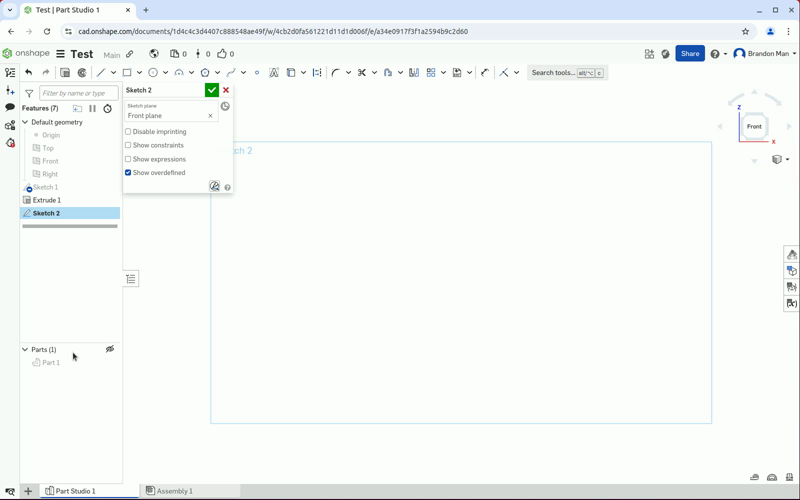
key_down(shift)
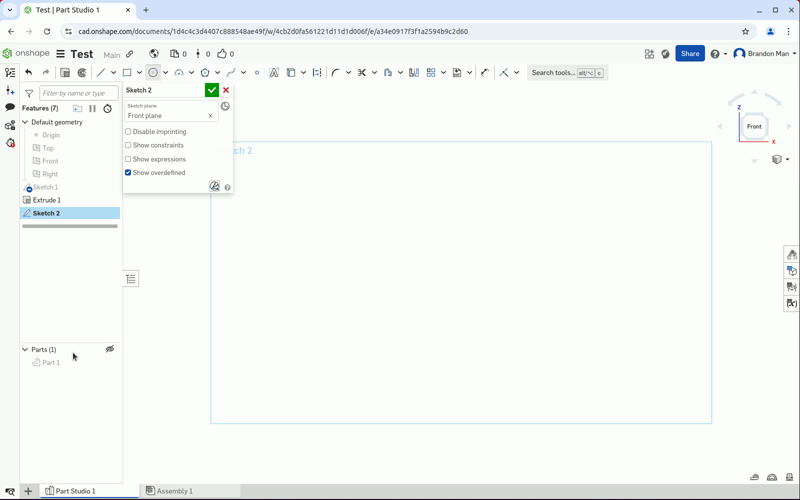
mouse_move(461, 282)
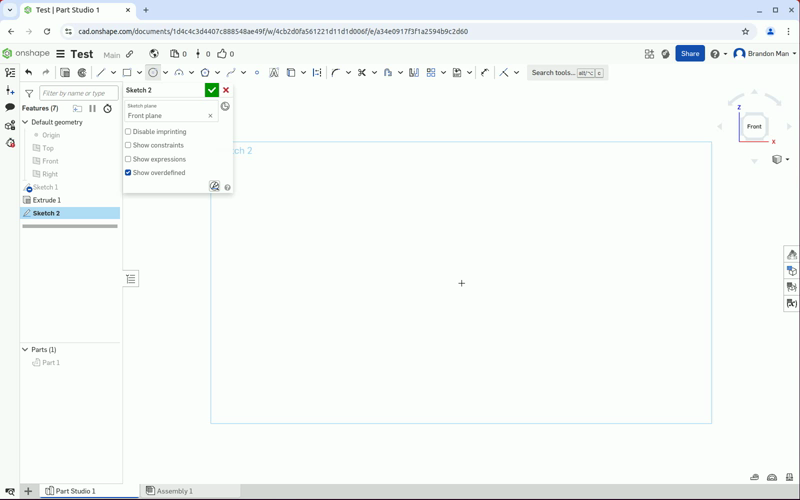
click(461, 282)
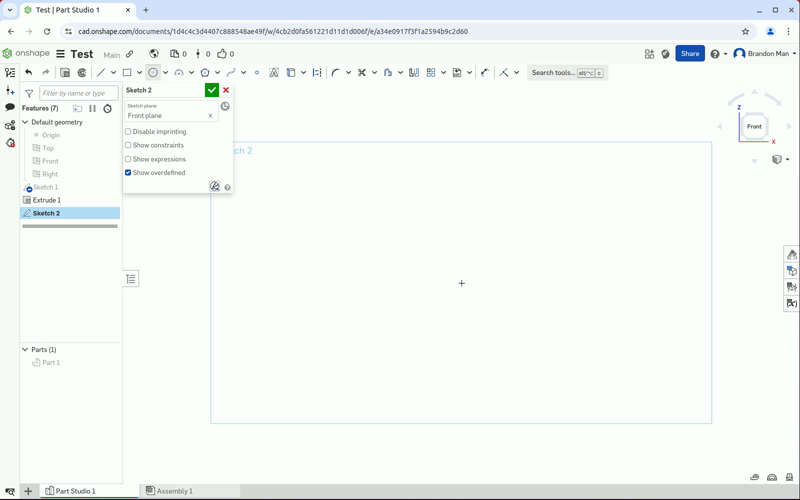
key_up(shift)
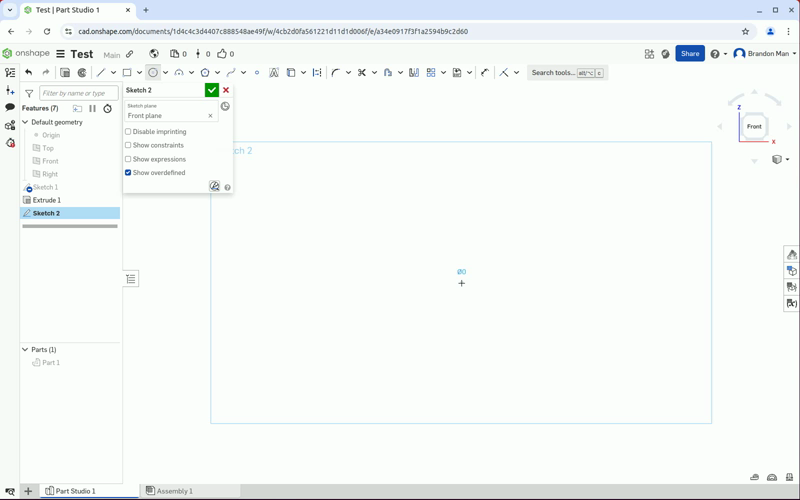
mouse_move(474, 282)
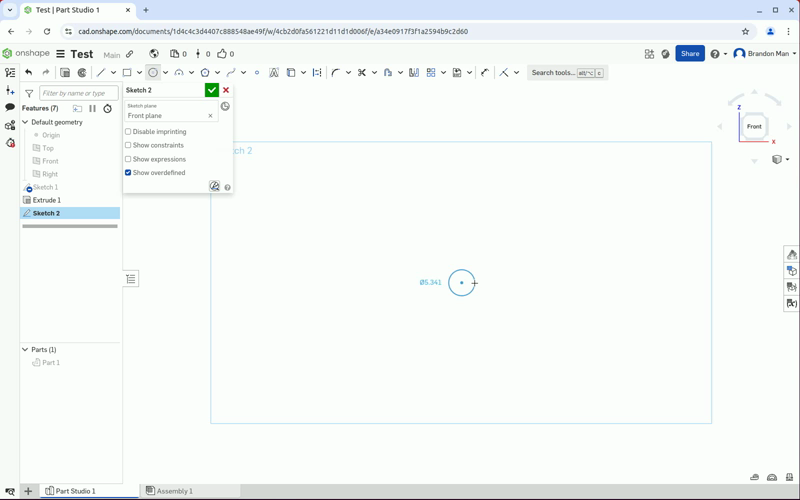
click(474, 282)
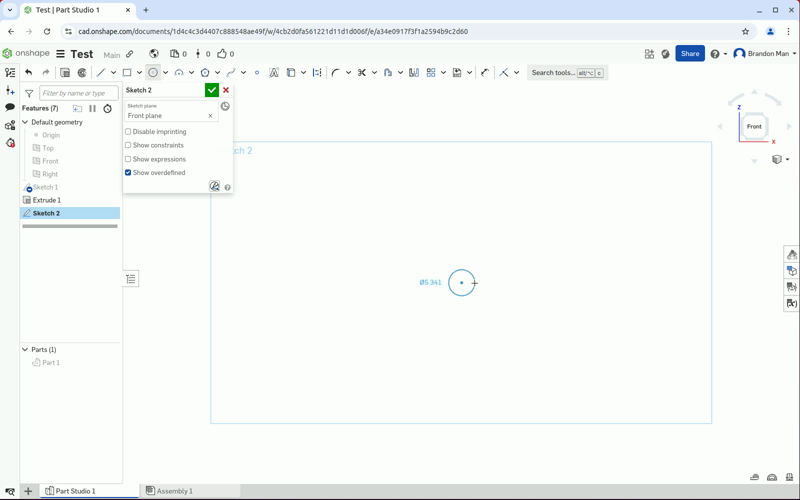
key(esc)
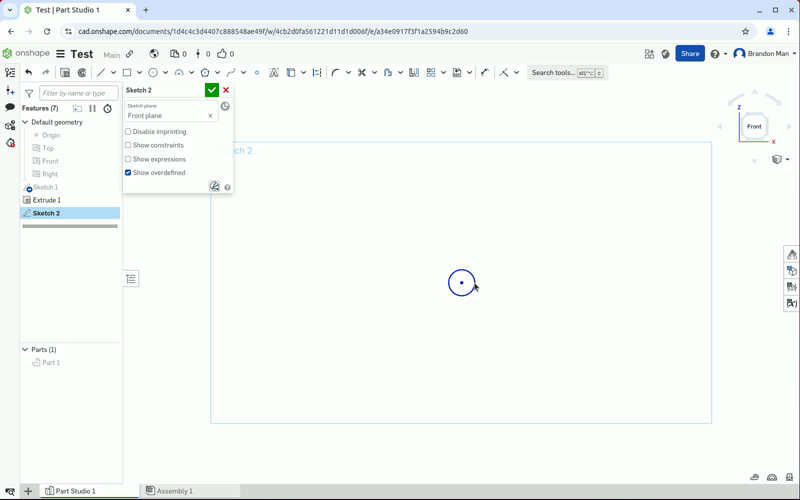
mouse_move(466, 277)
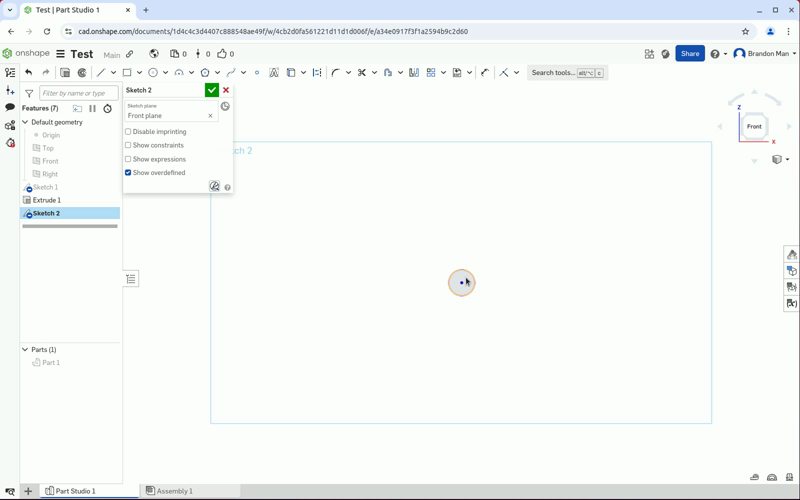
scroll(6)
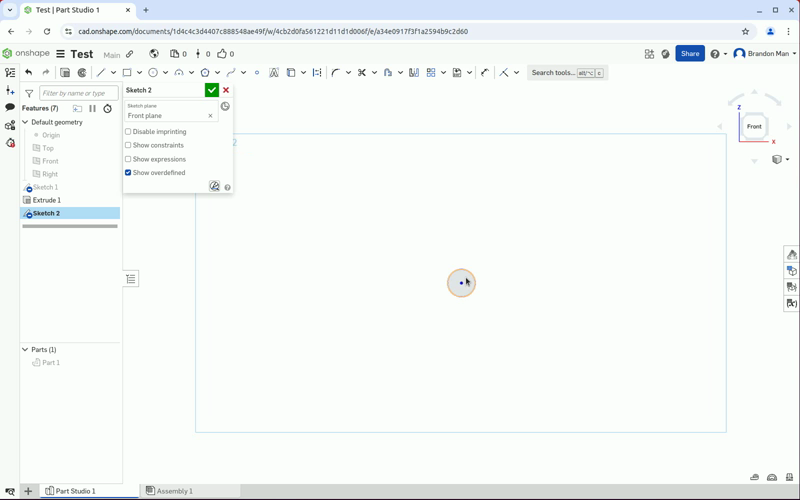
scroll(6)
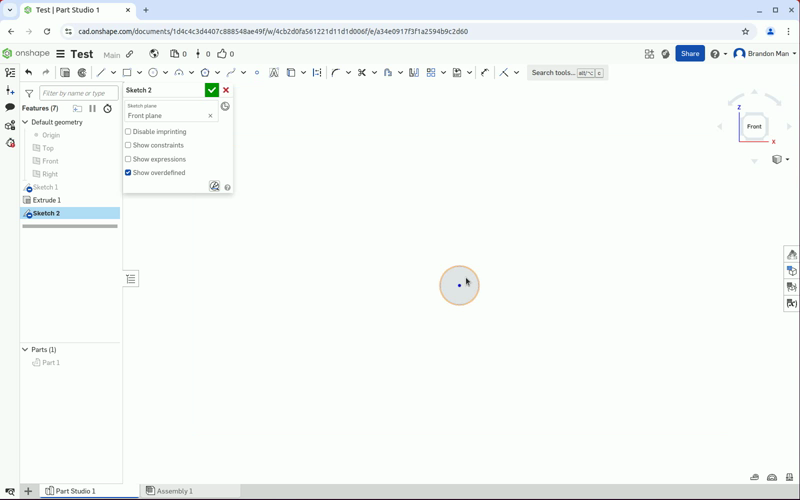
scroll(6)
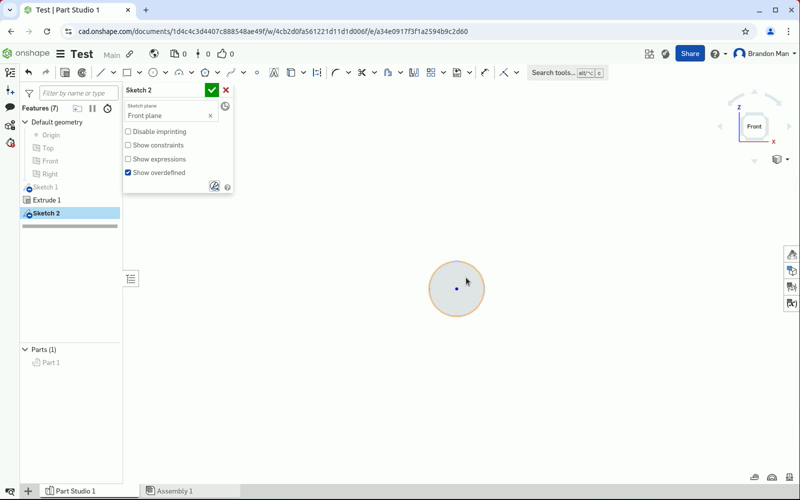
scroll(6)
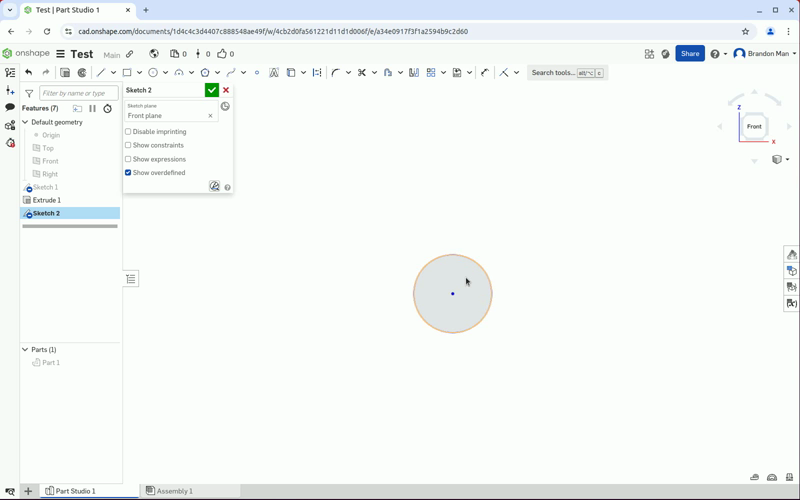
scroll(6)
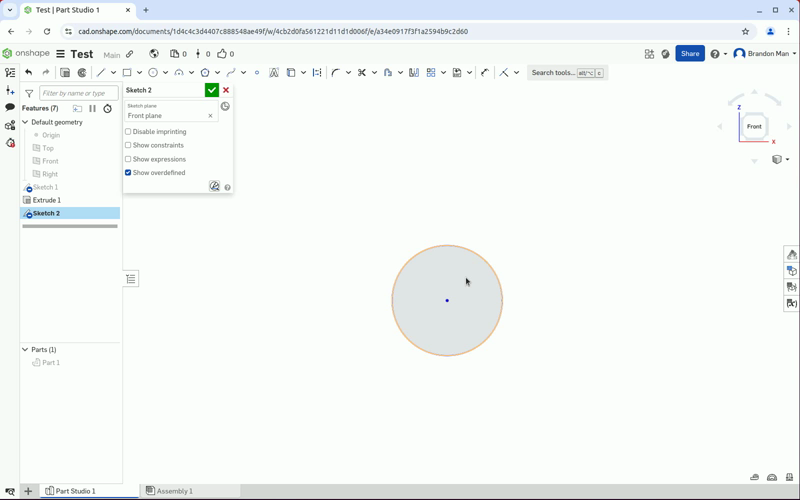
scroll(6)
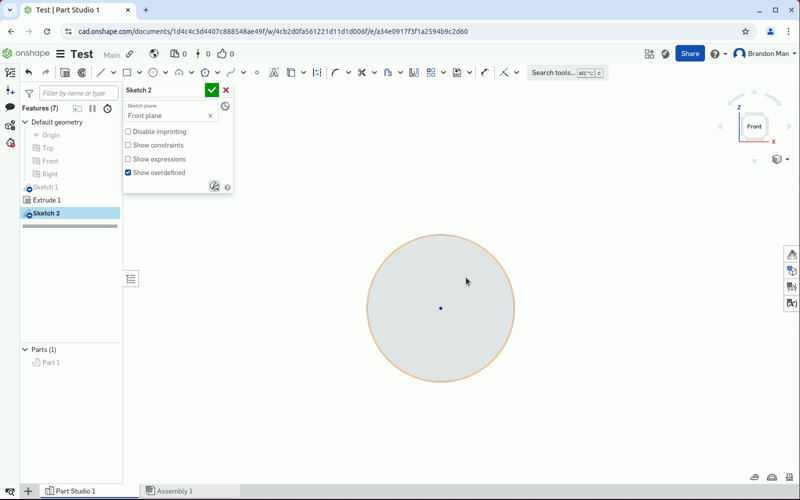
scroll(6)
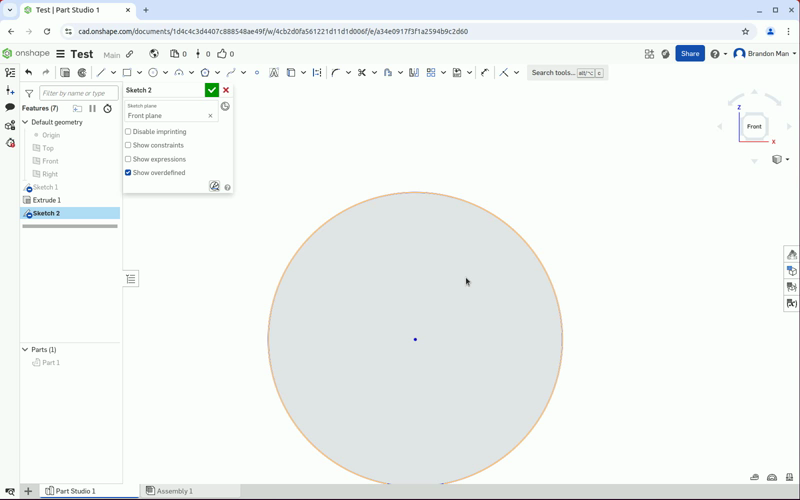
click(466, 277)
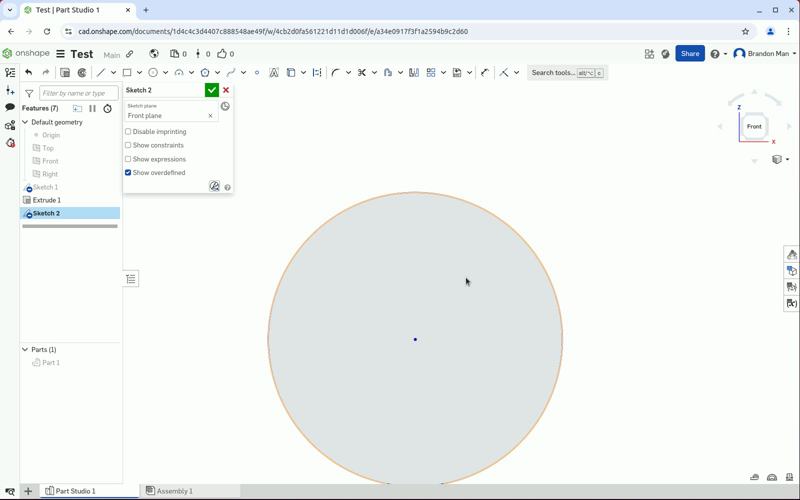
scroll(-6)
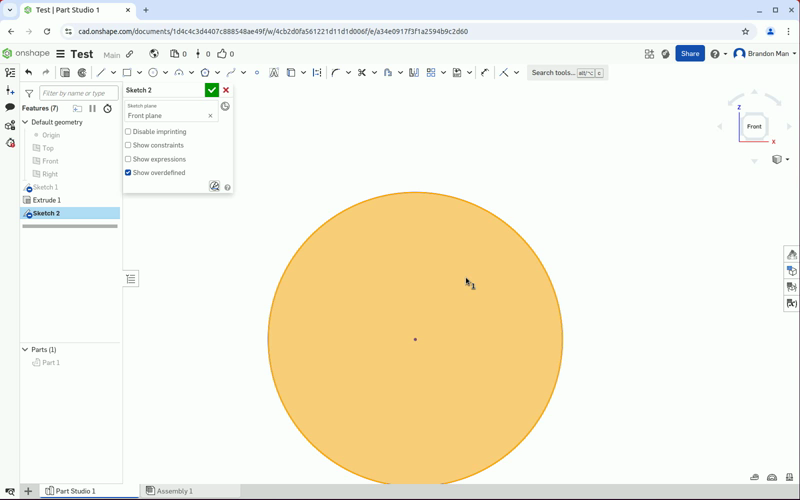
scroll(-6)
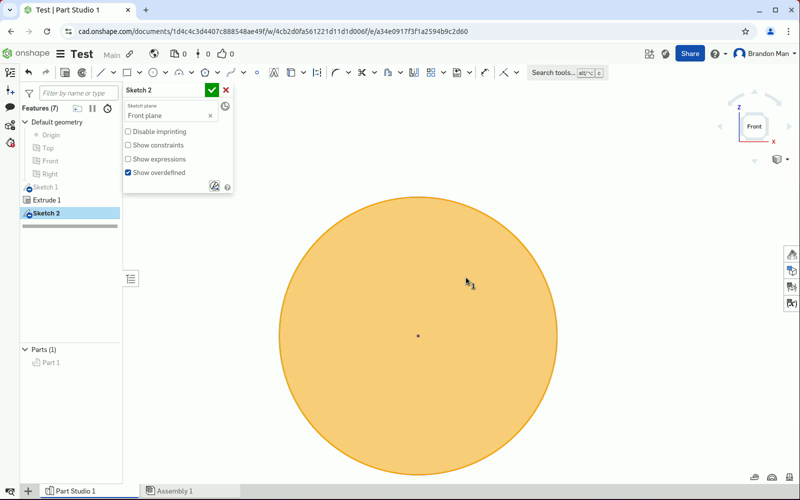
scroll(-6)
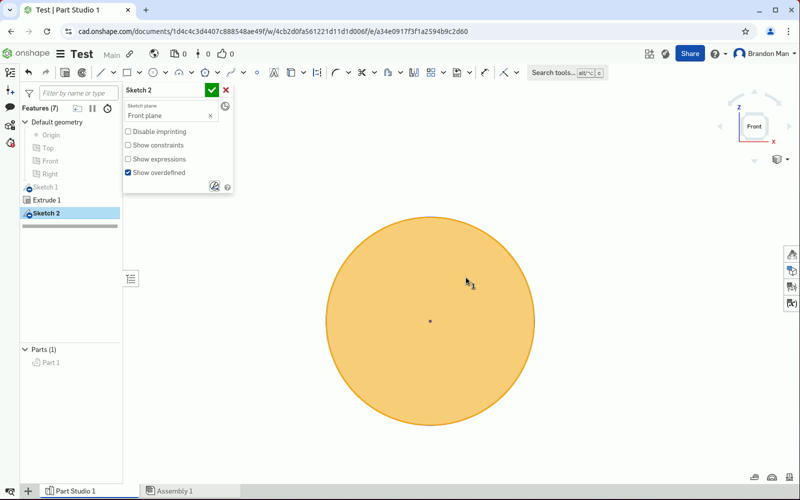
scroll(-6)
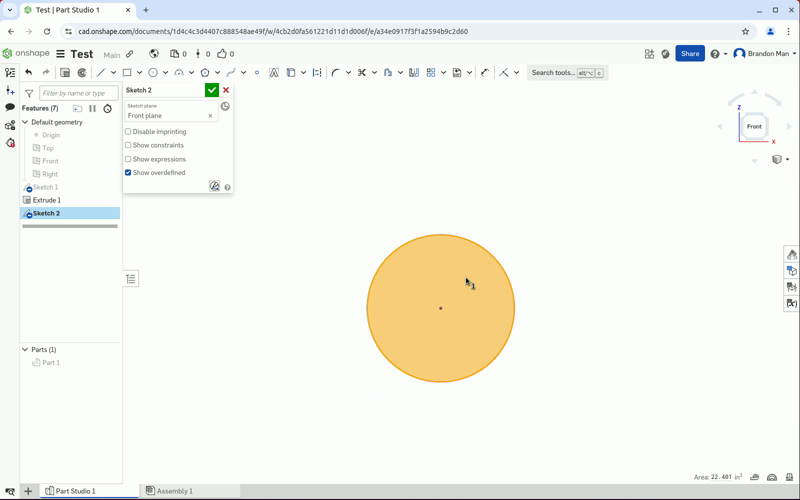
scroll(-6)
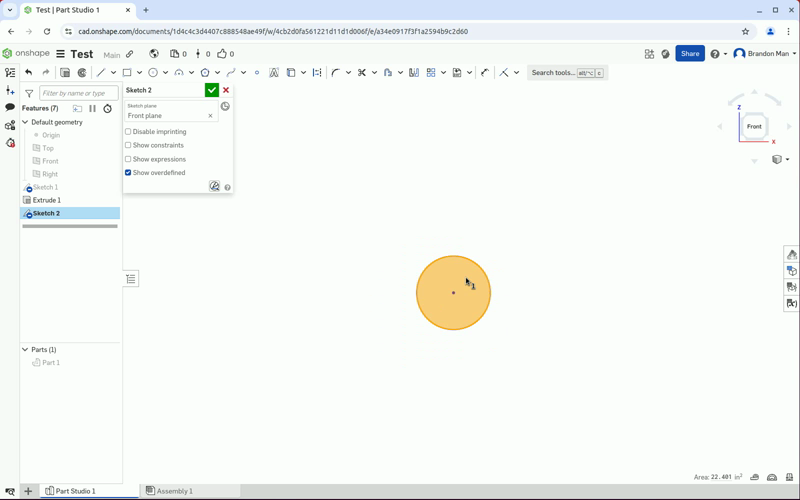
scroll(-6)
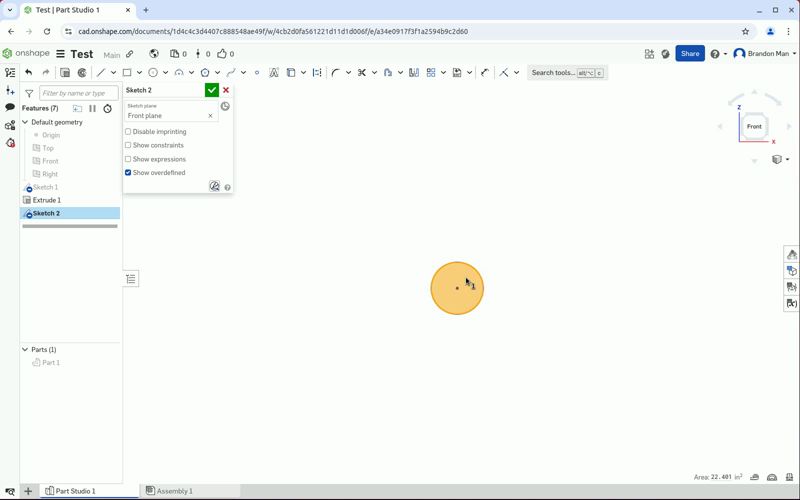
scroll(-6)
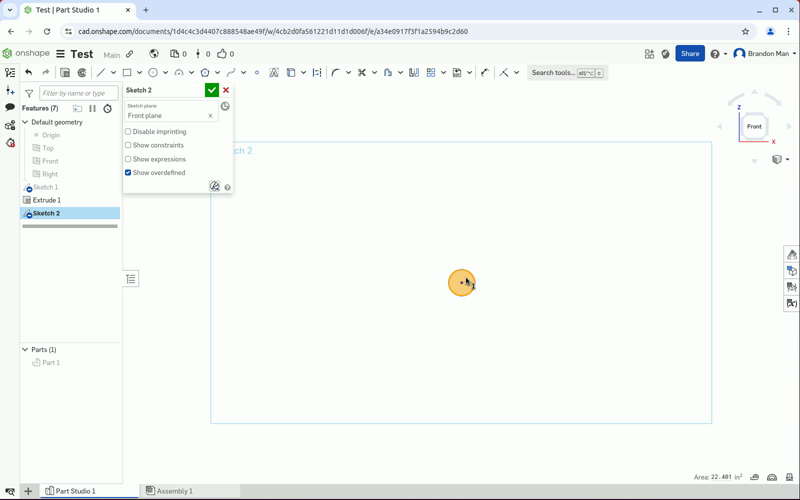
mouse_move(73, 352)
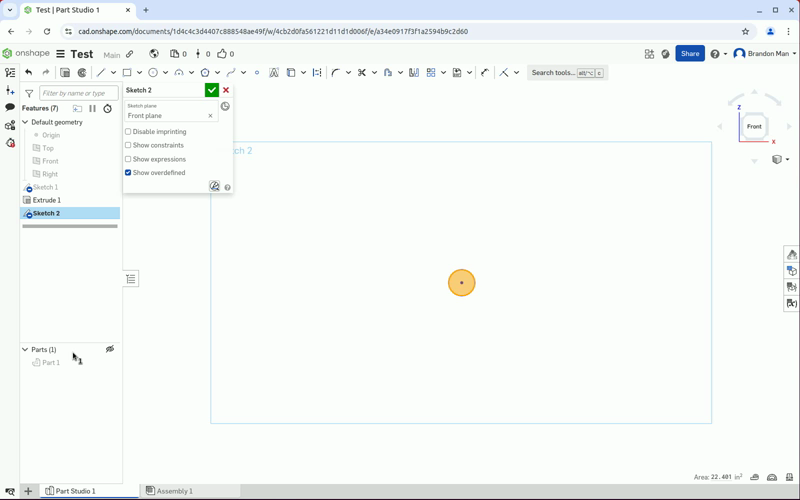
key(shift+y)
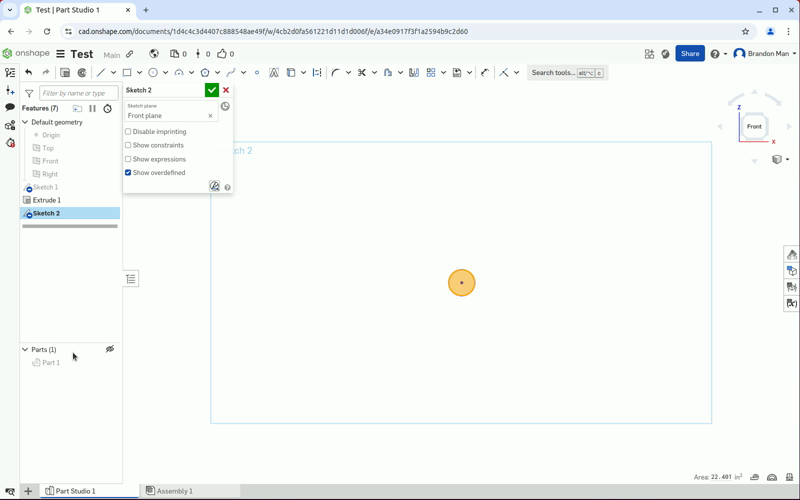
key(shift+e)
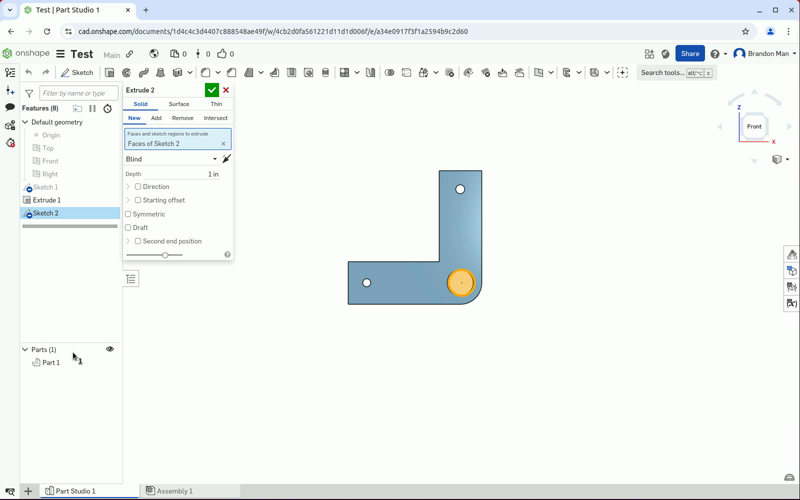
mouse_move(143, 106)
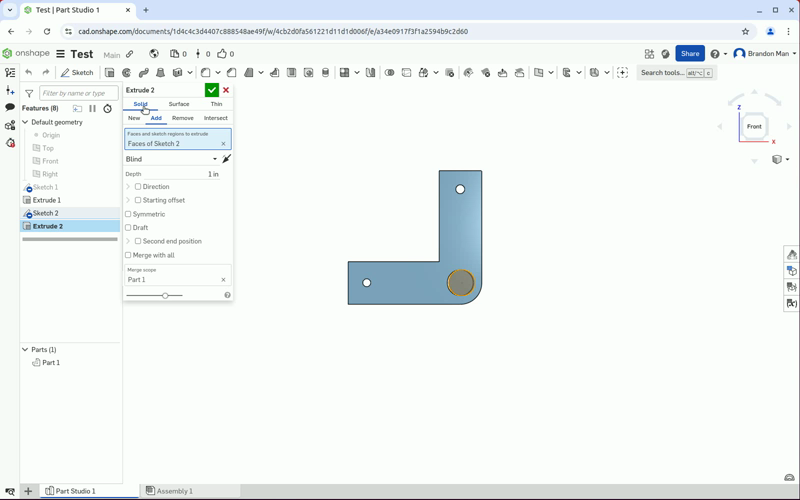
click(143, 106)
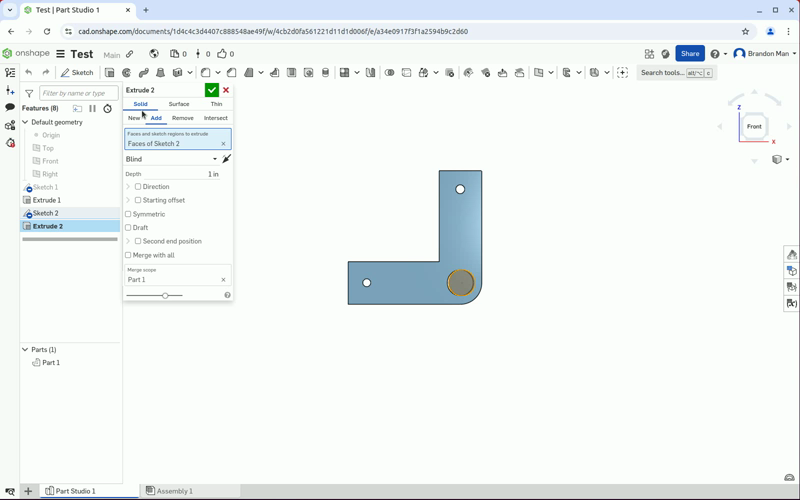
mouse_move(137, 120)
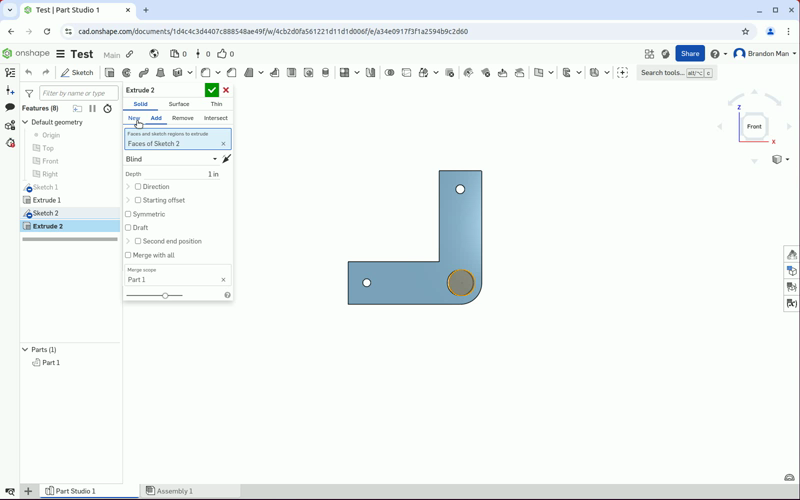
click(137, 120)
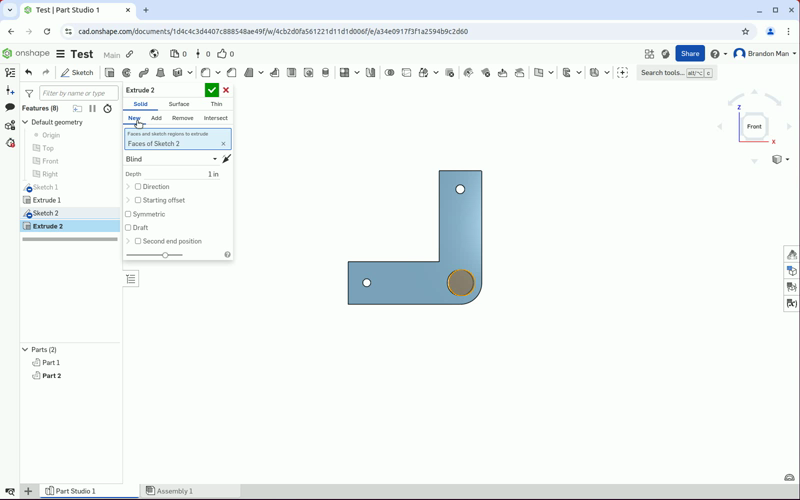
key(tab, 4)
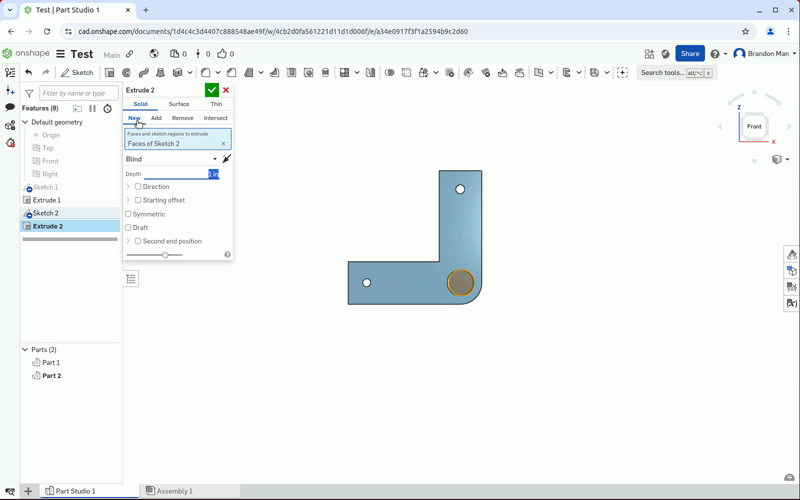
text(7.462)
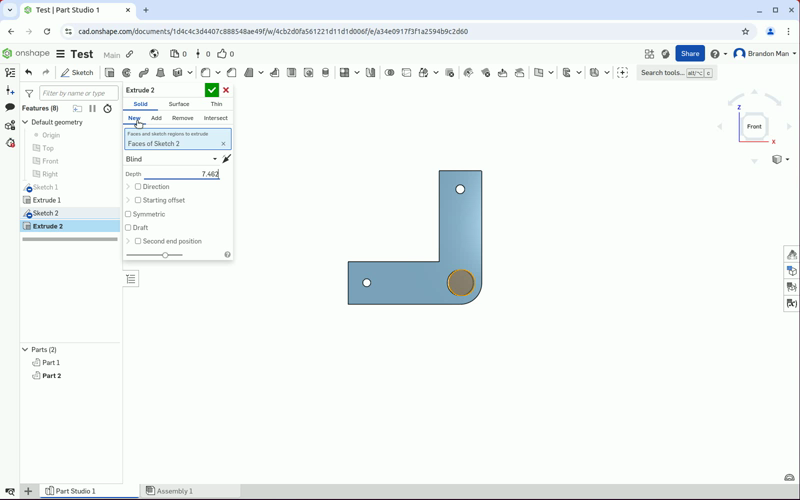
key(enter)
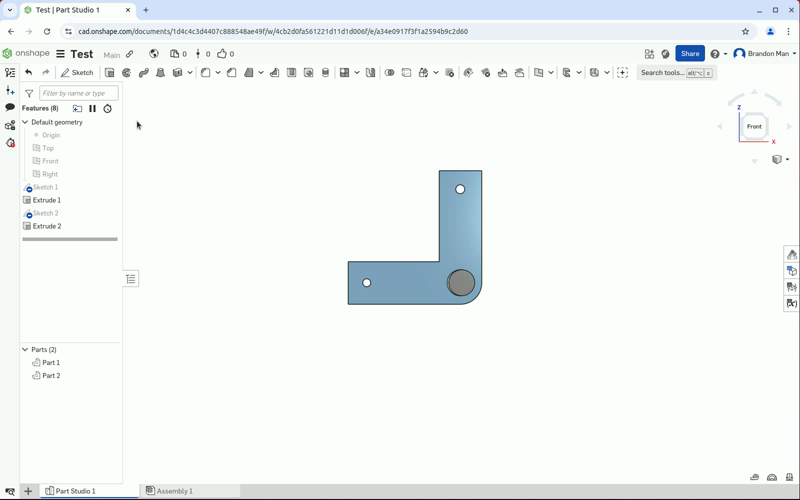
key(shift+h)
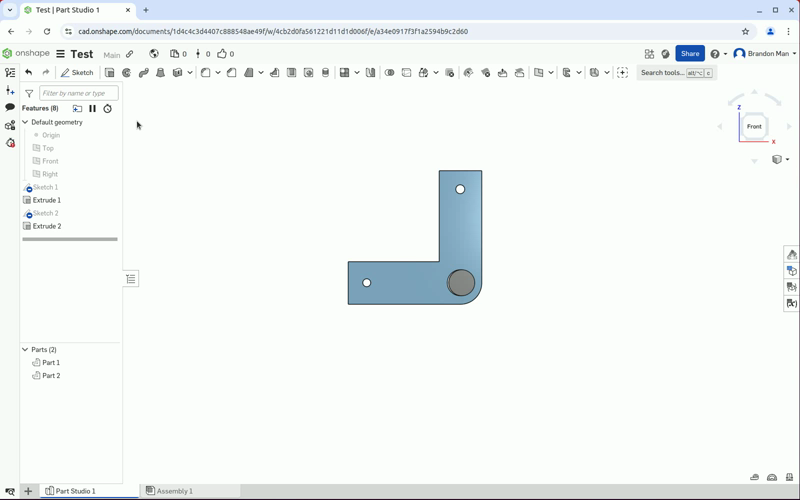
key(shift+h)
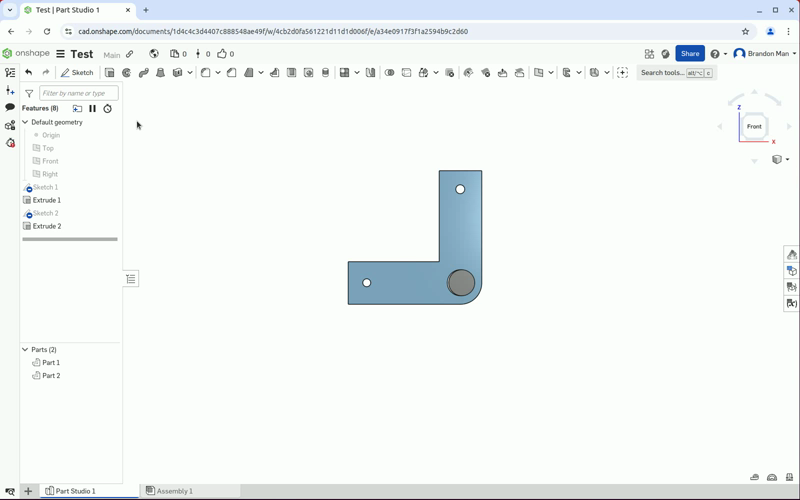
mouse_move(73, 189)
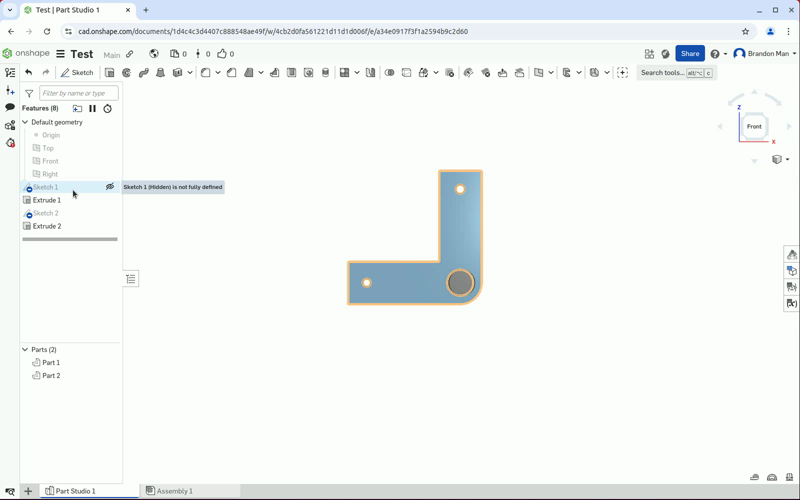
click(73, 189)
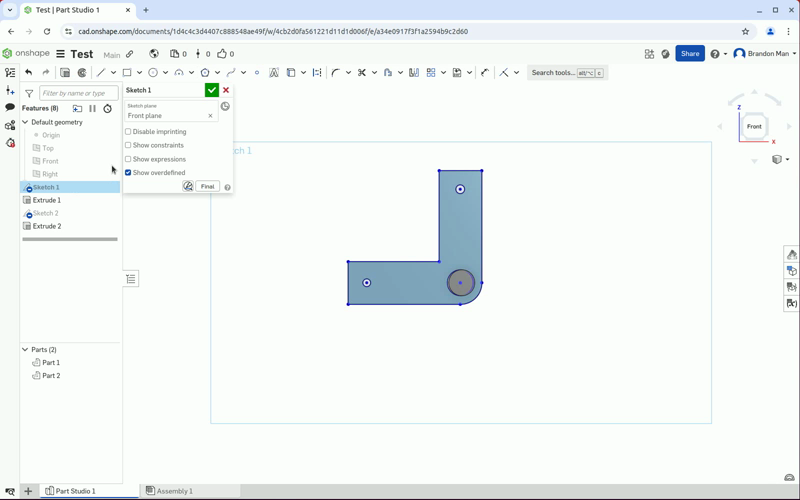
mouse_move(229, 92)
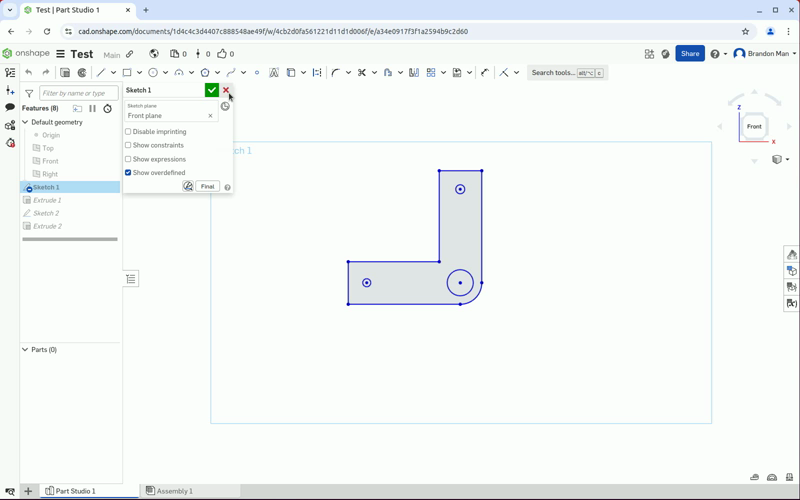
click(229, 92)
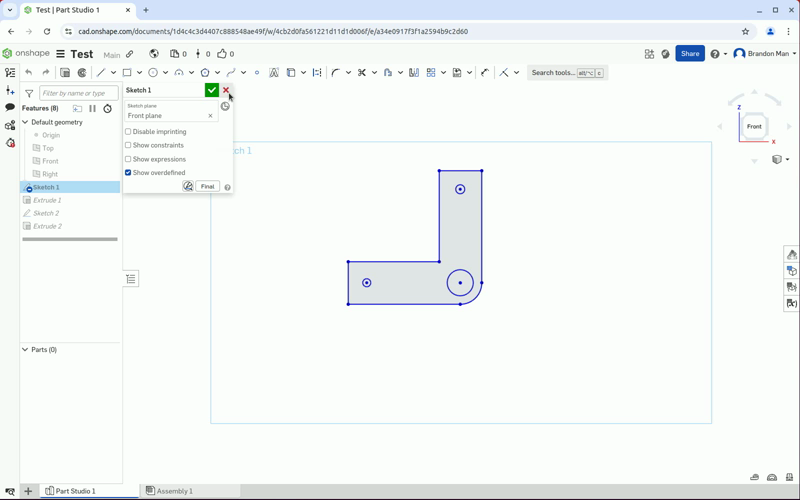
key(shift+s)
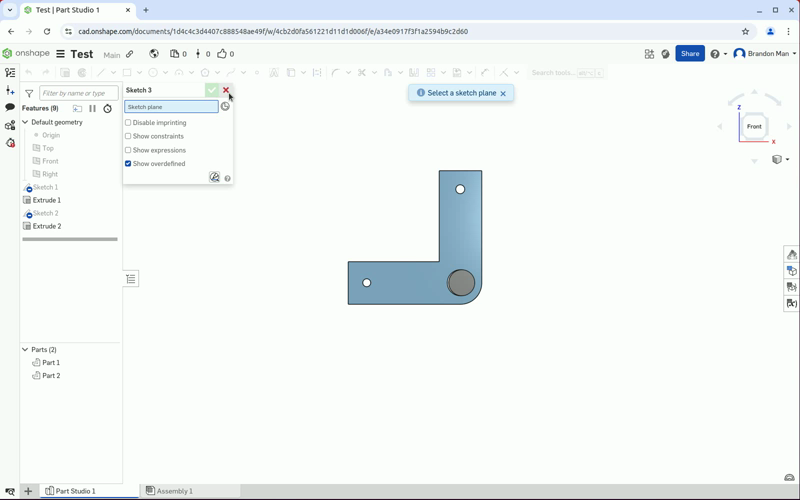
mouse_move(73, 163)
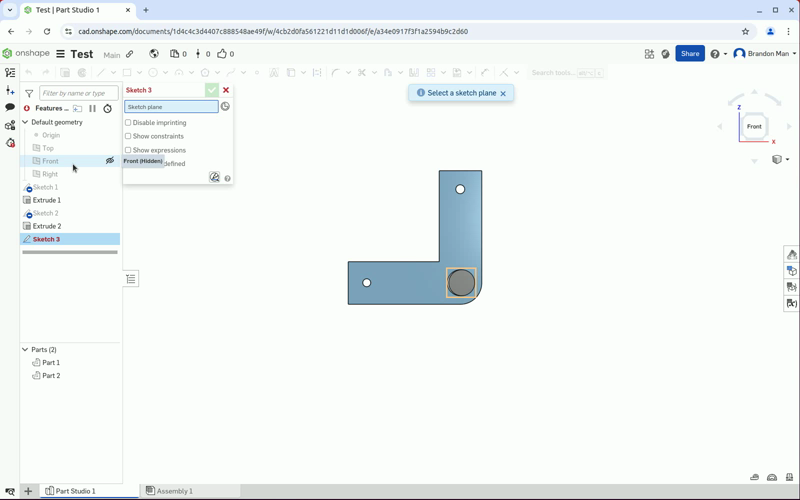
click(73, 163)
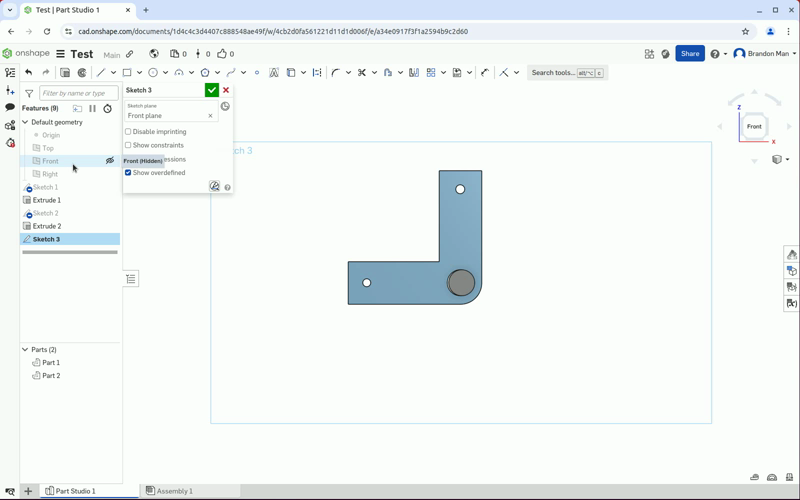
mouse_move(73, 352)
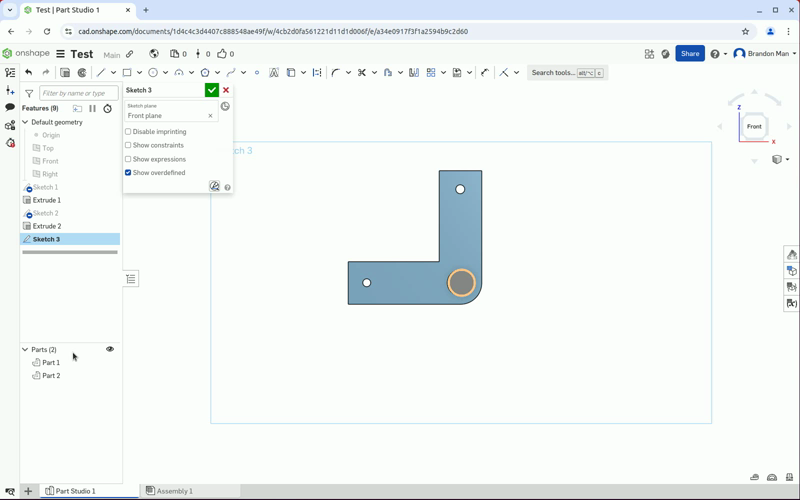
key(y)
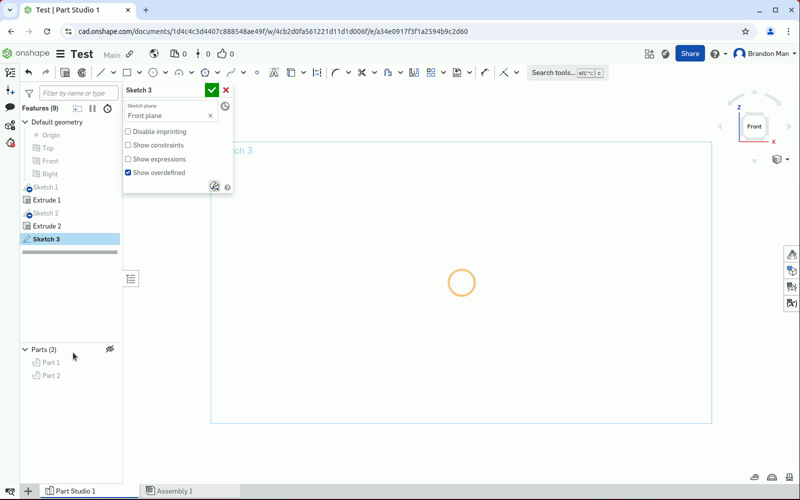
key(c)
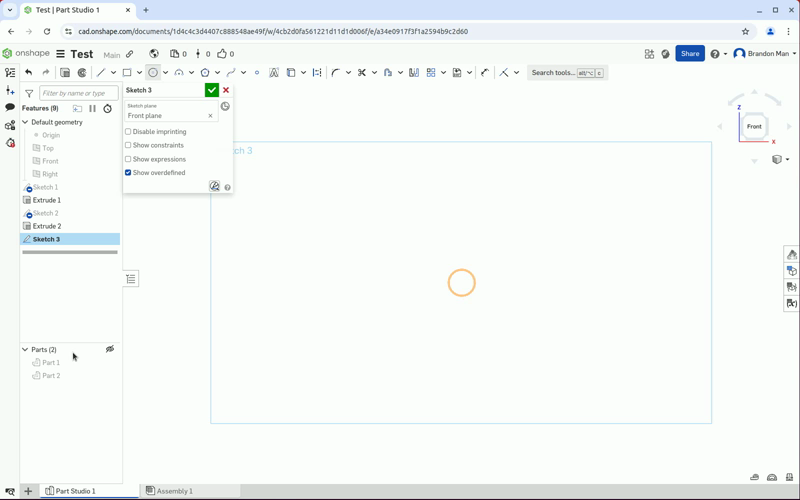
key_down(shift)
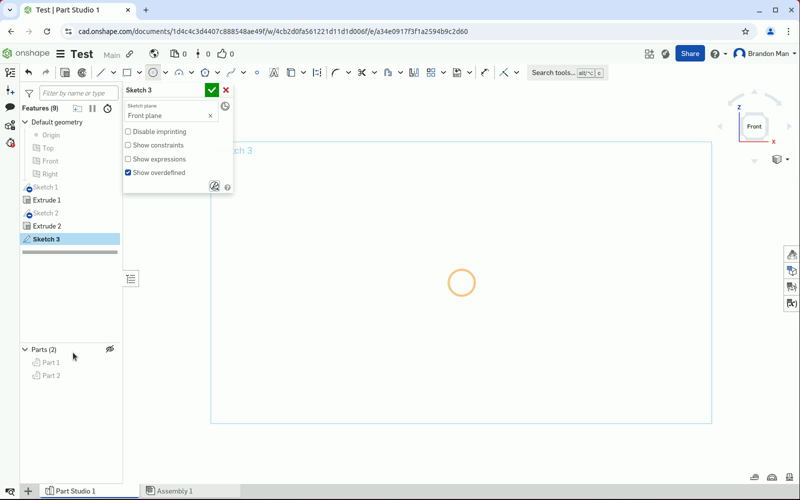
mouse_move(461, 356)
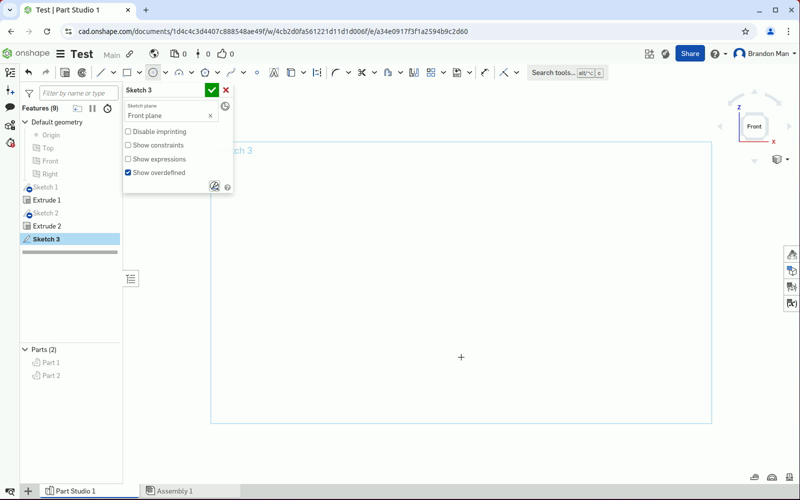
click(461, 356)
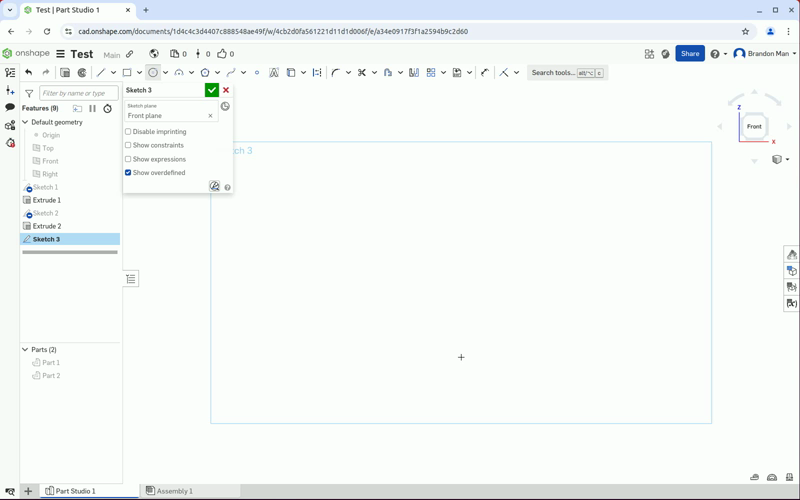
key_up(shift)
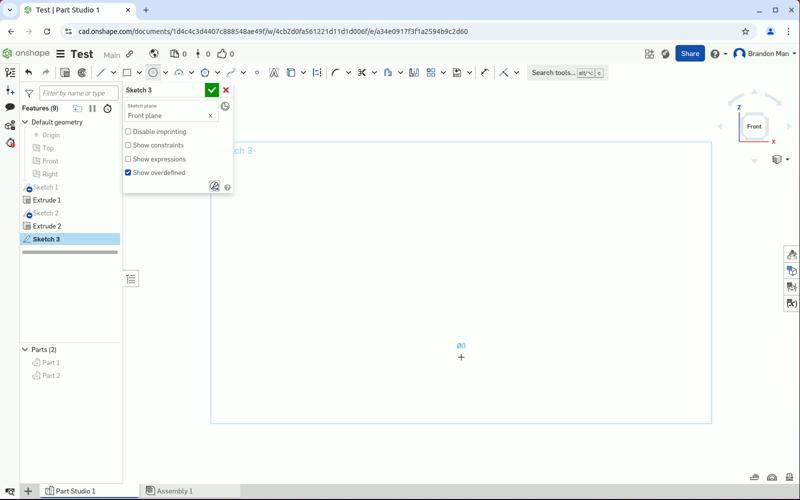
mouse_move(482, 356)
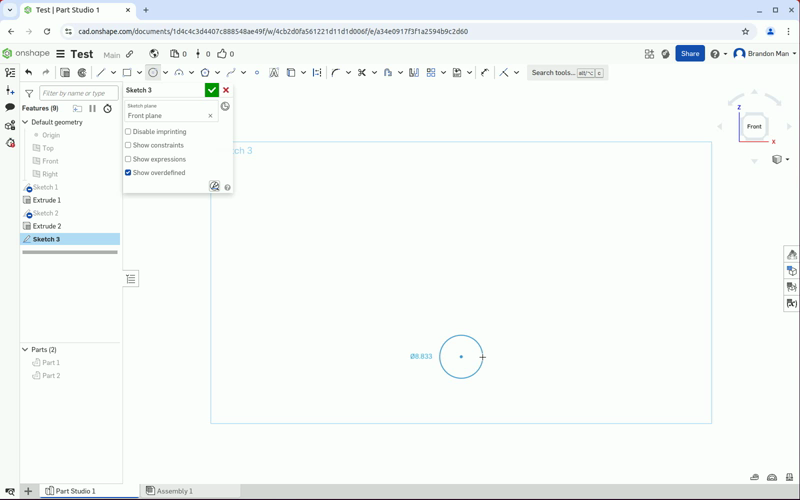
click(482, 356)
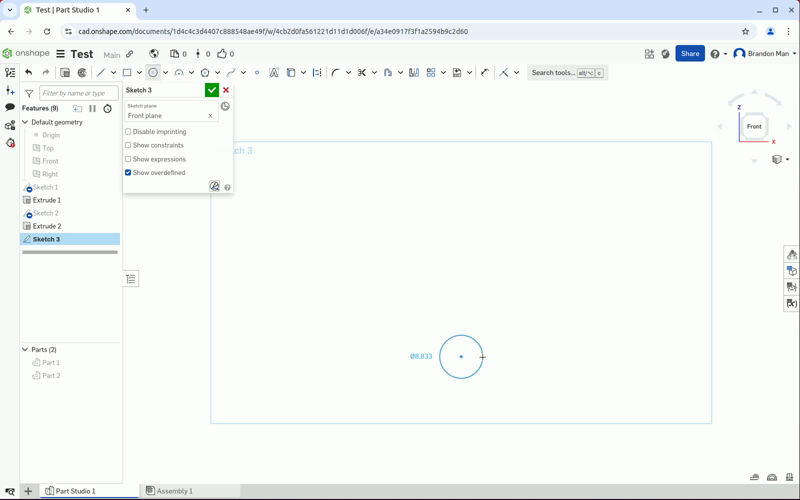
key(esc)
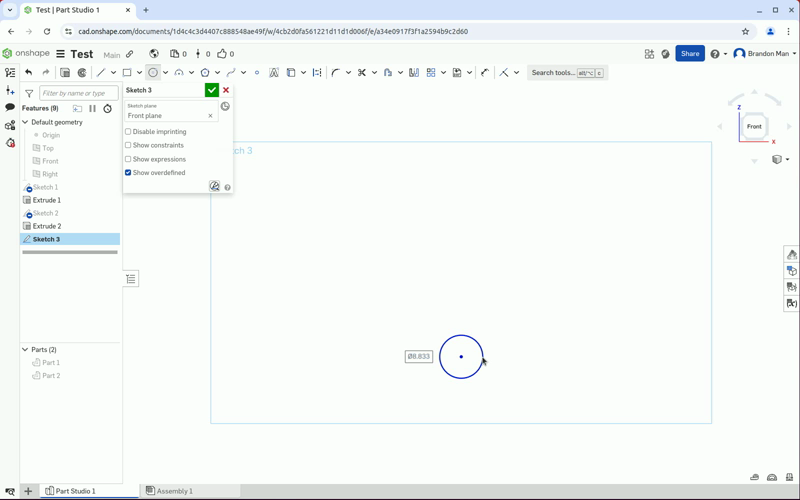
key(c)
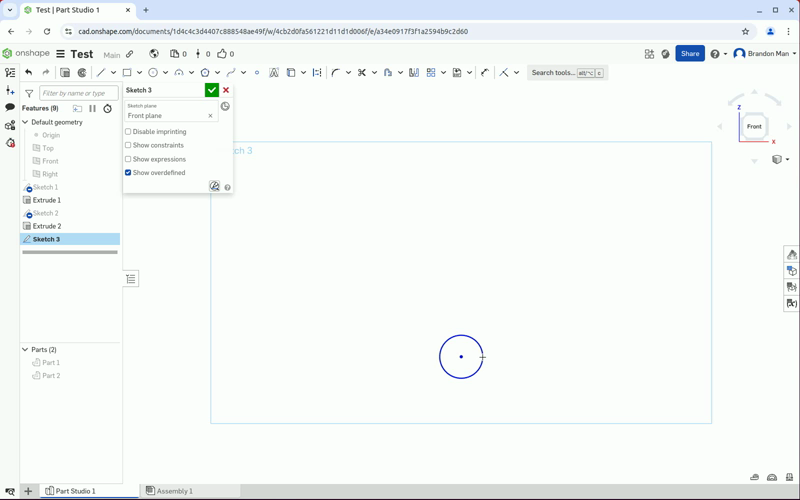
key_down(shift)
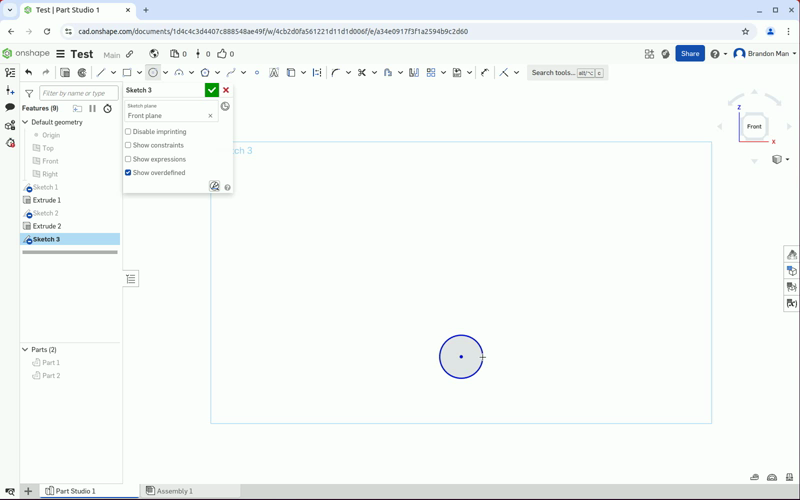
mouse_move(461, 356)
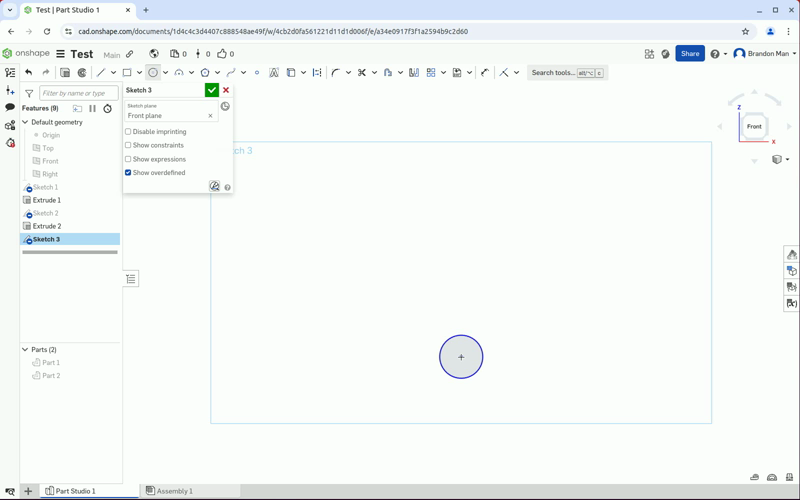
click(461, 356)
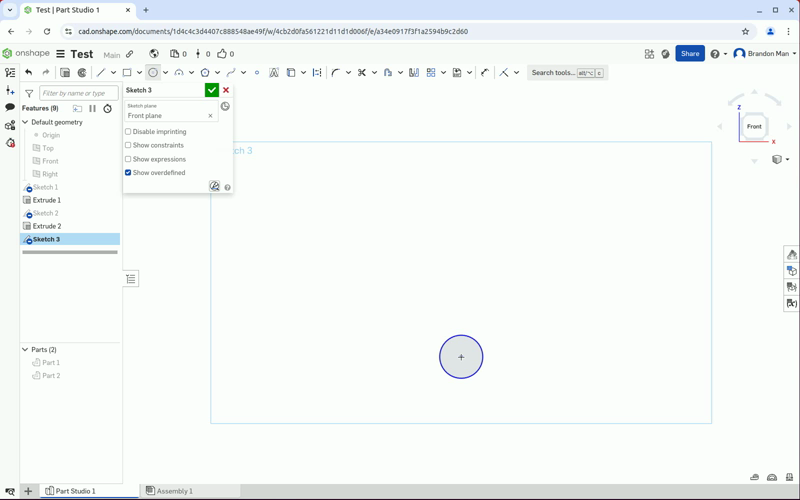
key_up(shift)
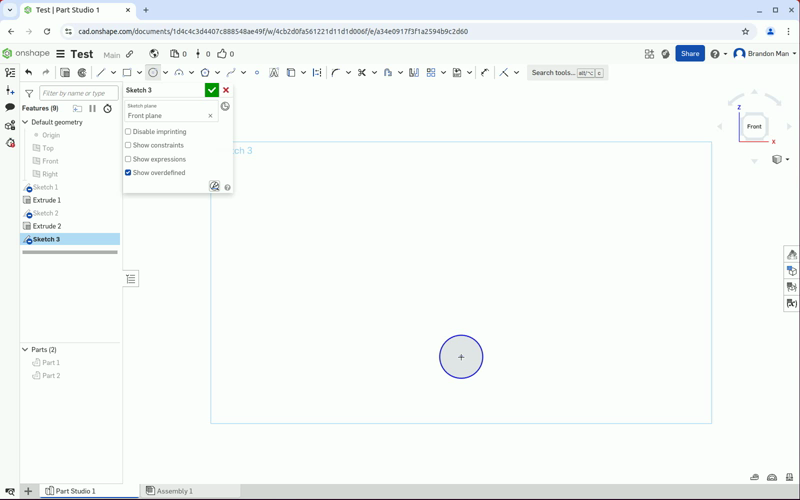
mouse_move(466, 356)
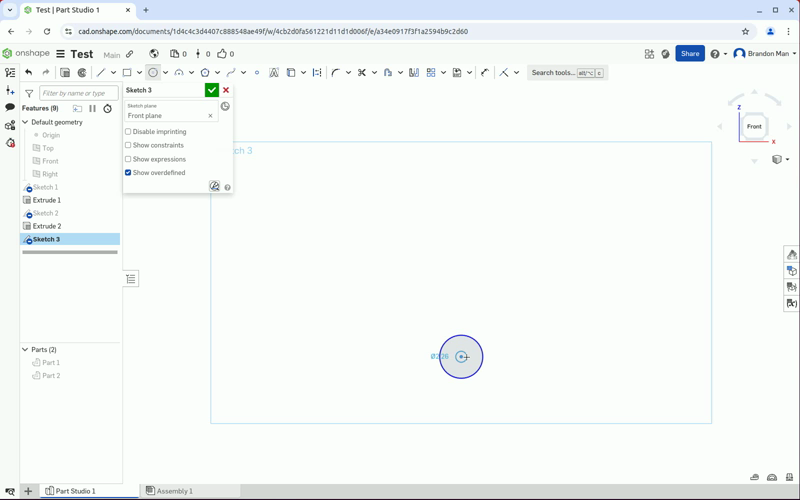
click(466, 356)
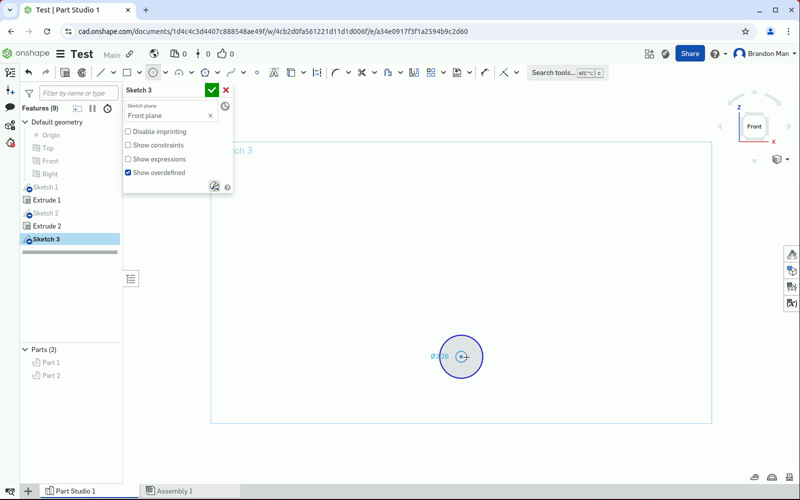
key(esc)
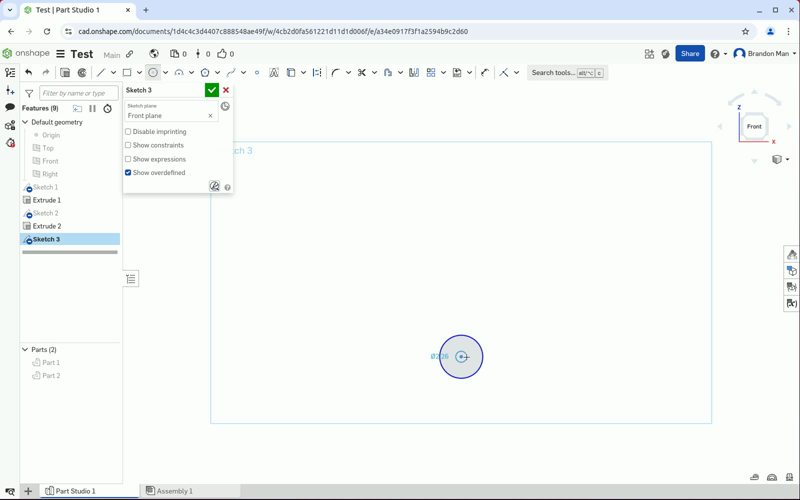
mouse_move(455, 354)
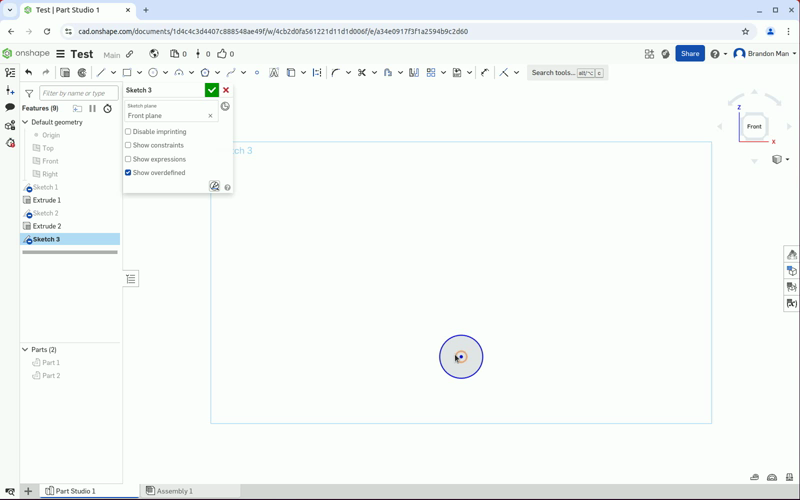
scroll(6)
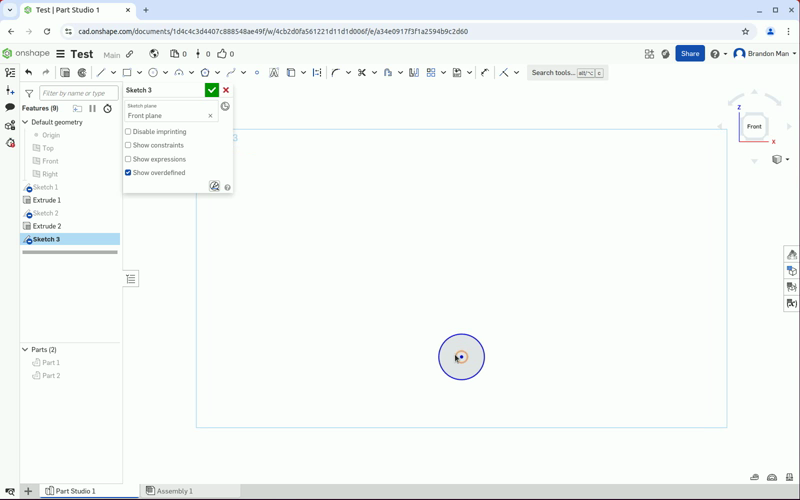
scroll(6)
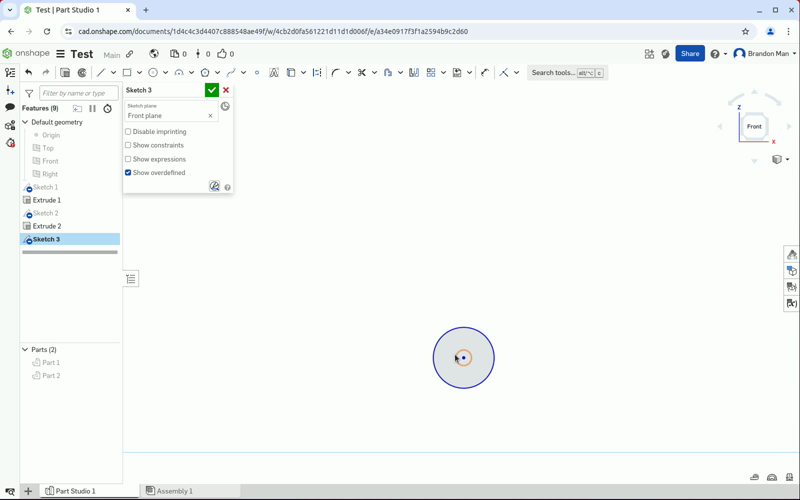
scroll(6)
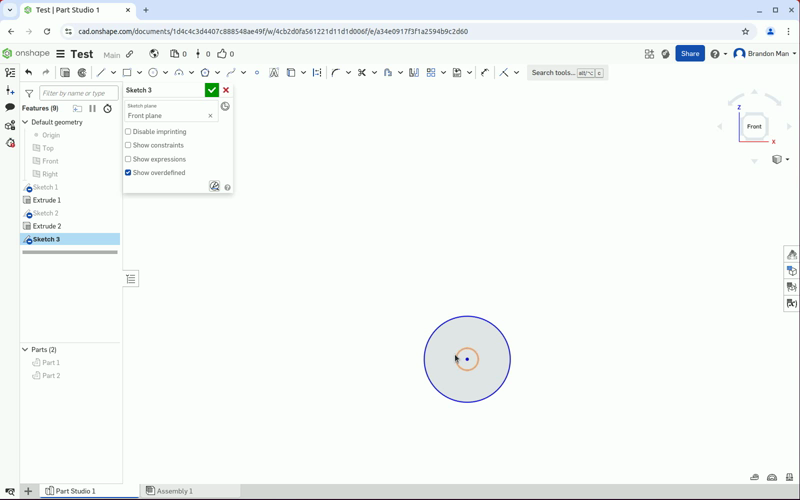
scroll(6)
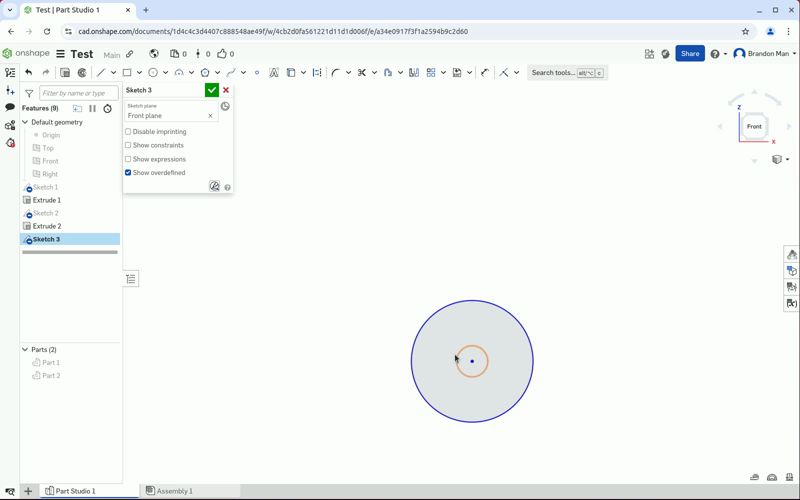
scroll(6)
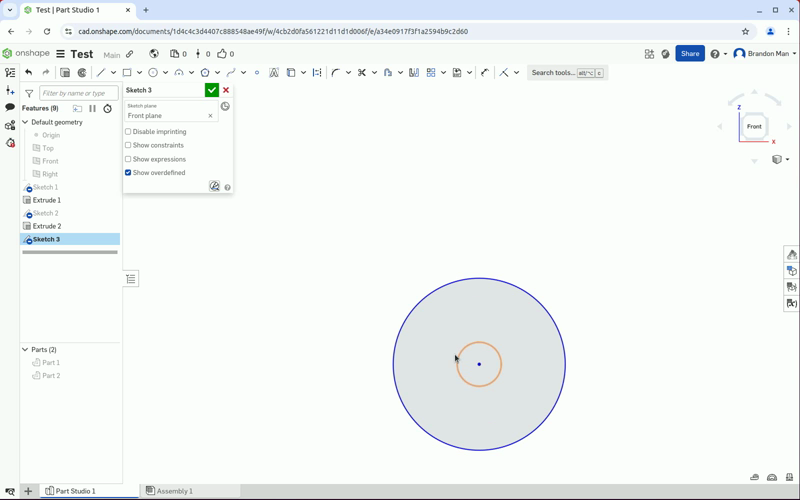
scroll(6)
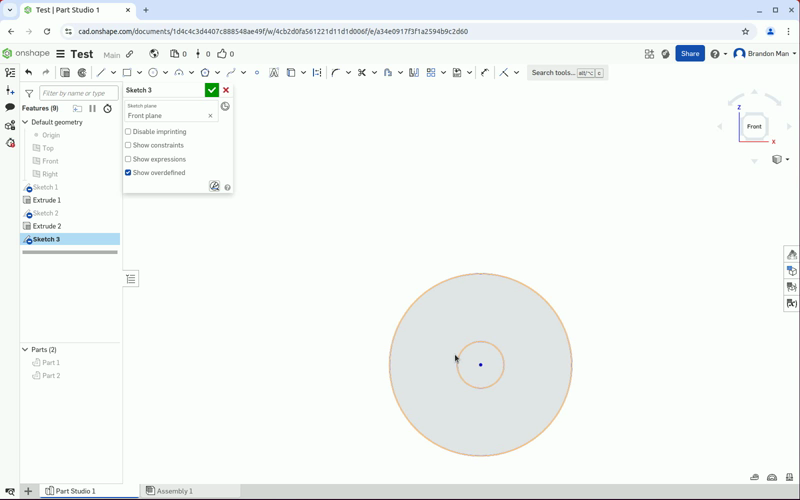
scroll(6)
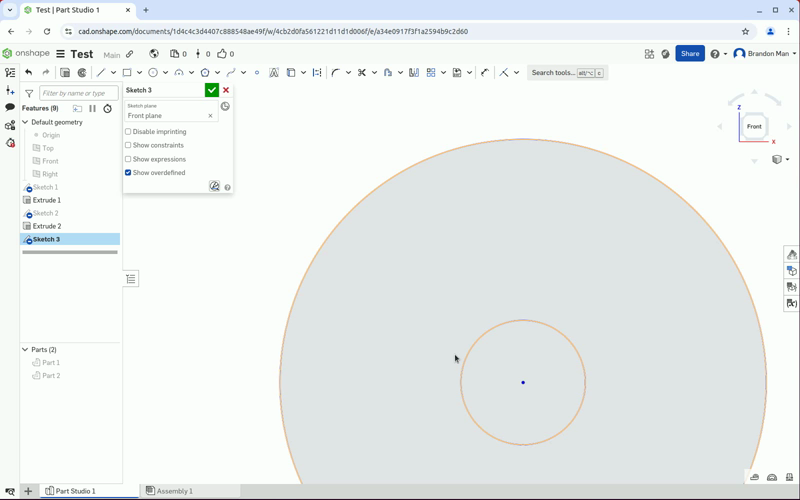
click(455, 354)
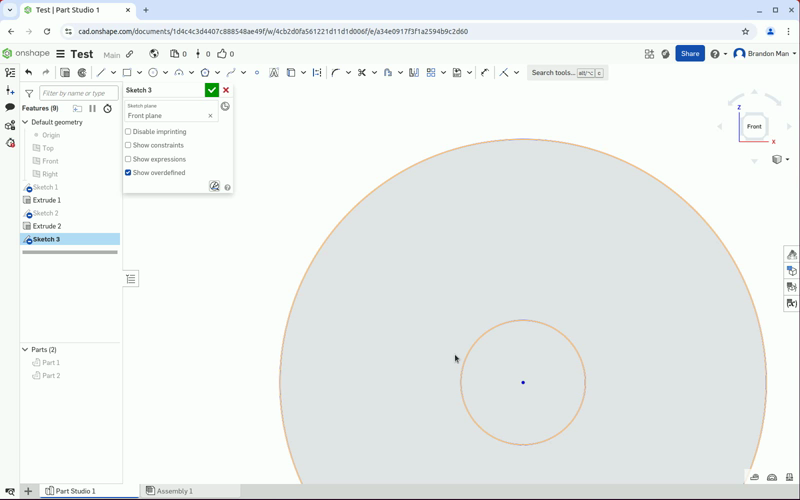
scroll(-6)
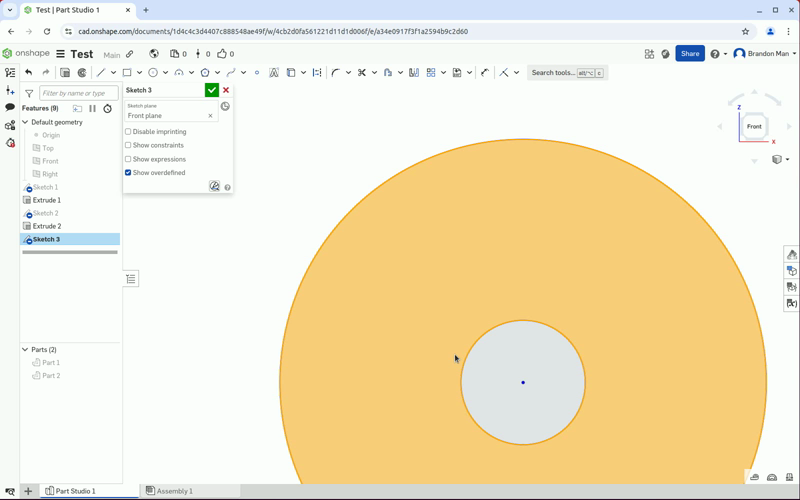
scroll(-6)
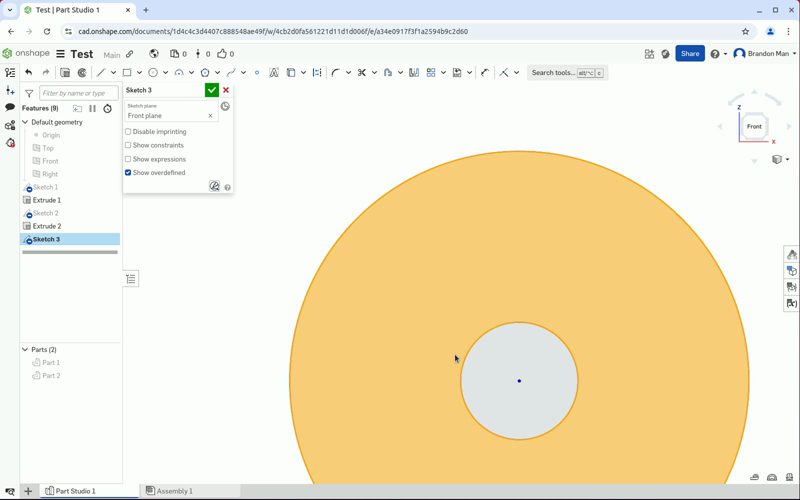
scroll(-6)
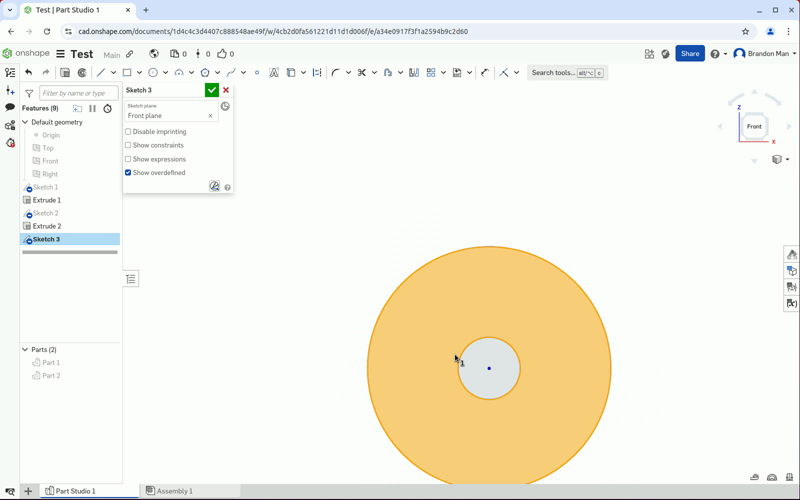
scroll(-6)
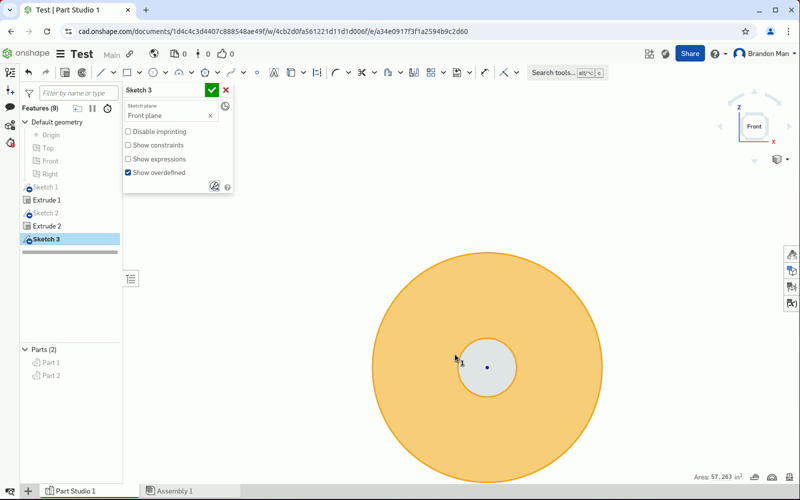
scroll(-6)
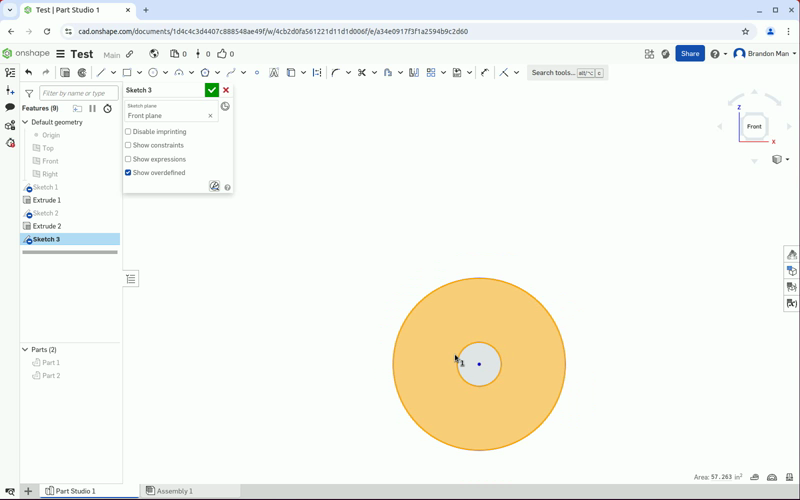
scroll(-6)
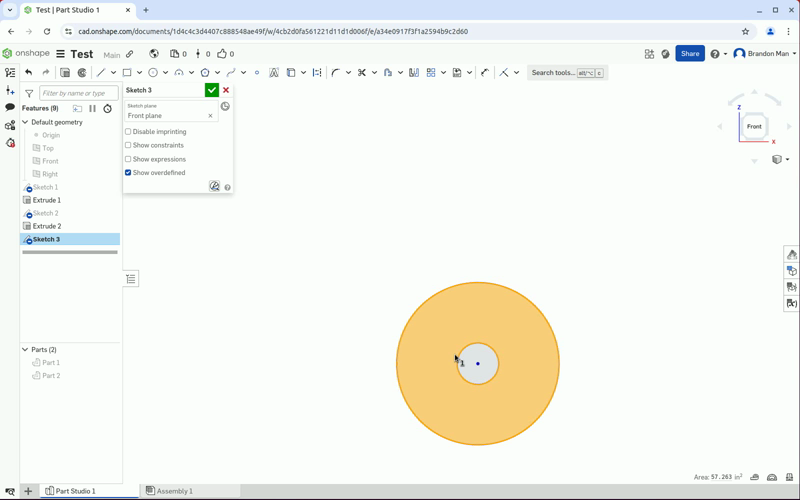
scroll(-6)
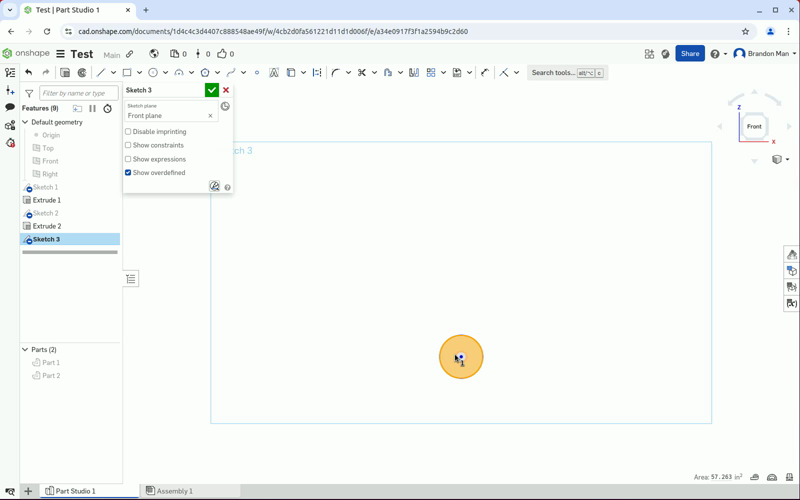
mouse_move(73, 352)
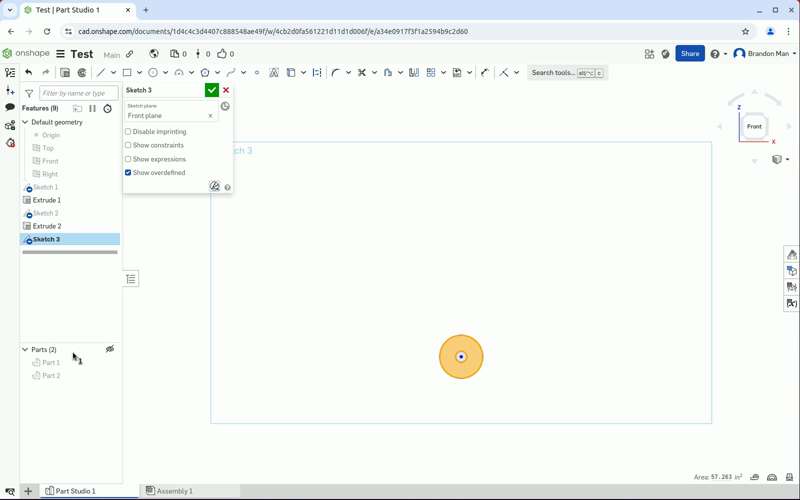
key(shift+y)
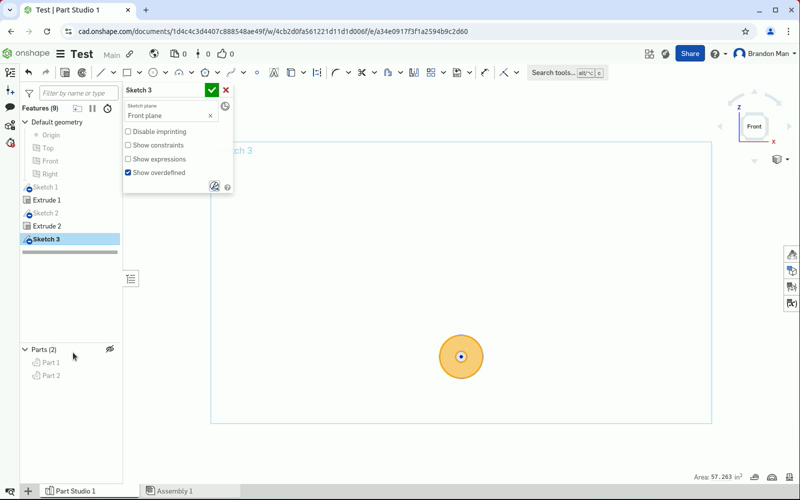
key(shift+e)
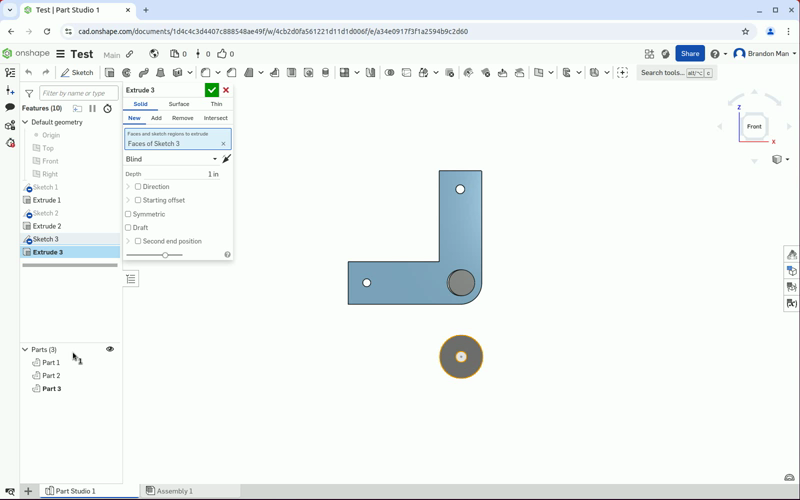
mouse_move(143, 106)
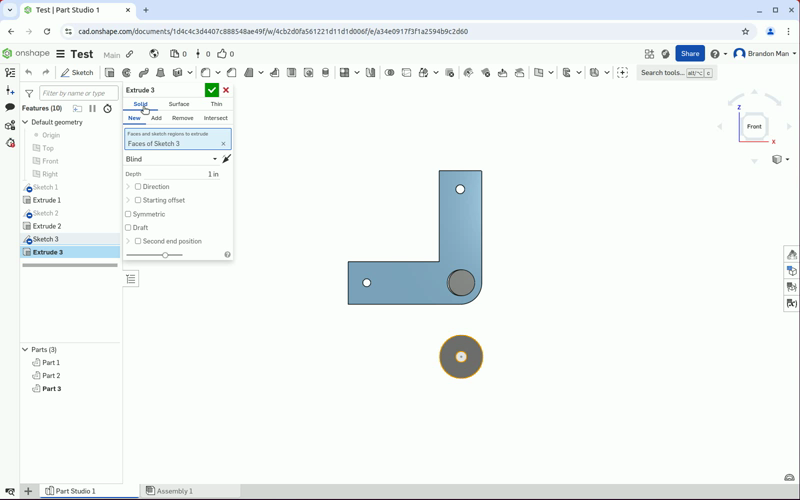
click(143, 106)
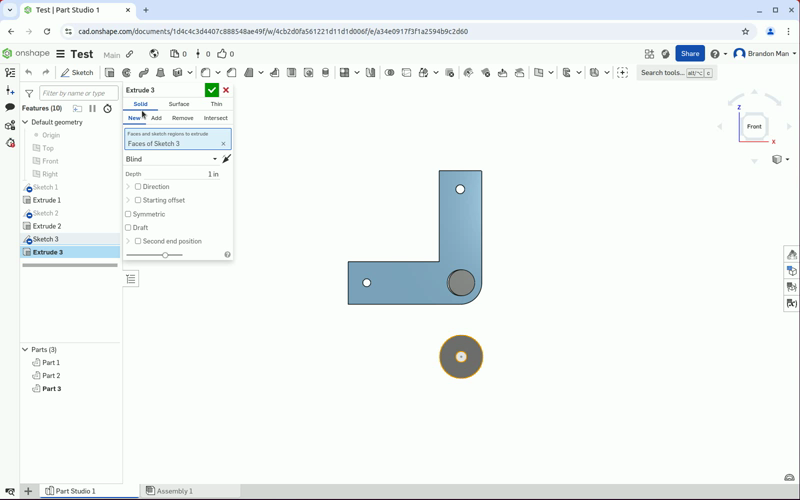
mouse_move(137, 120)
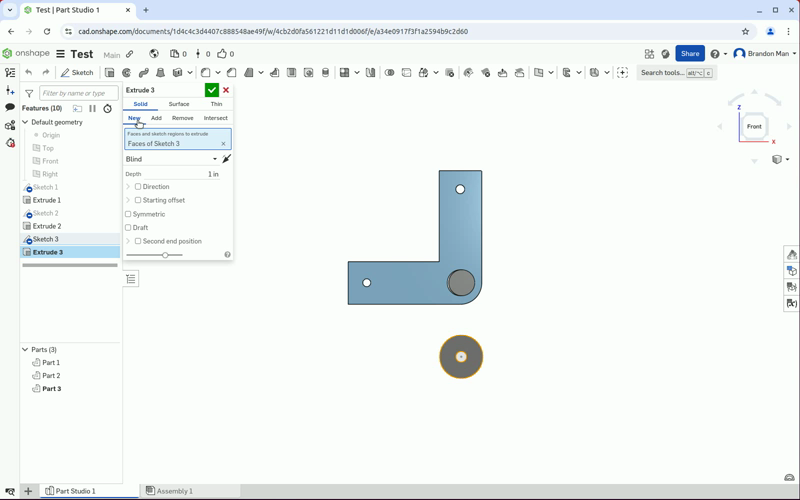
click(137, 120)
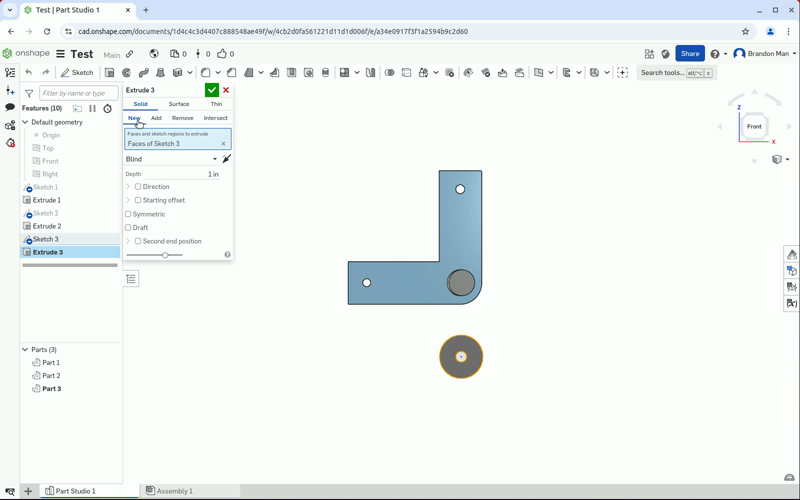
key(tab, 4)
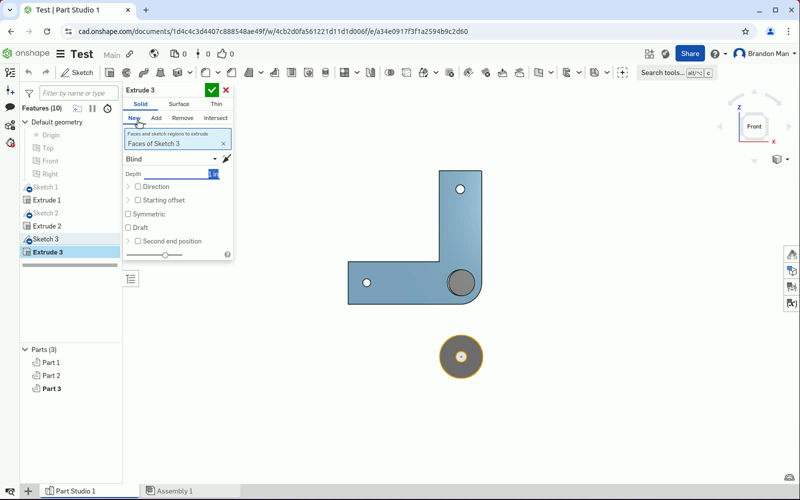
text(1.204)
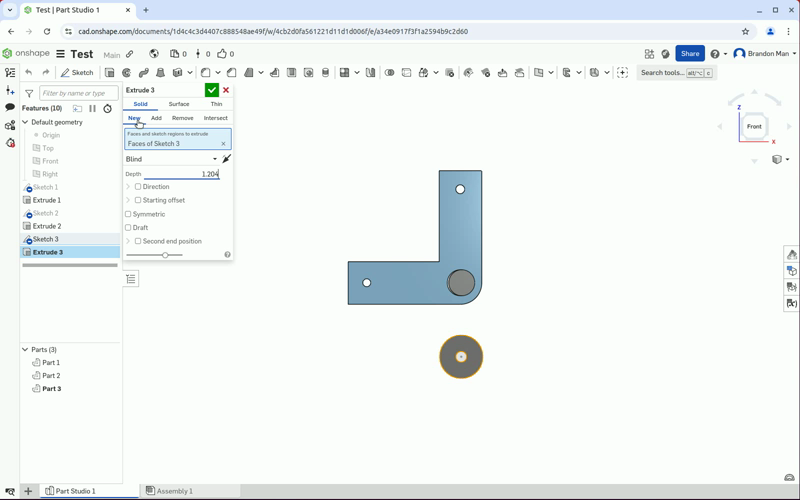
key(enter)
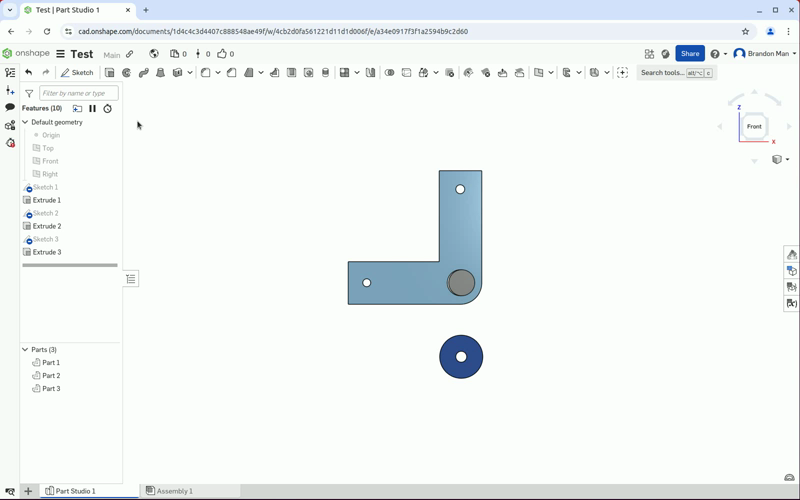
key(shift+h)
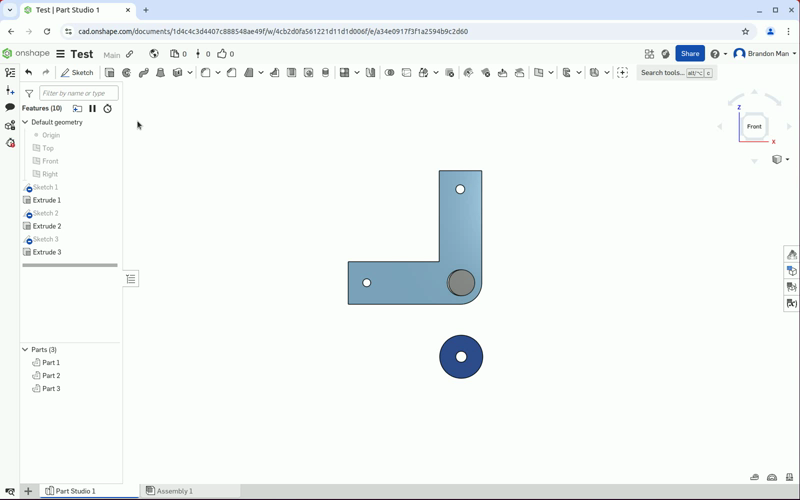
key(shift+h)
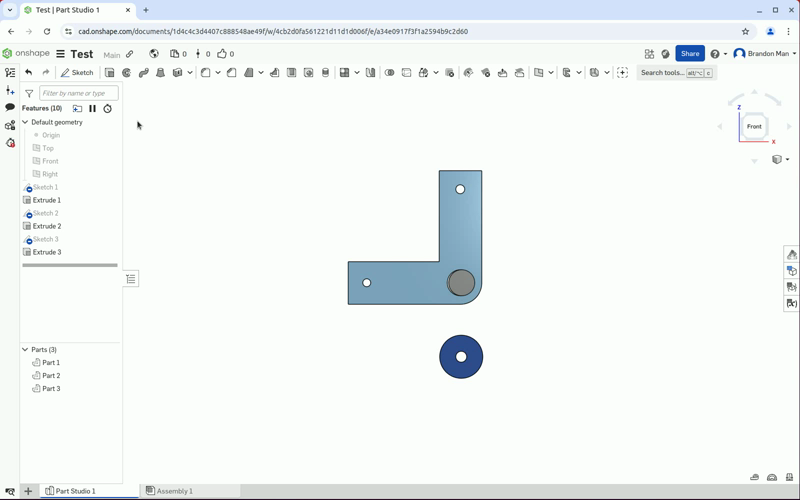
mouse_move(73, 189)
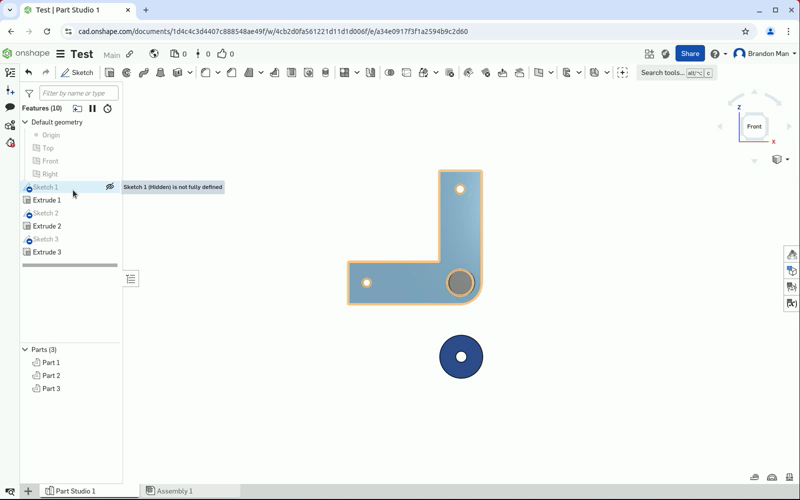
click(73, 189)
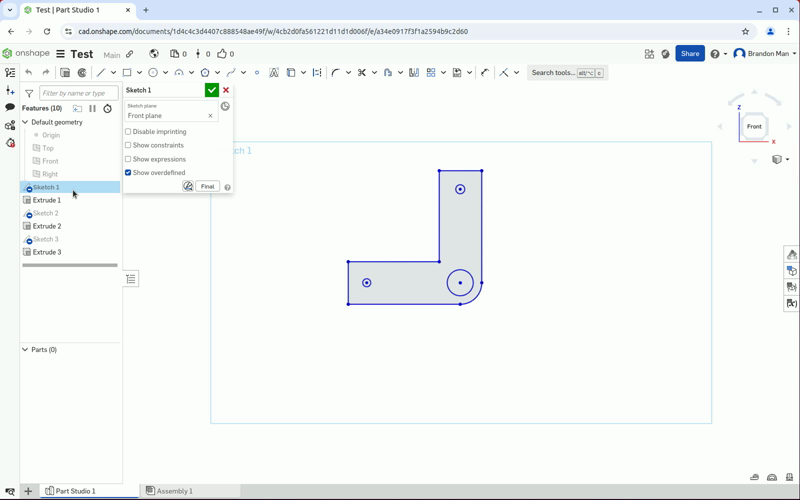
mouse_move(229, 92)
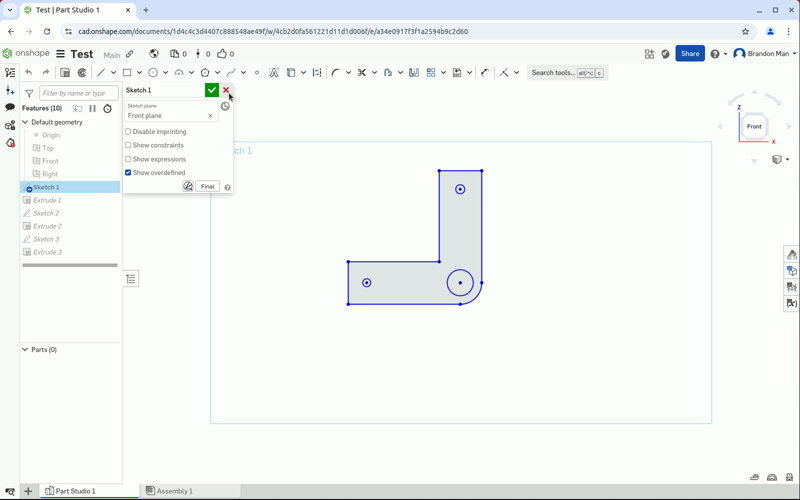
click(229, 92)
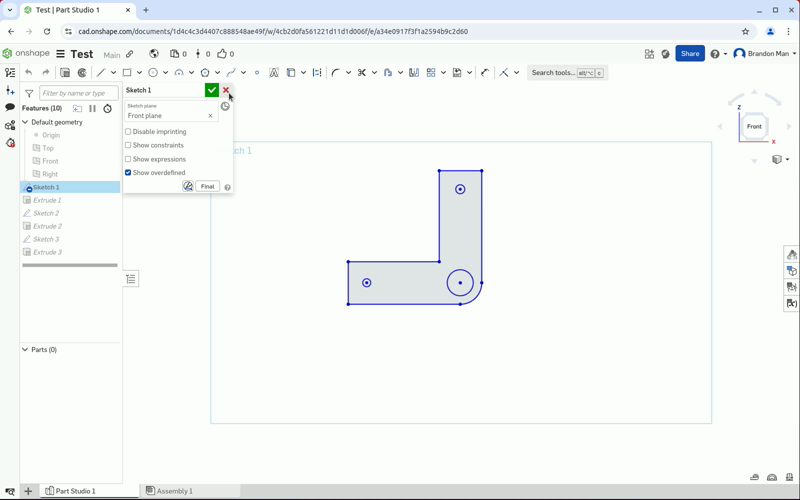
key(shift+s)
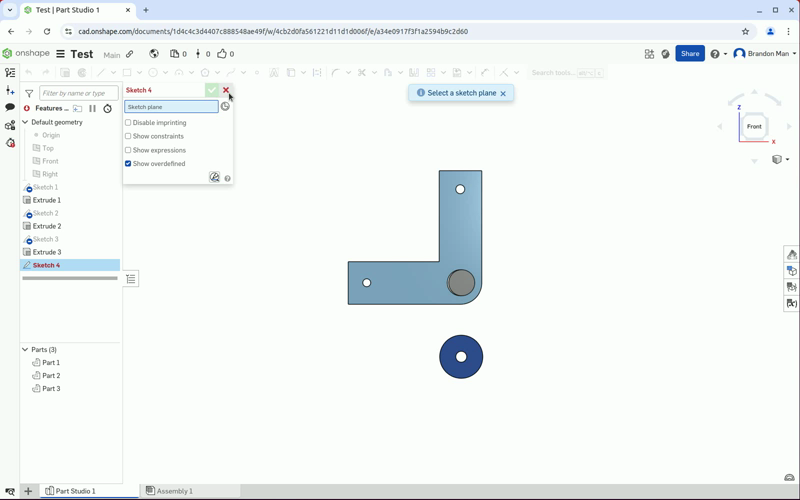
mouse_move(73, 163)
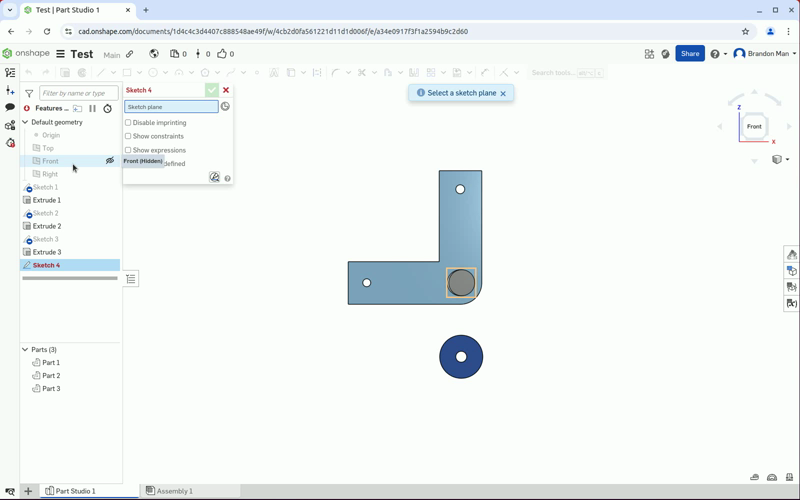
click(73, 163)
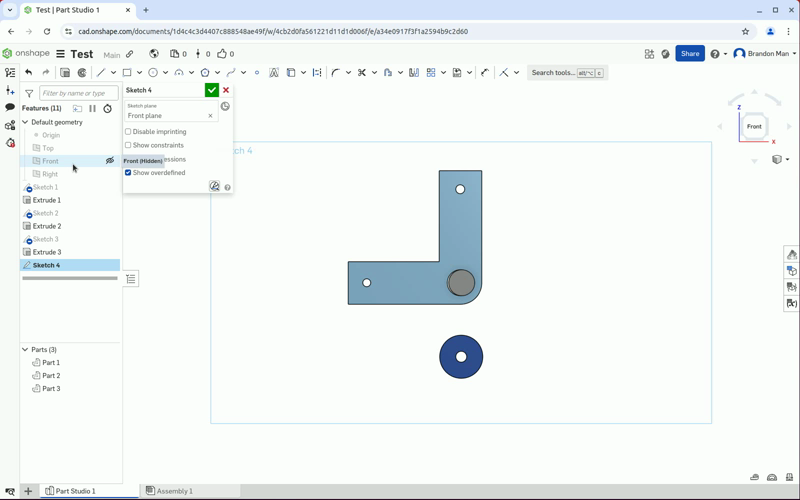
mouse_move(73, 352)
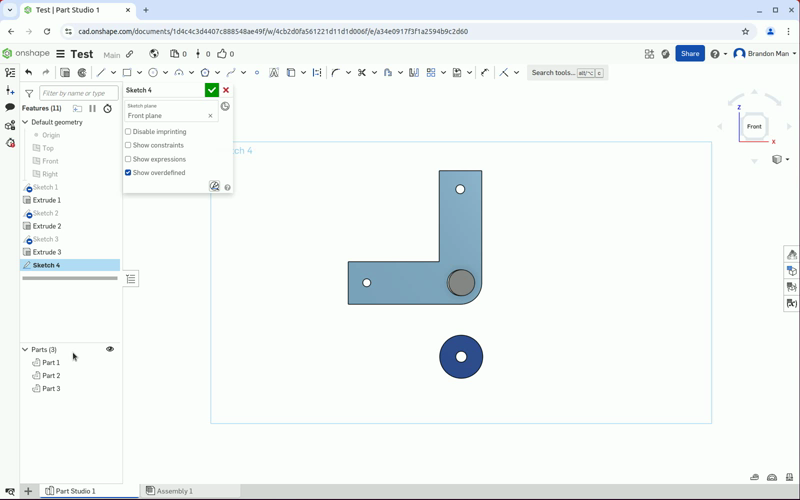
key(y)
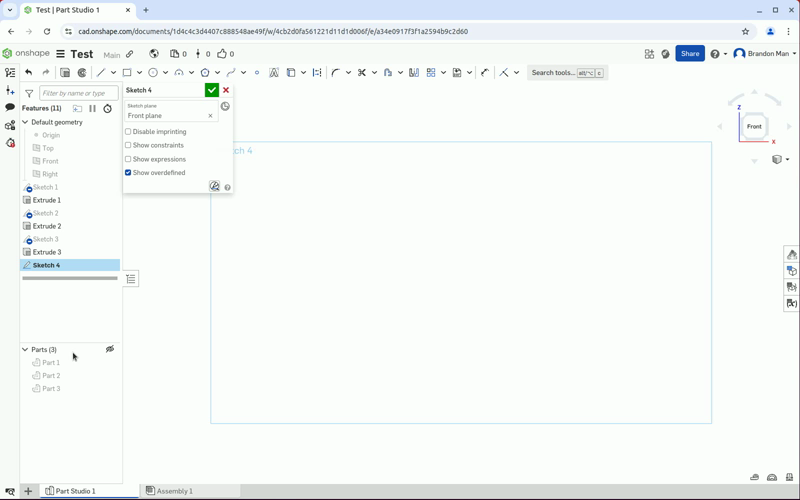
key(c)
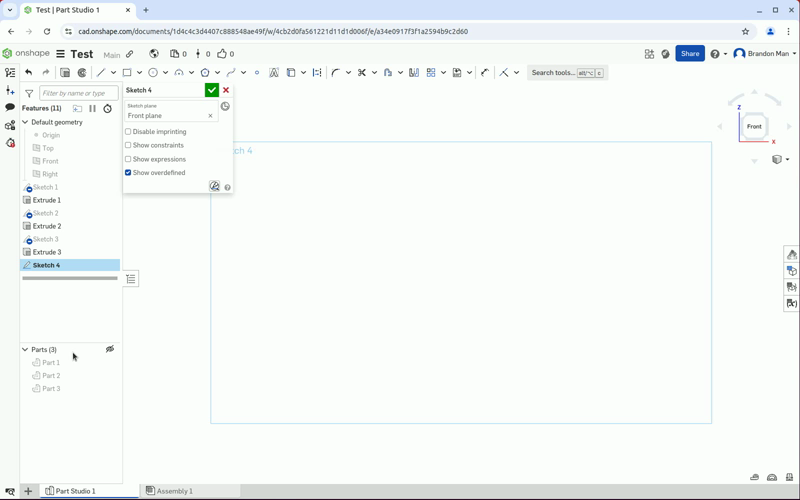
key_down(shift)
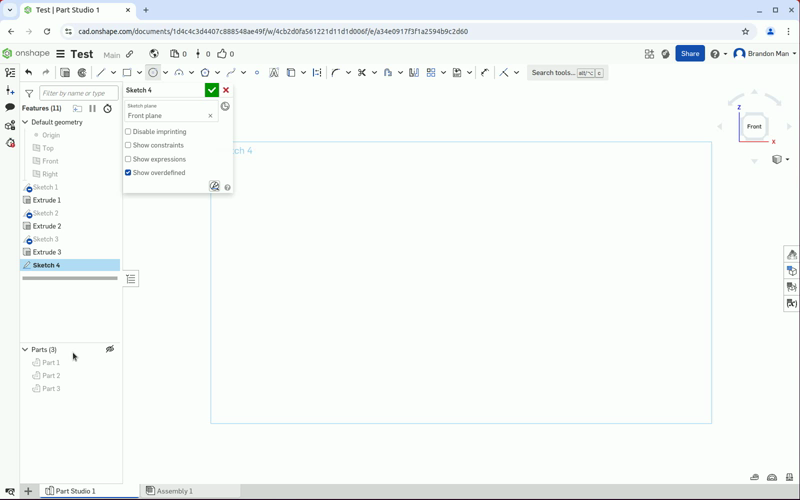
mouse_move(460, 356)
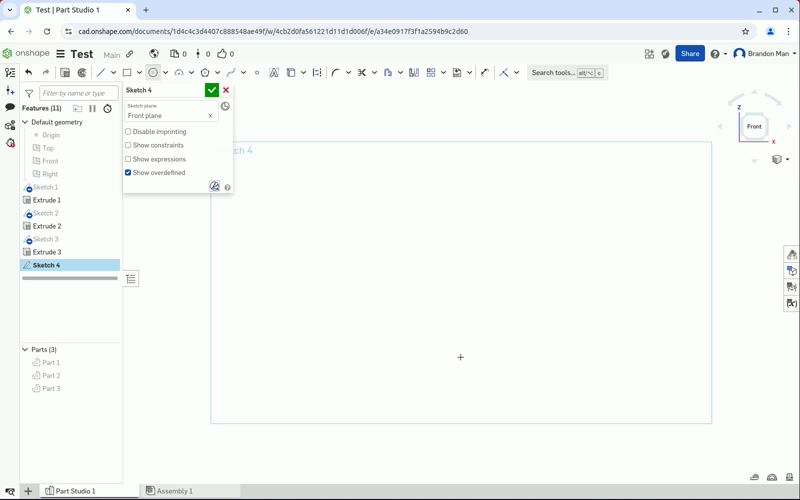
click(460, 356)
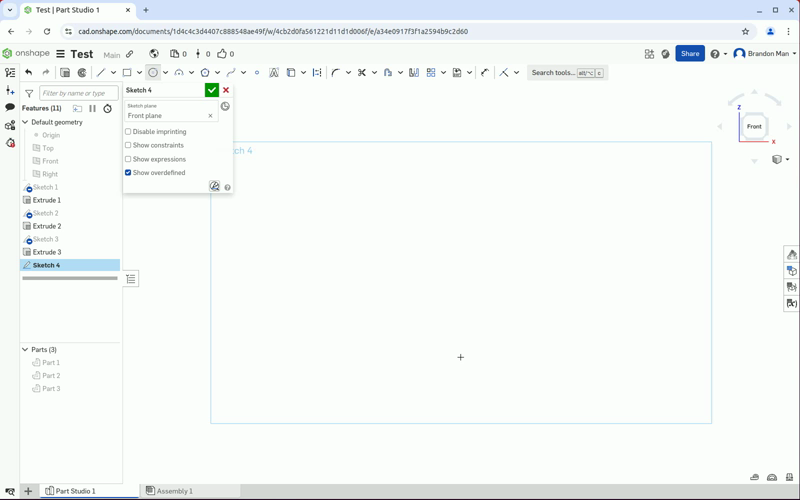
key_up(shift)
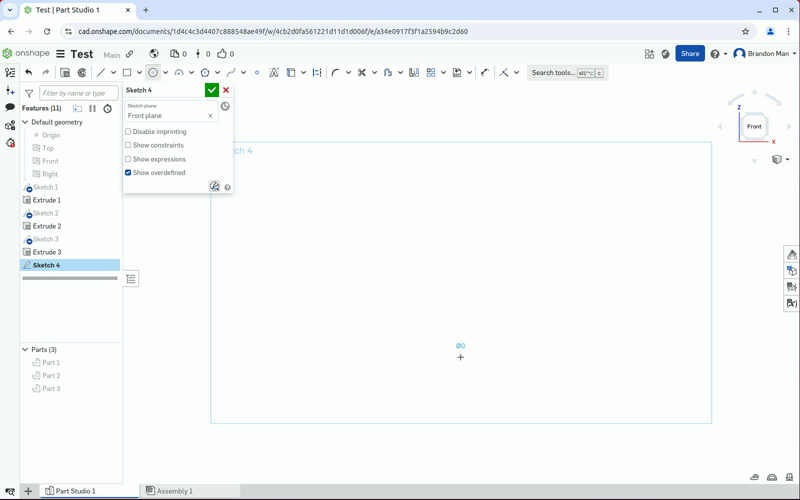
mouse_move(466, 356)
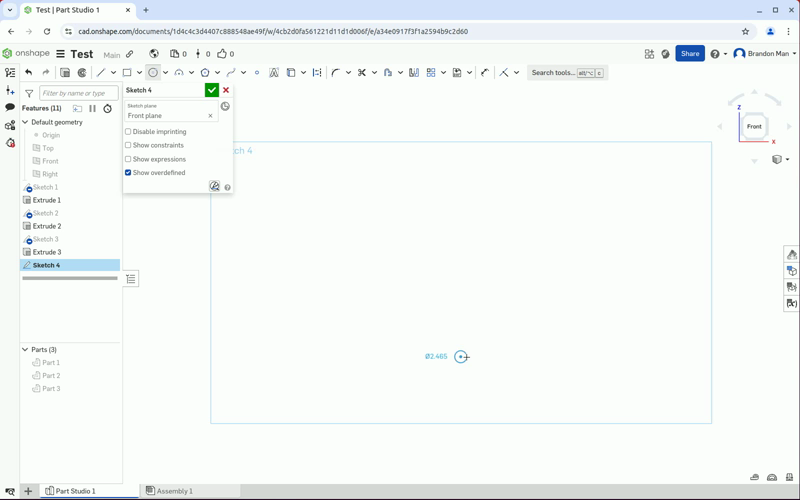
click(466, 356)
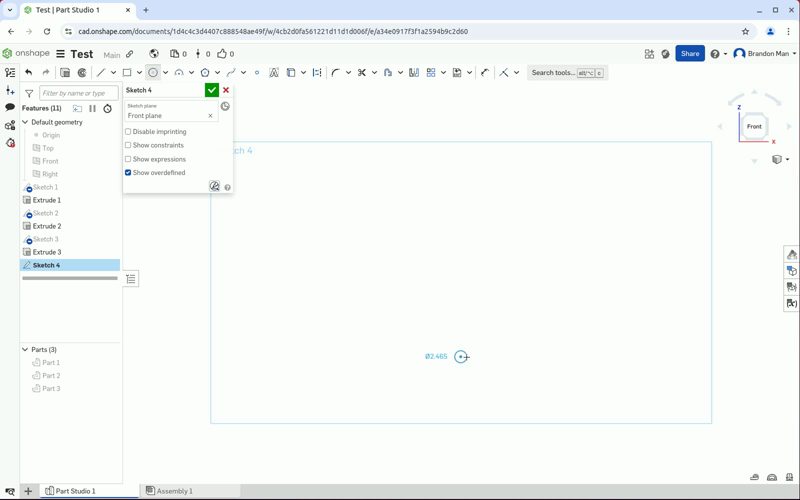
key(esc)
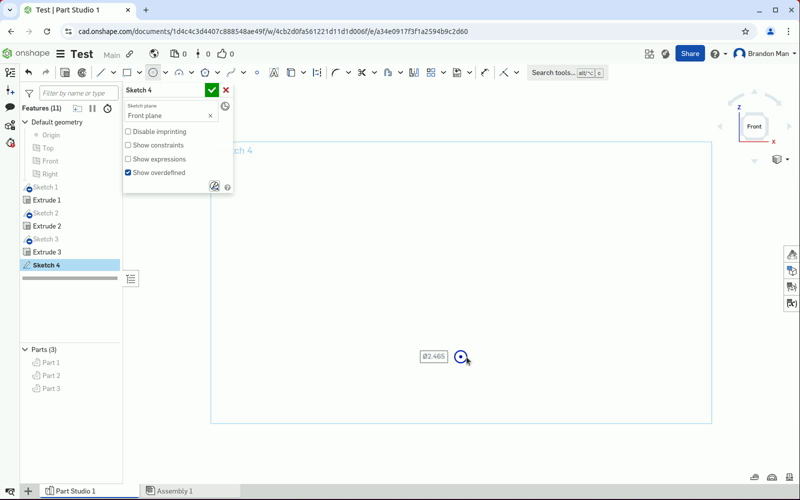
mouse_move(464, 358)
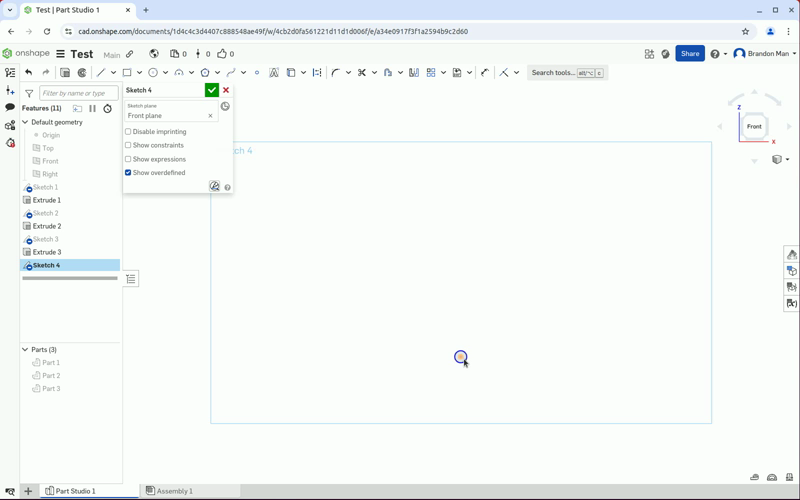
scroll(6)
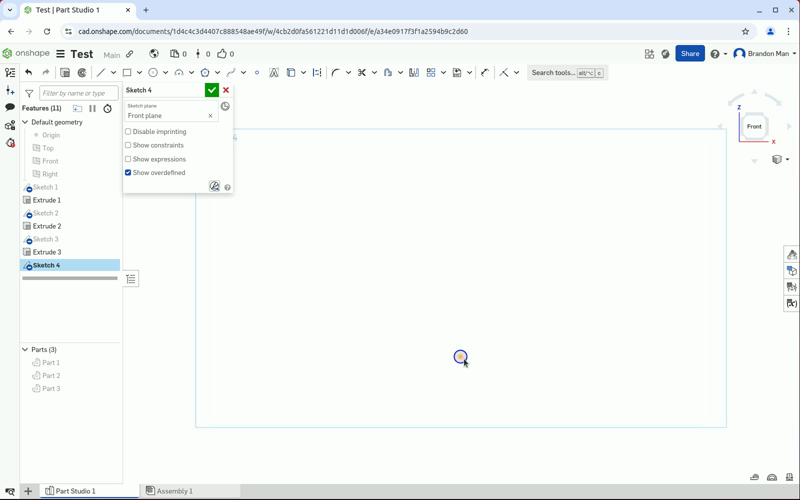
scroll(6)
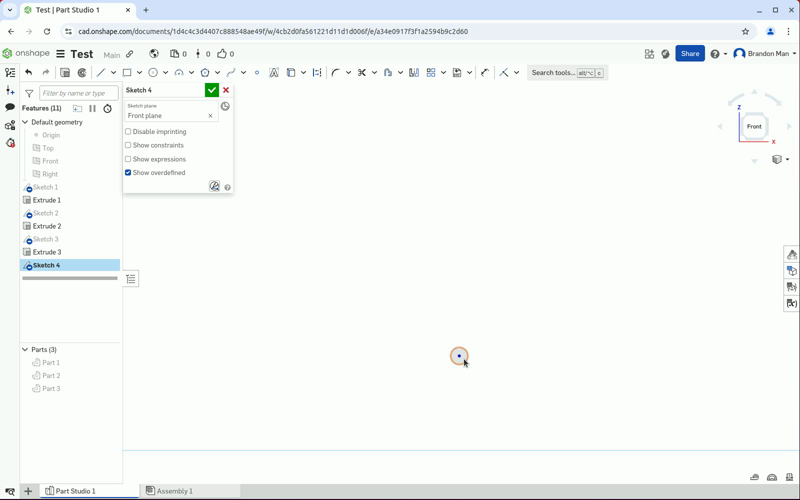
scroll(6)
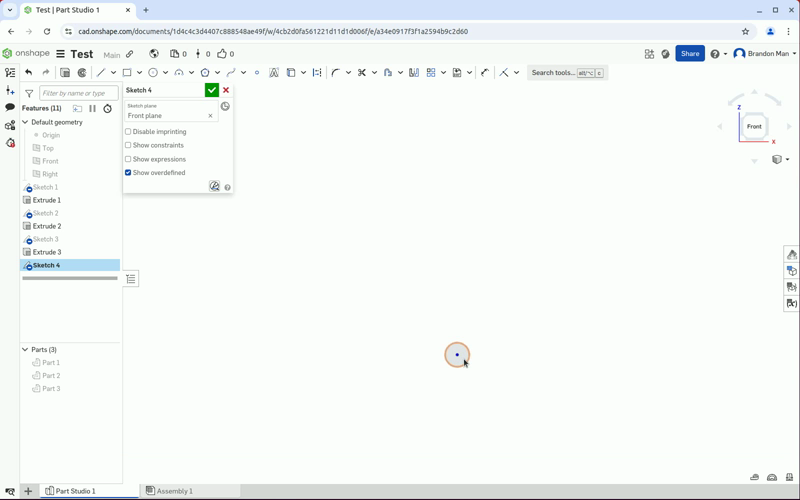
scroll(6)
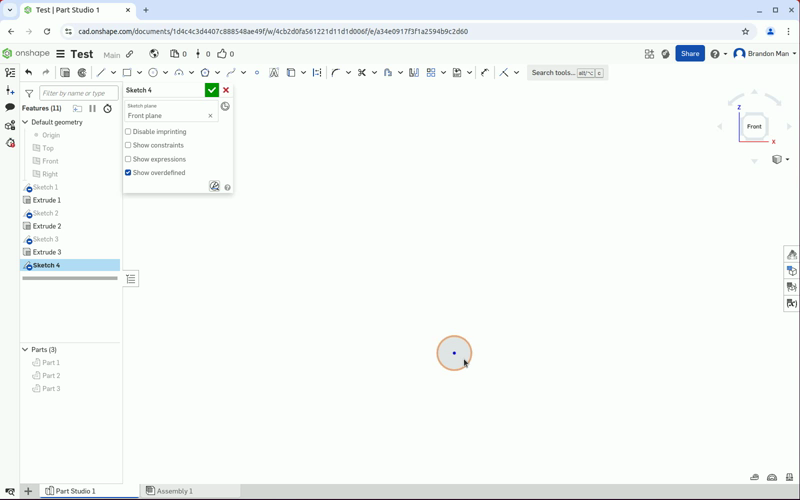
scroll(6)
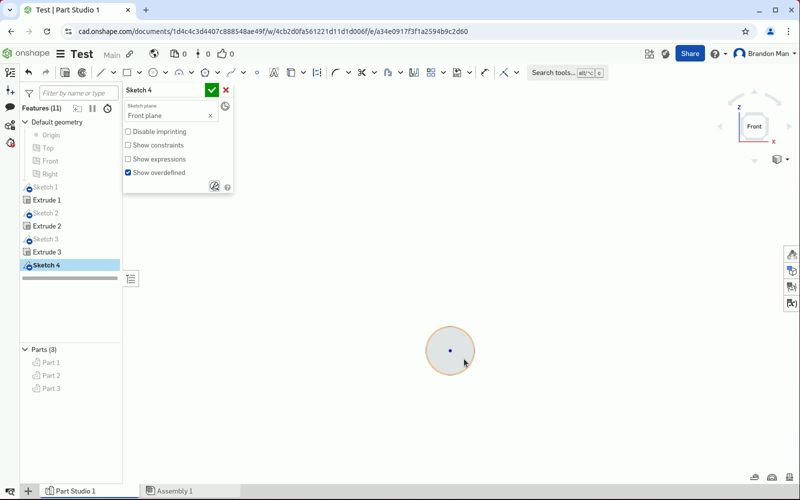
scroll(6)
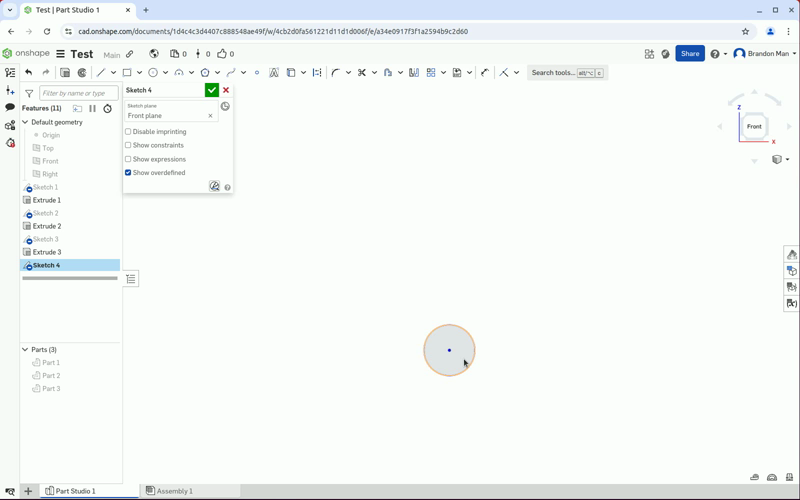
scroll(6)
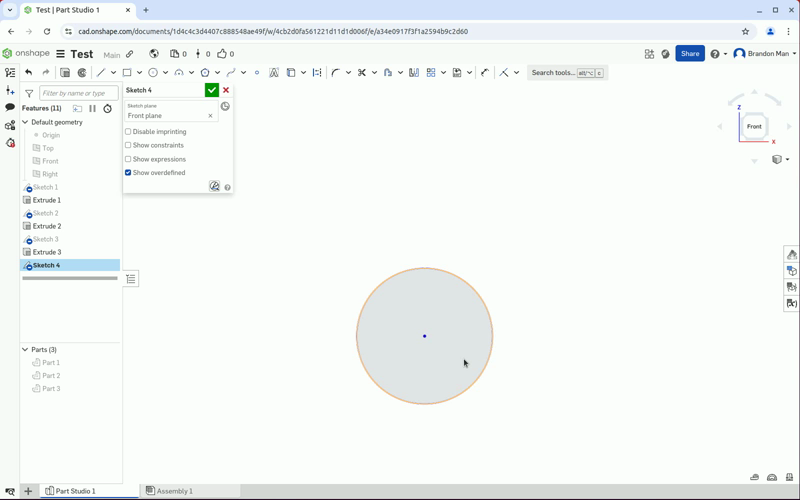
click(464, 358)
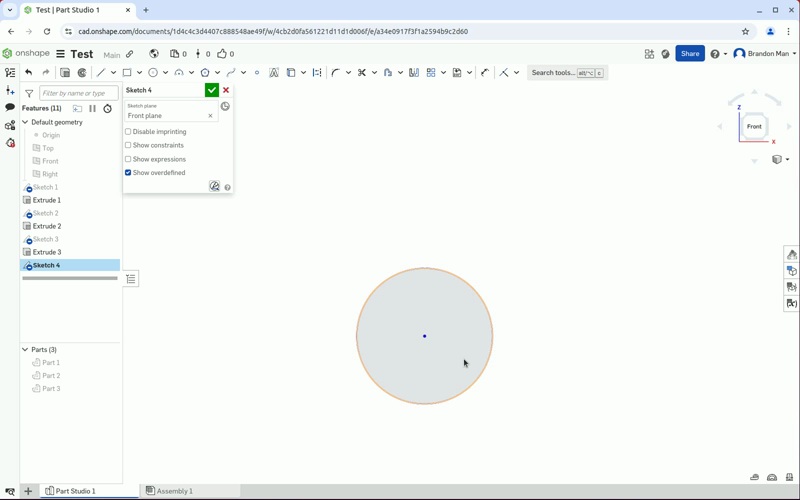
scroll(-6)
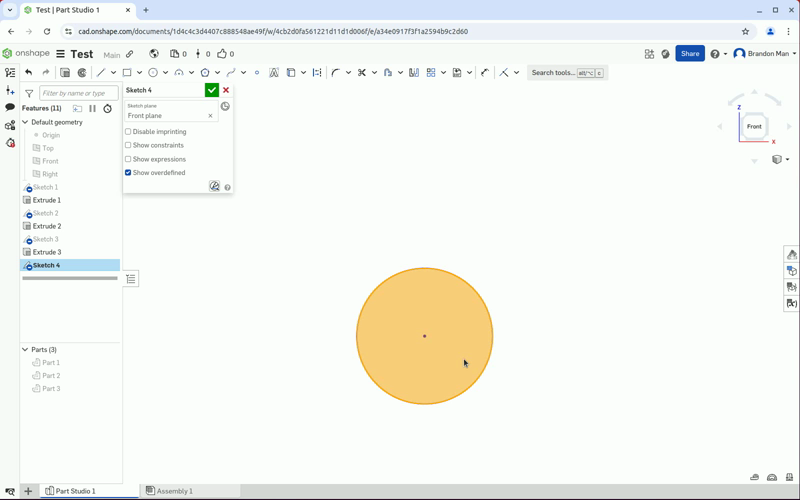
scroll(-6)
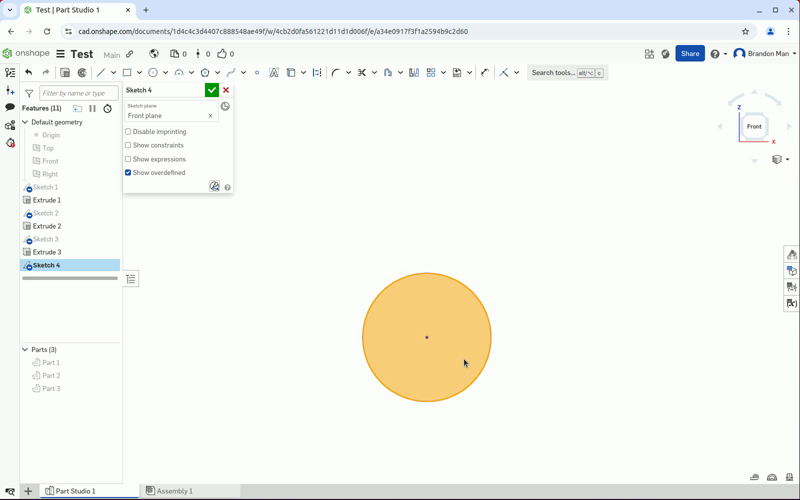
scroll(-6)
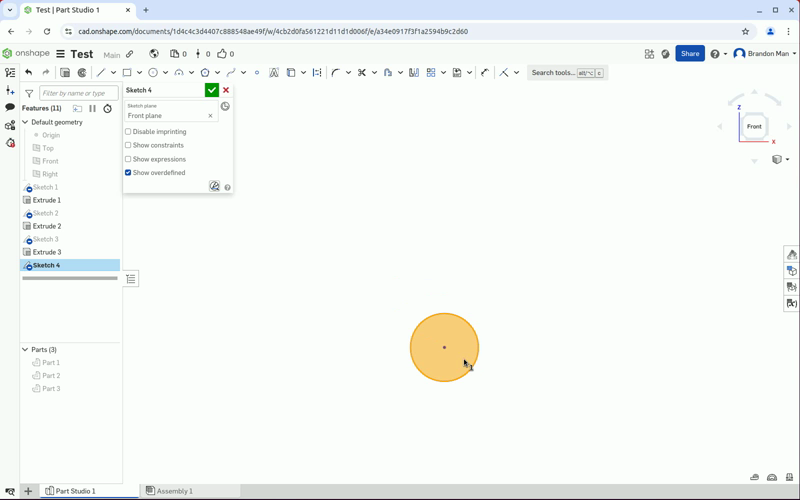
scroll(-6)
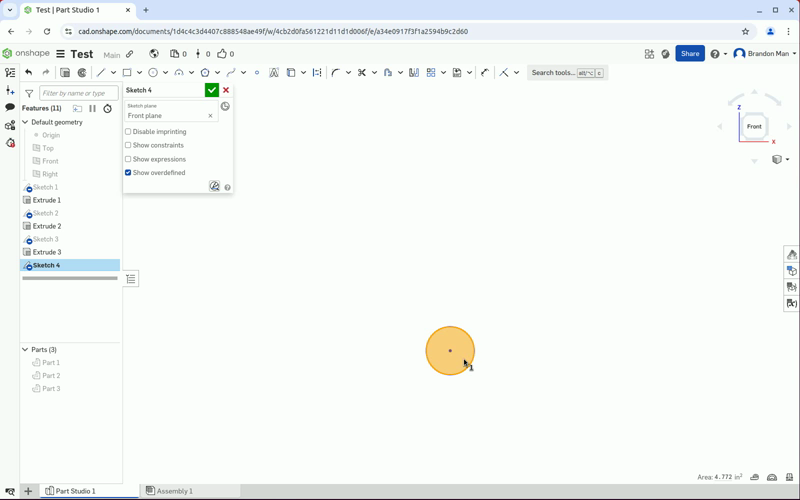
scroll(-6)
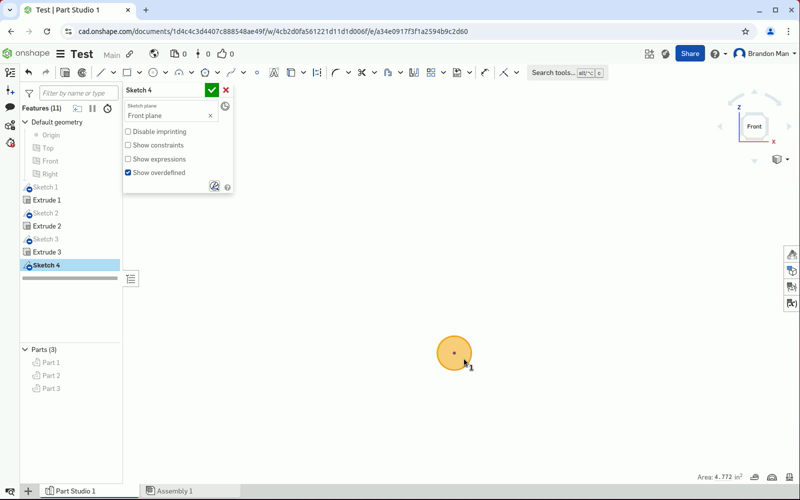
scroll(-6)
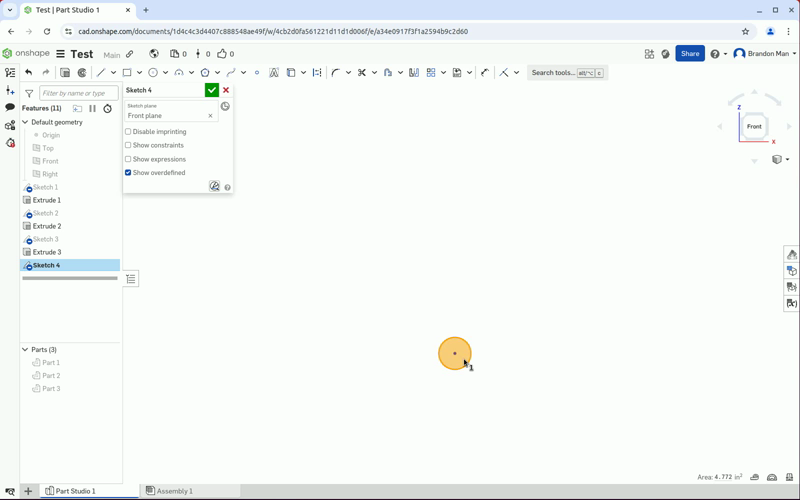
scroll(-6)
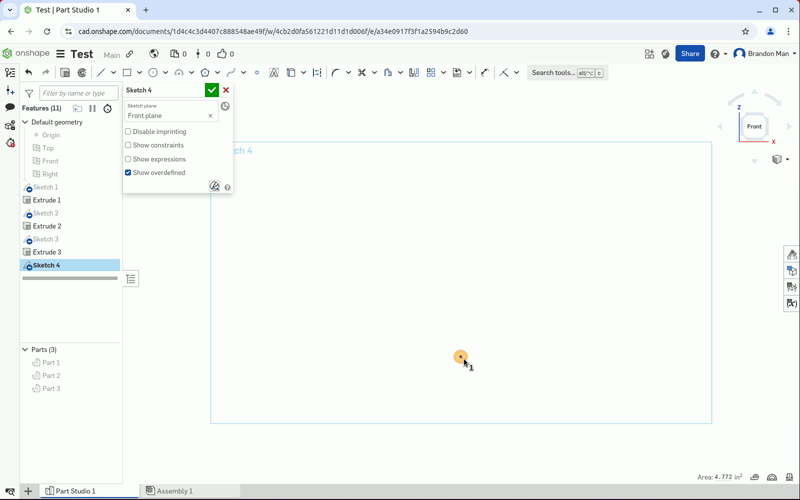
mouse_move(73, 352)
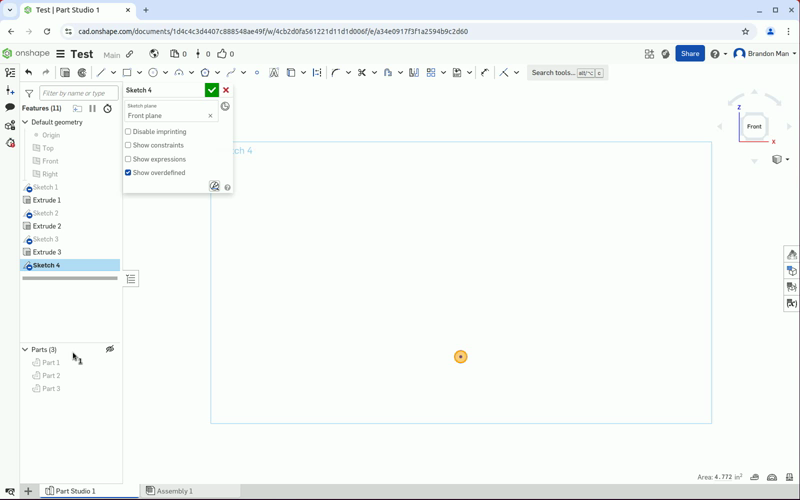
key(shift+y)
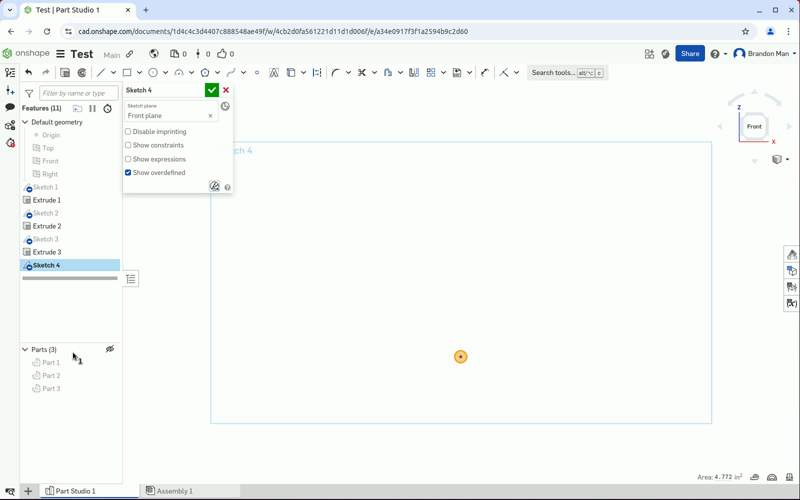
key(shift+e)
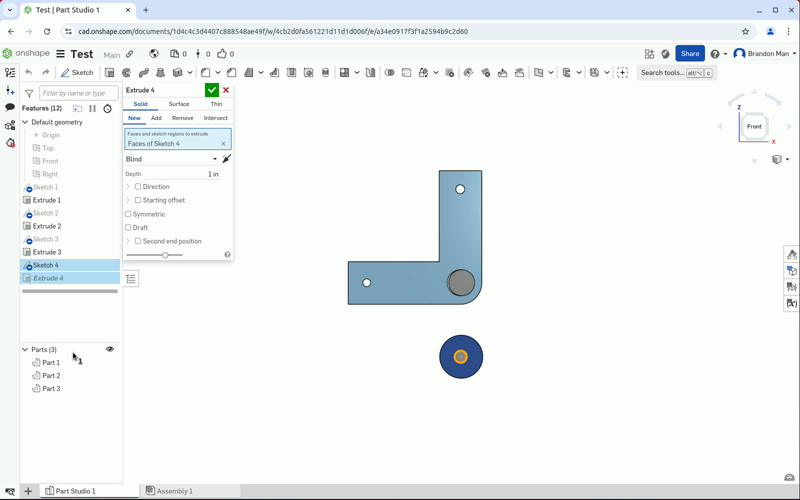
mouse_move(143, 106)
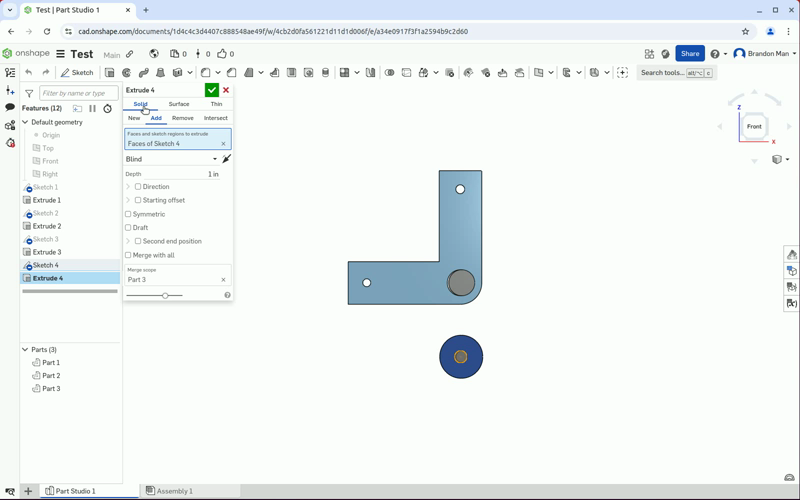
click(143, 106)
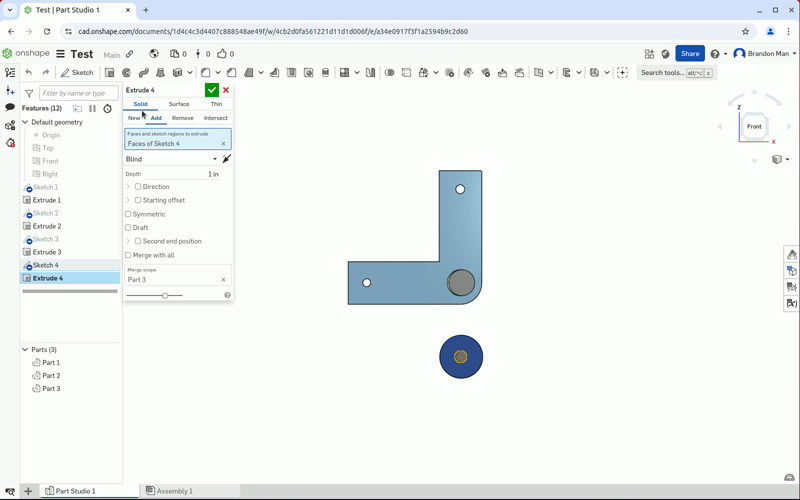
mouse_move(137, 120)
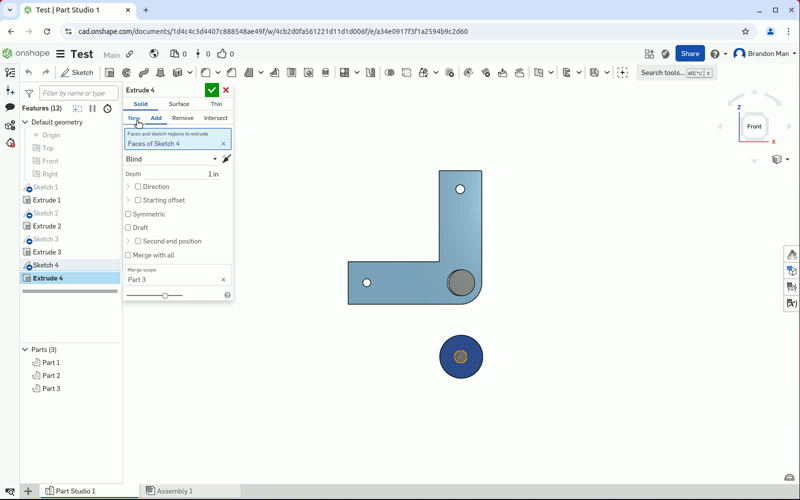
click(137, 120)
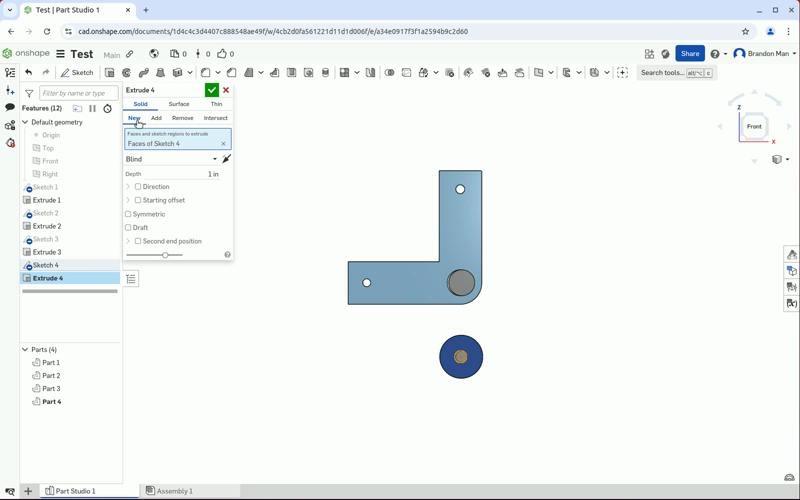
key(tab, 4)
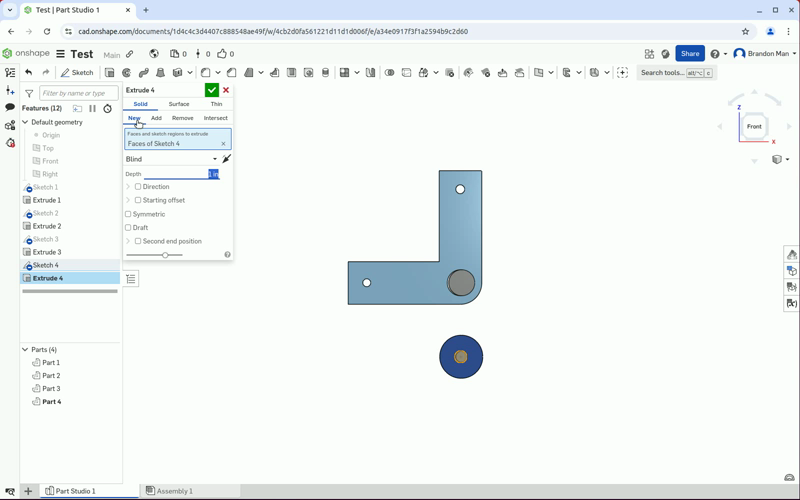
text(3.611)
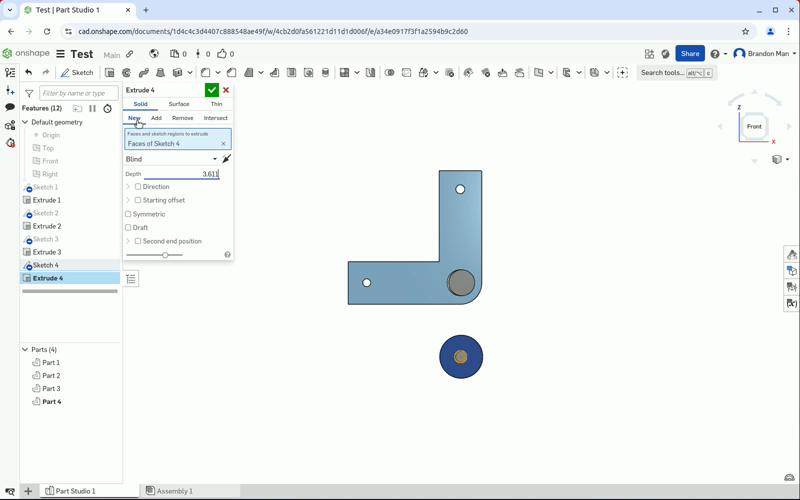
key(enter)
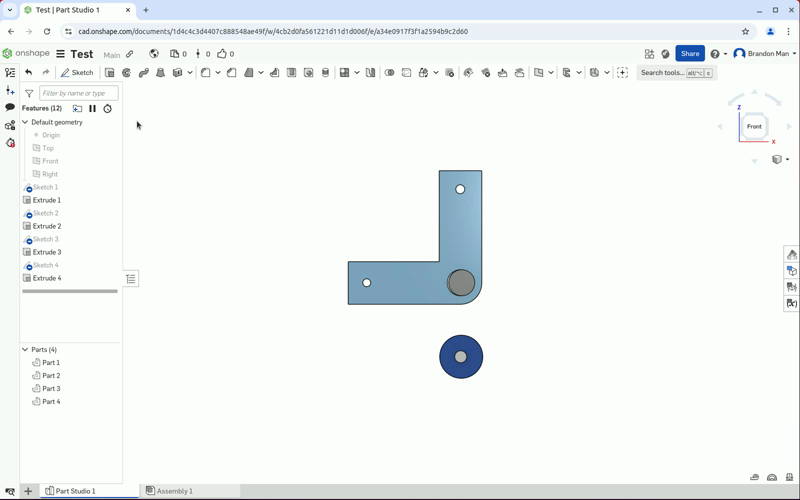
key(shift+h)
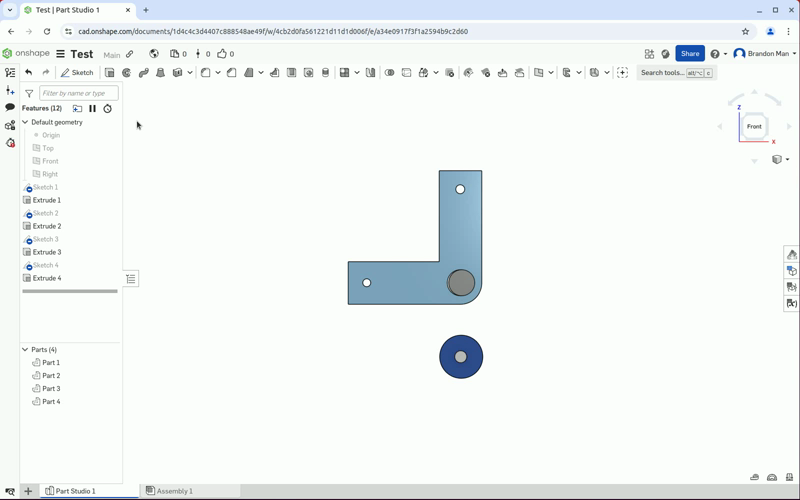
key(shift+h)
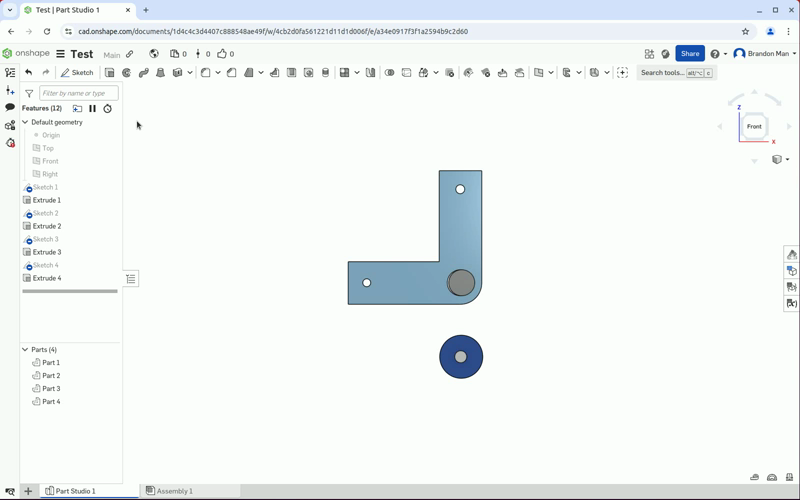
mouse_move(73, 189)
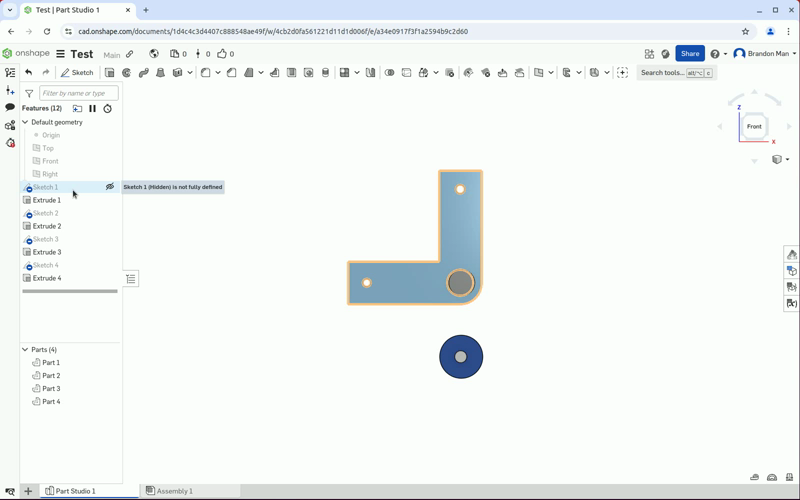
click(73, 189)
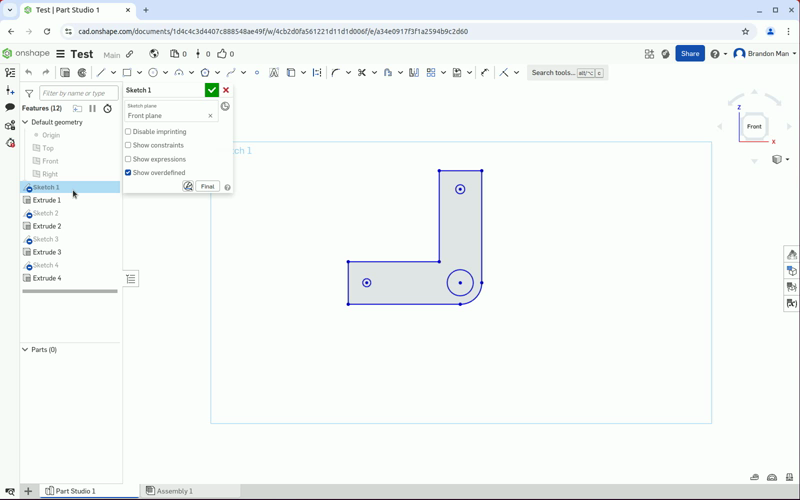
mouse_move(229, 92)
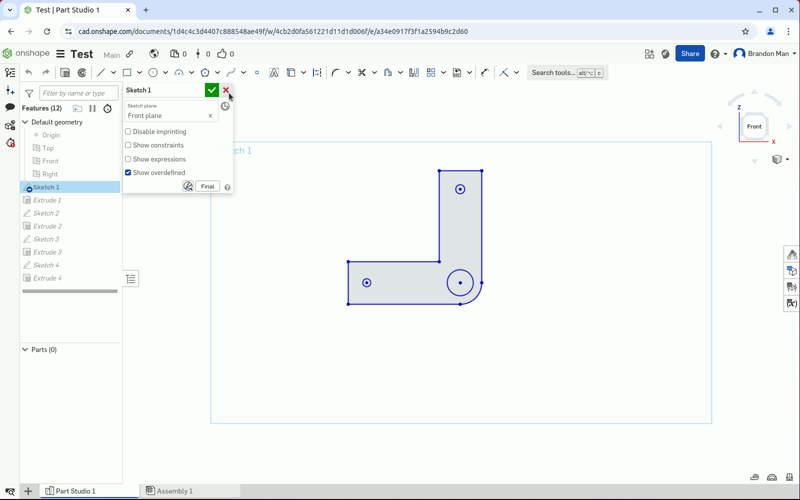
click(229, 92)
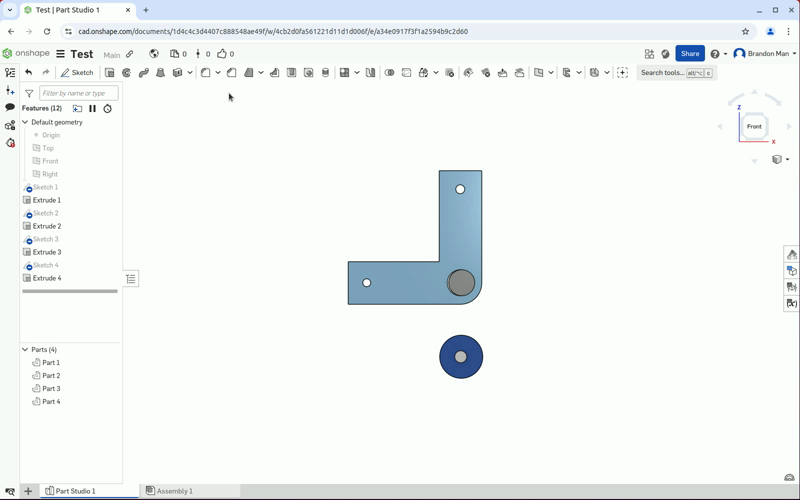
mouse_move(541, 75)
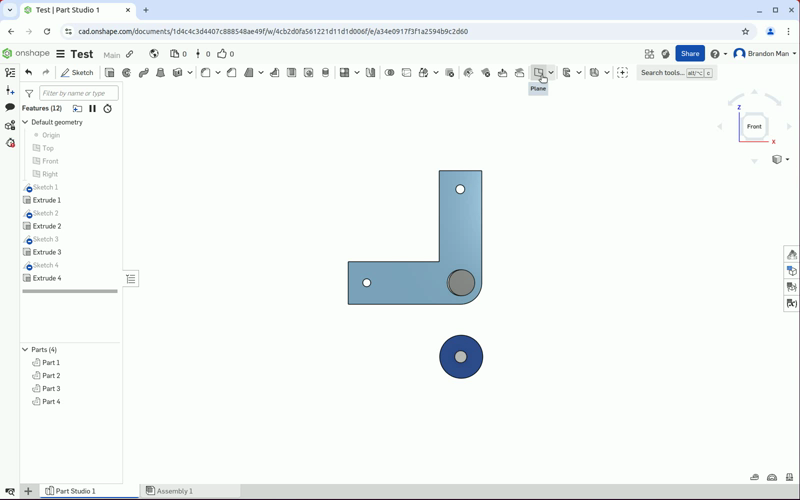
click(541, 75)
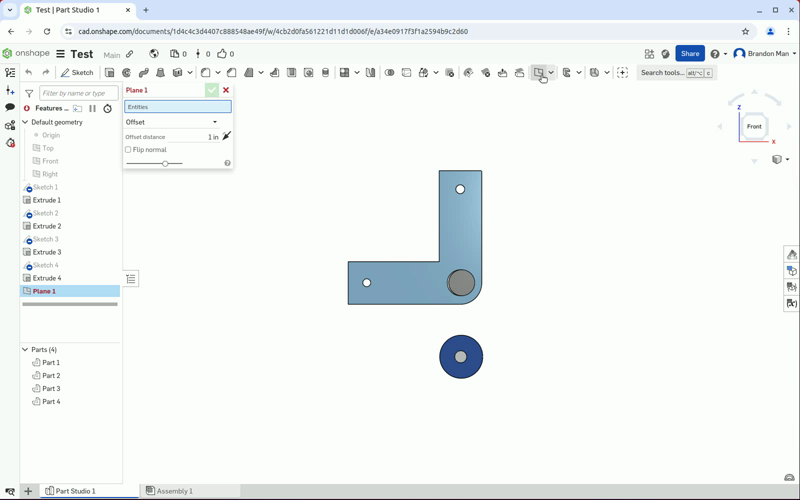
mouse_move(73, 163)
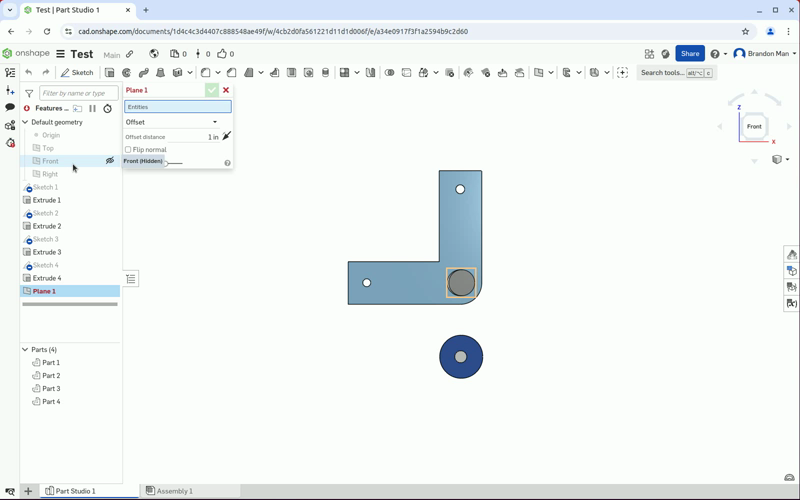
click(73, 163)
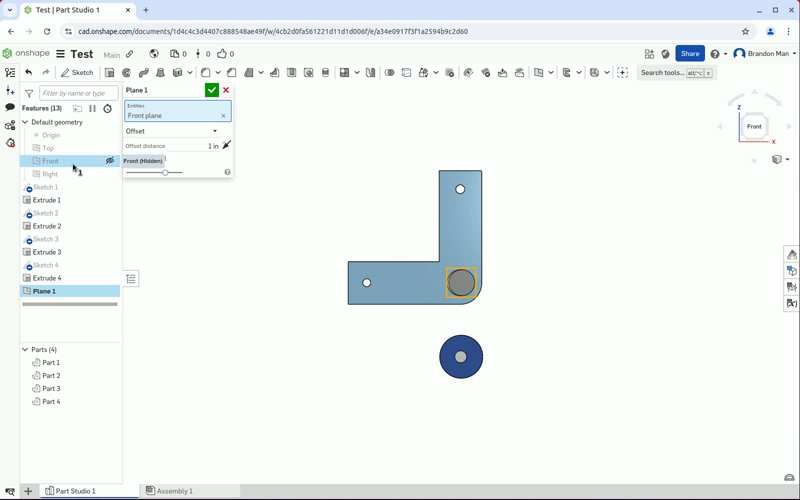
key(tab, 2)
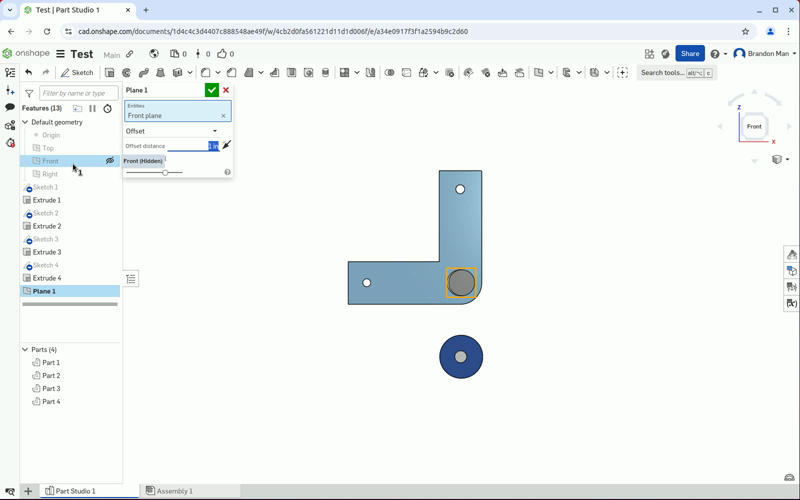
text(7.456)
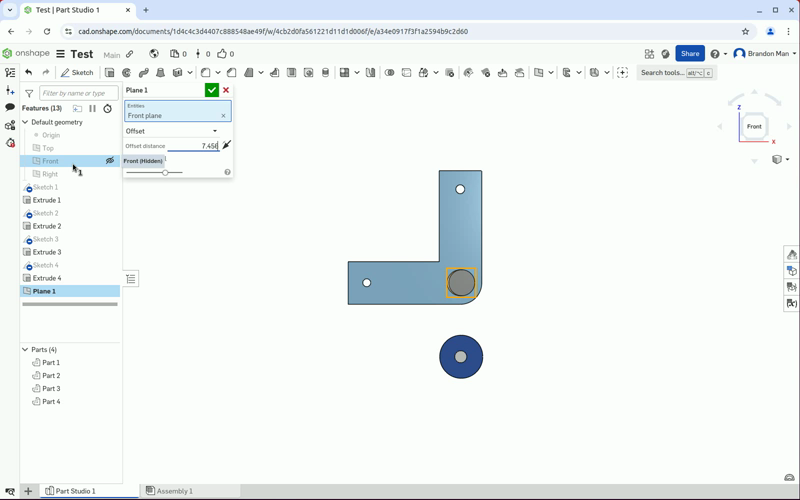
key(enter, 2)
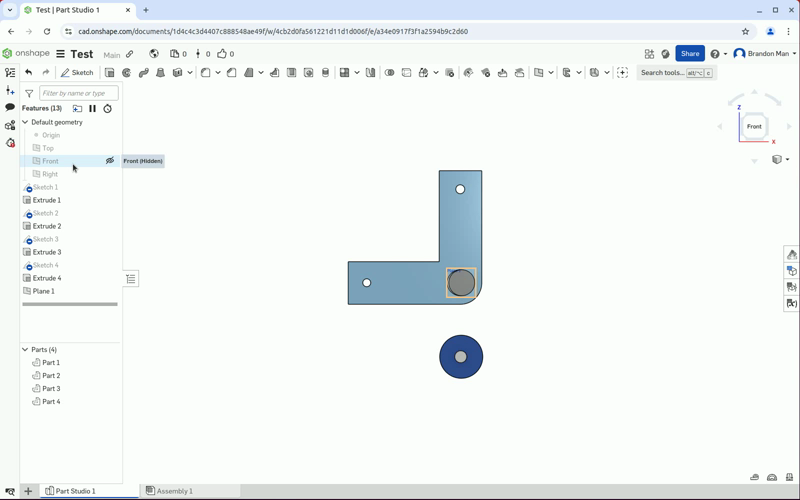
key(shift+s)
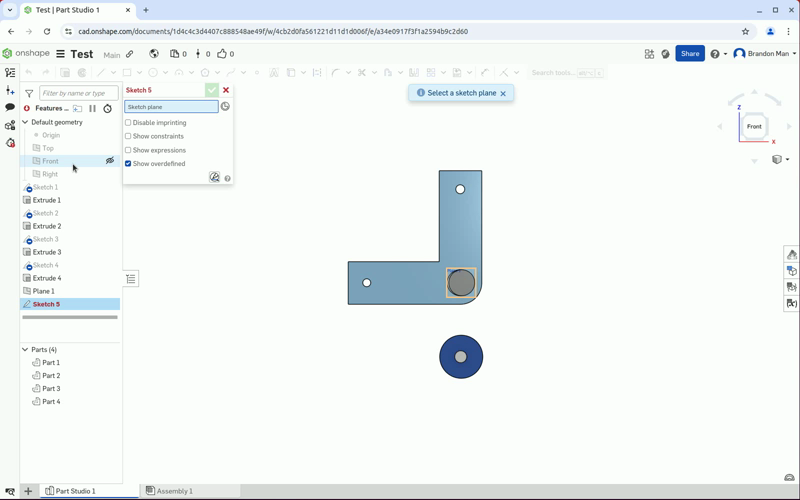
mouse_move(73, 293)
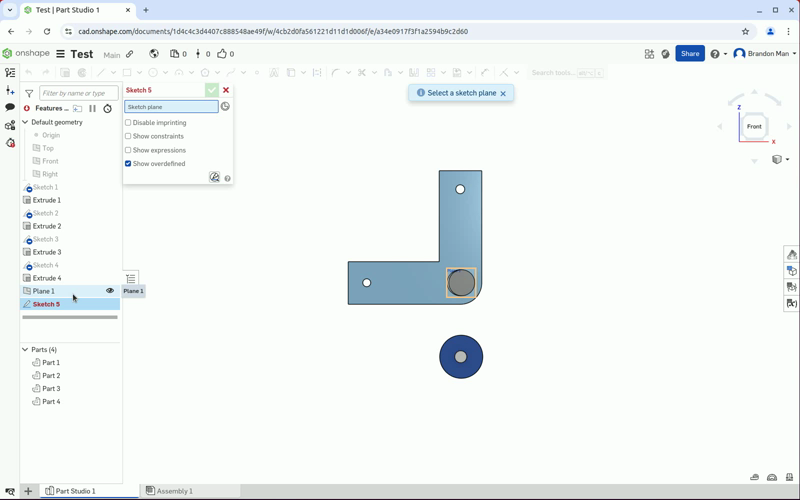
click(73, 293)
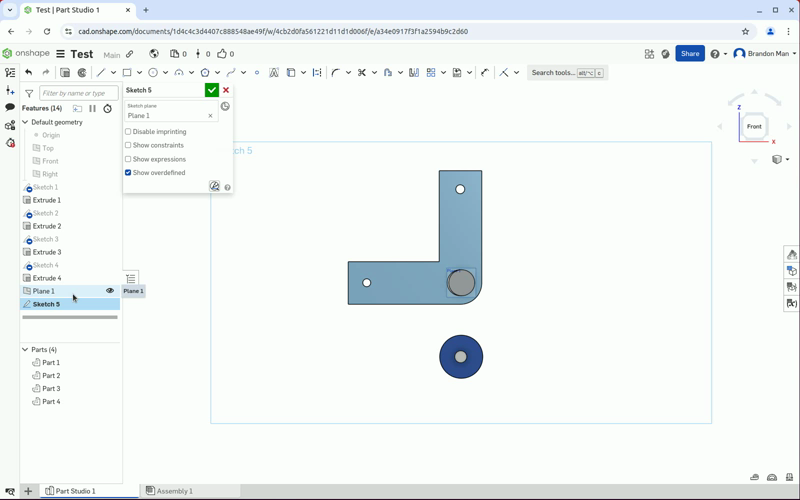
mouse_move(73, 352)
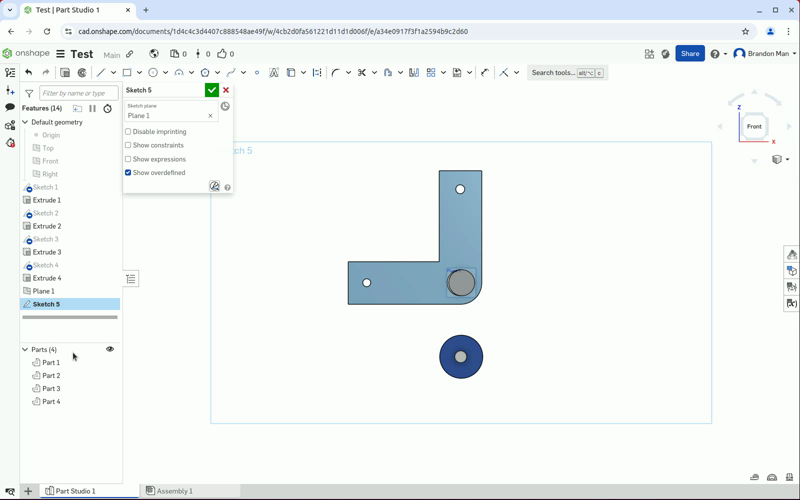
key(y)
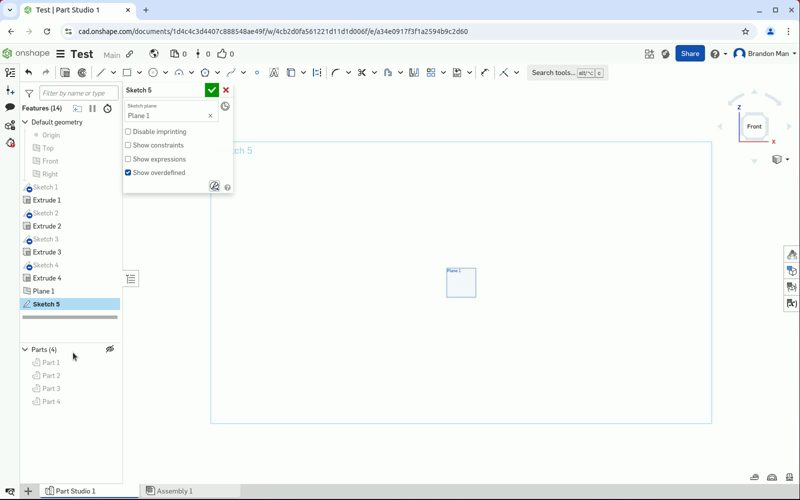
key(c)
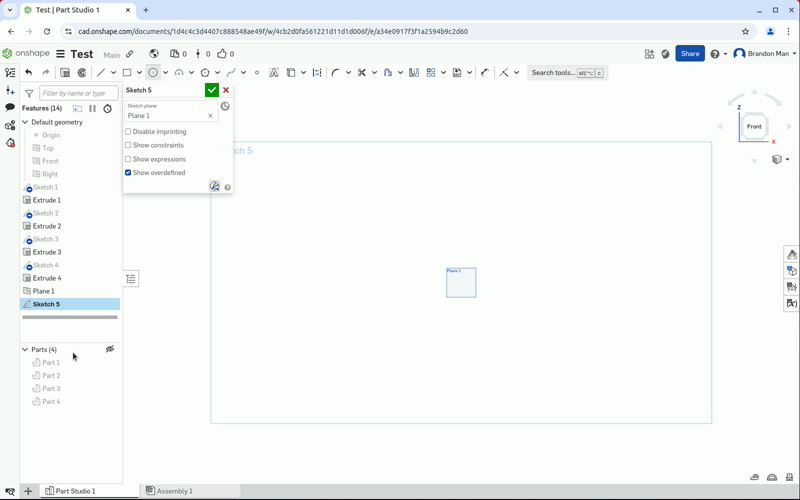
key_down(shift)
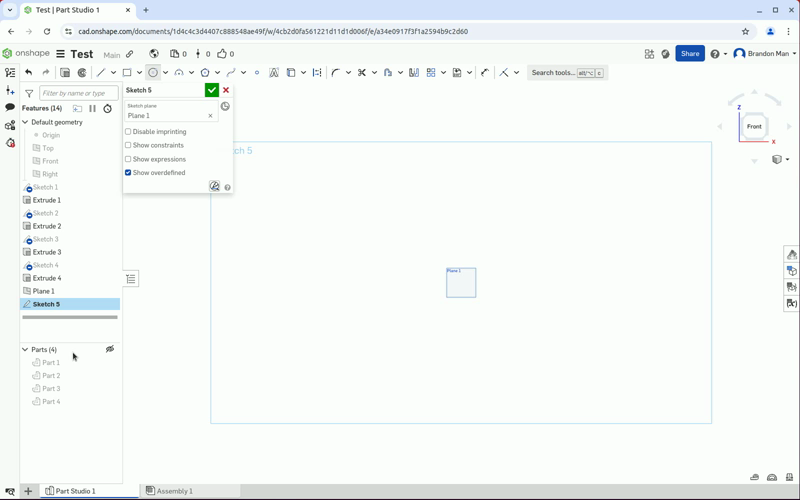
mouse_move(461, 282)
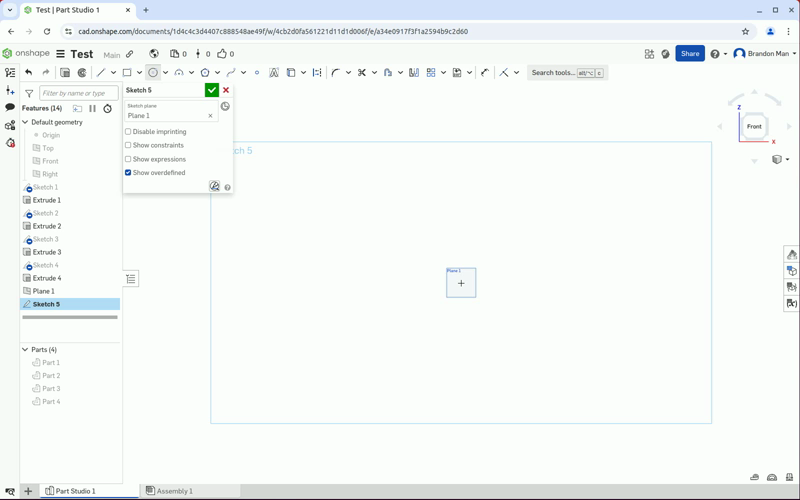
click(461, 282)
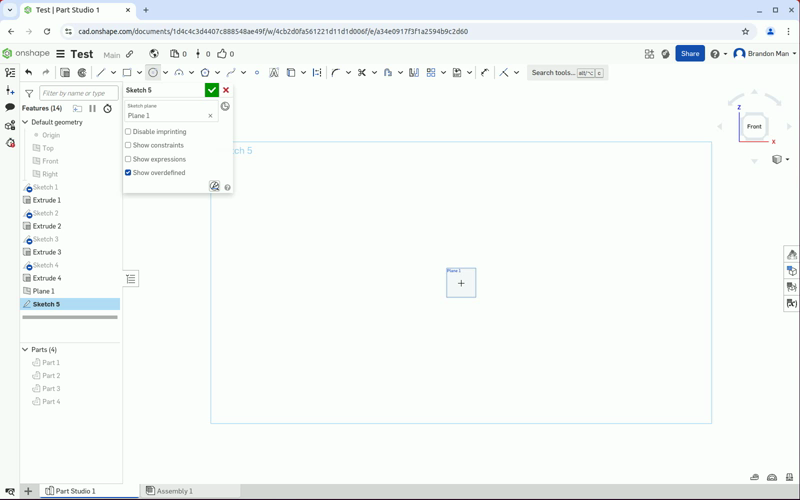
key_up(shift)
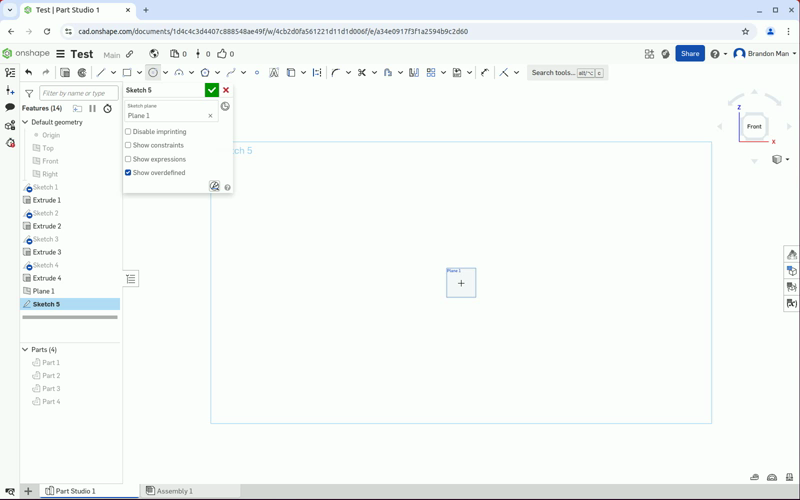
mouse_move(467, 282)
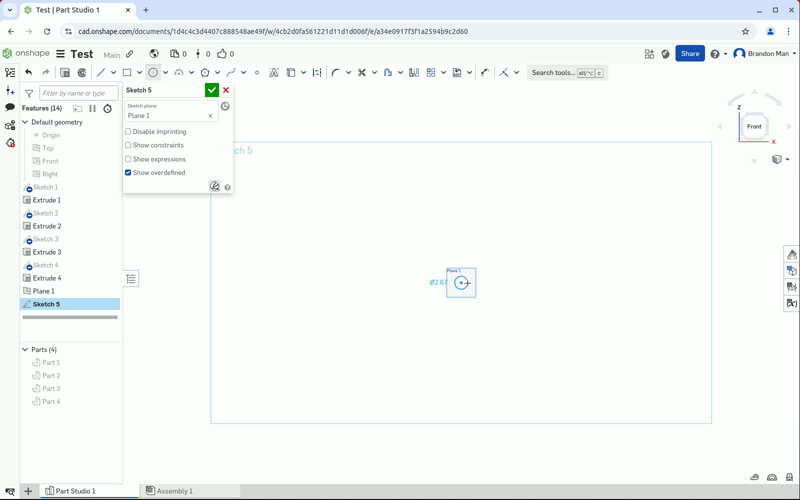
click(467, 282)
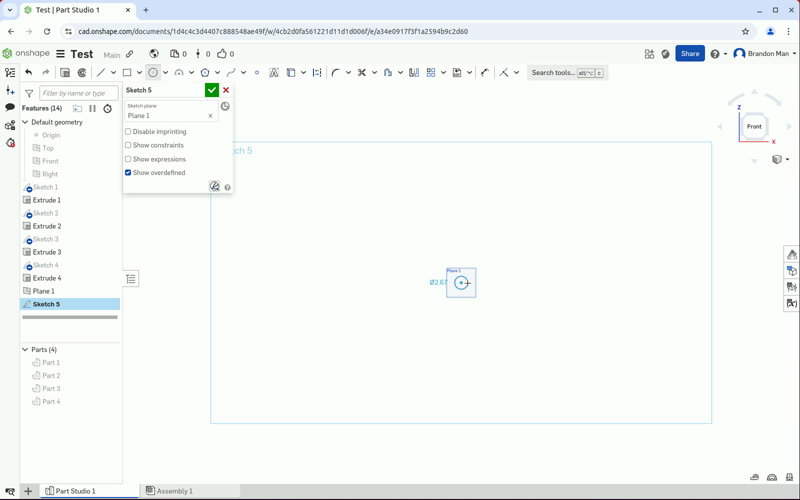
key(esc)
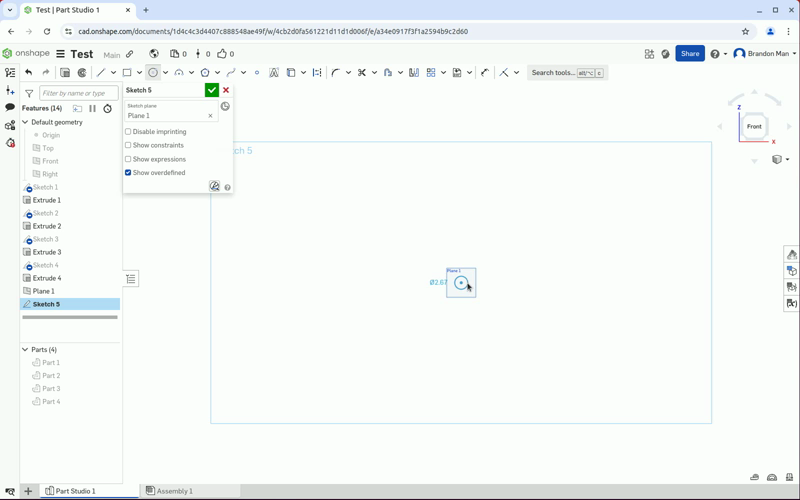
mouse_move(465, 284)
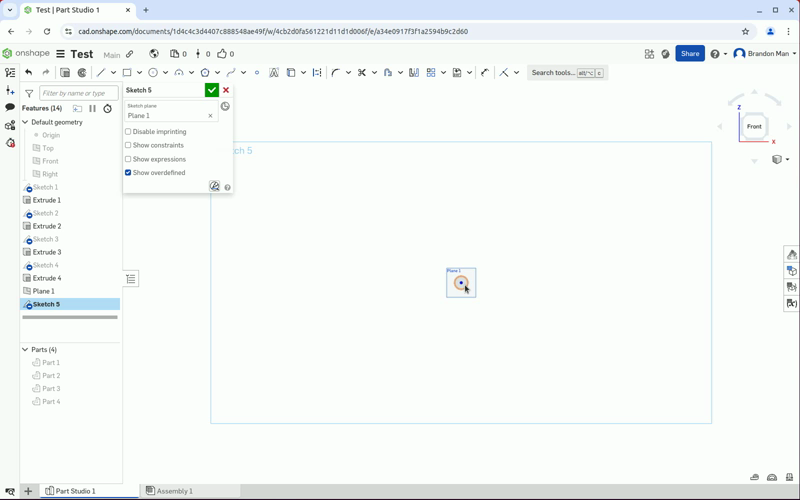
scroll(6)
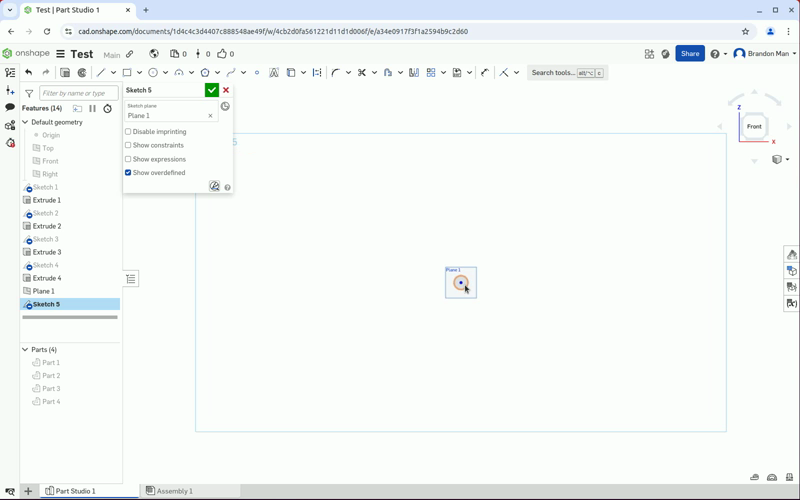
scroll(6)
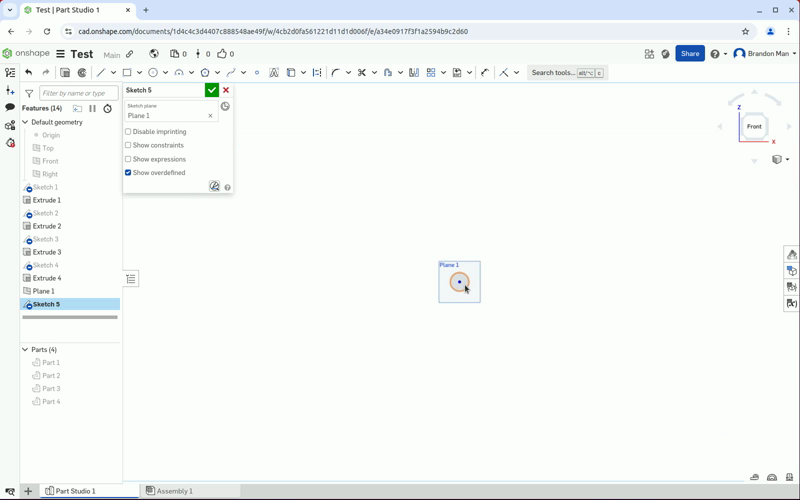
scroll(6)
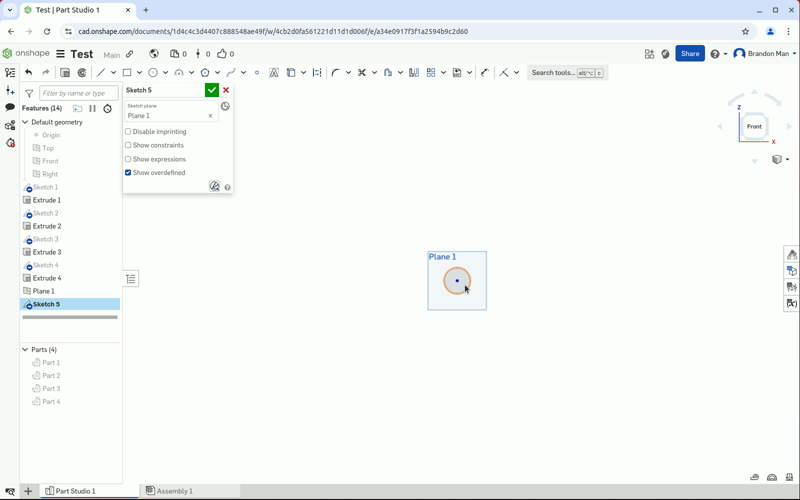
scroll(6)
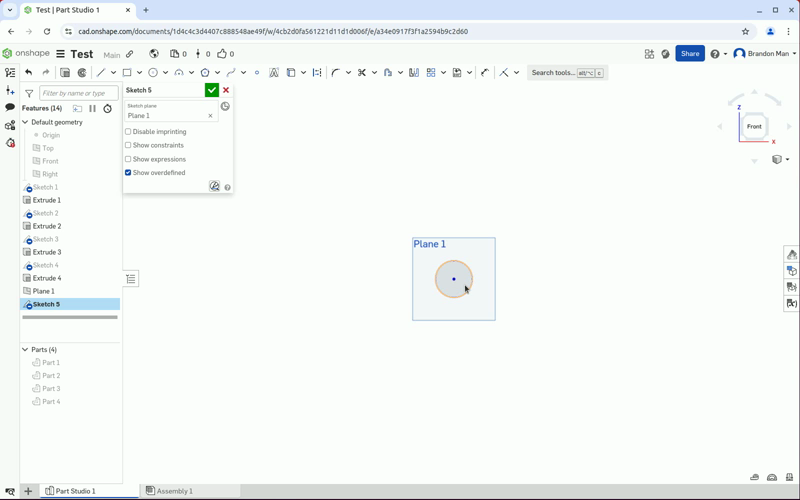
scroll(6)
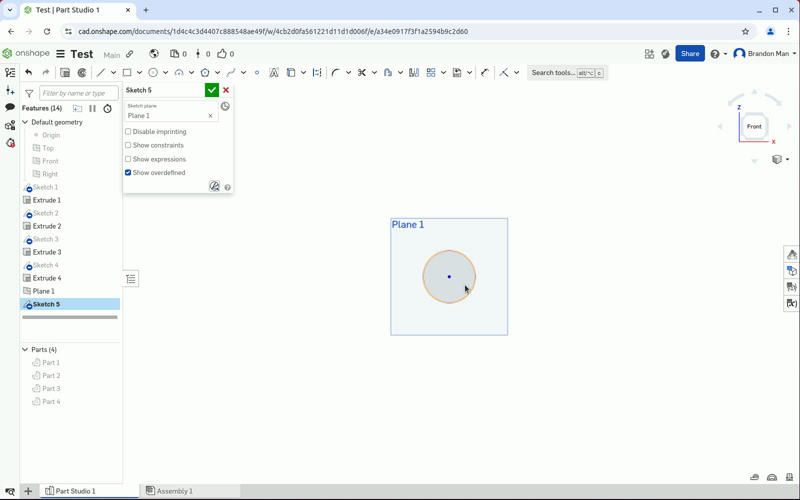
scroll(6)
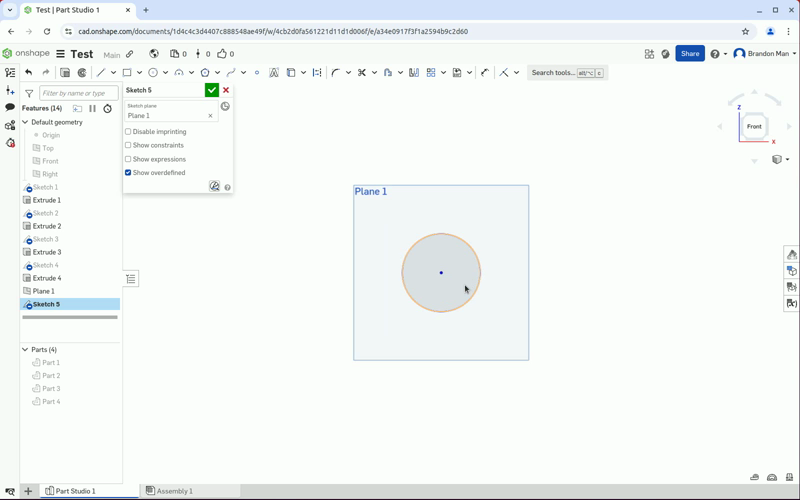
scroll(6)
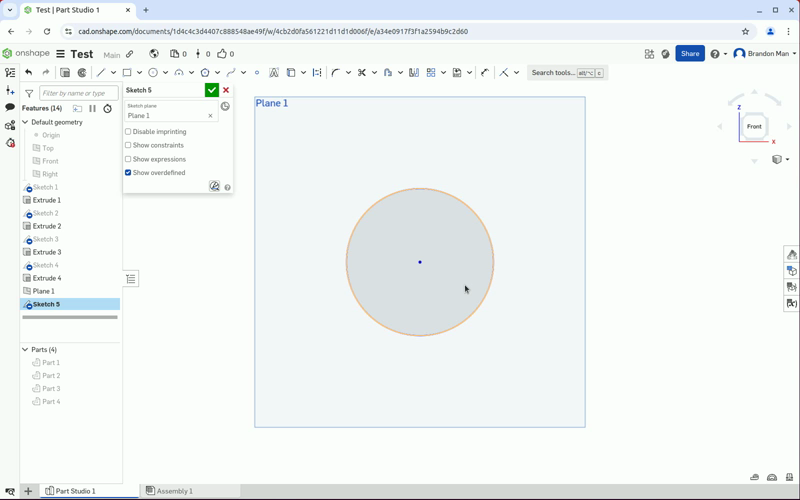
click(465, 284)
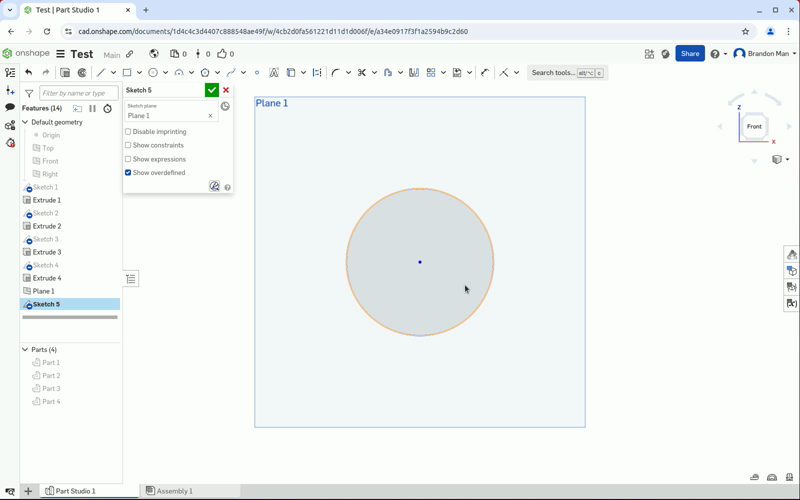
scroll(-6)
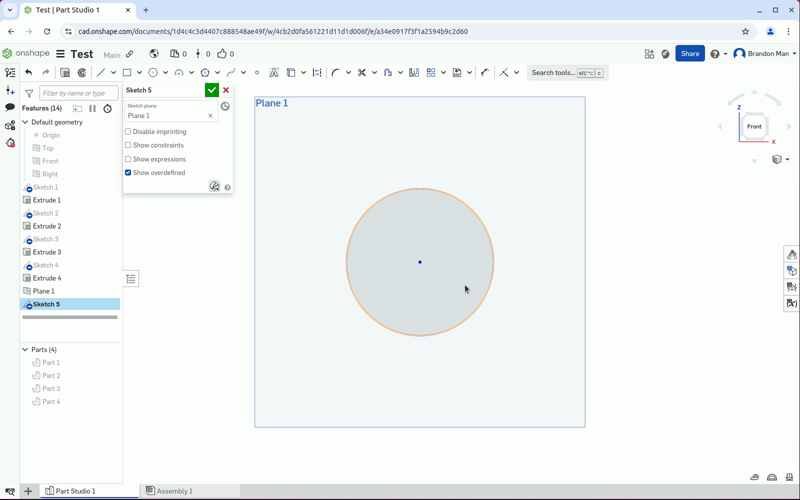
scroll(-6)
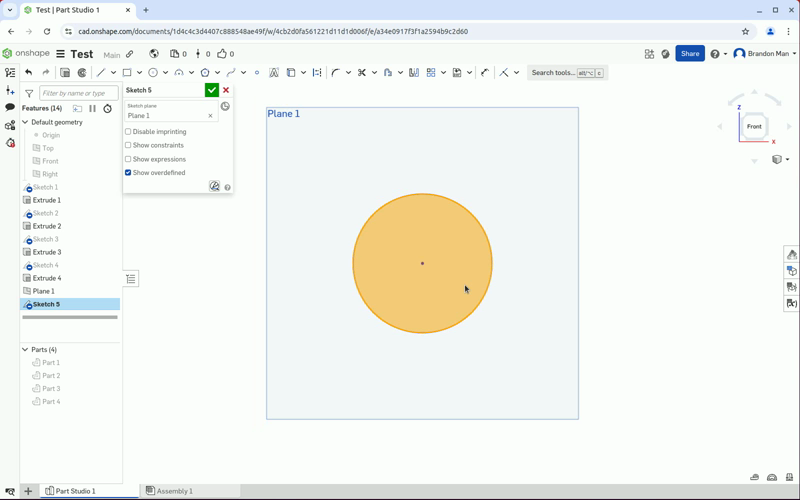
scroll(-6)
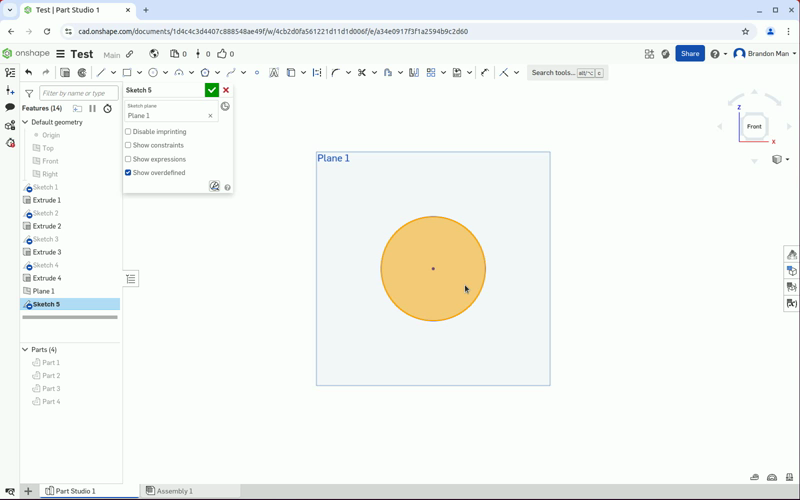
scroll(-6)
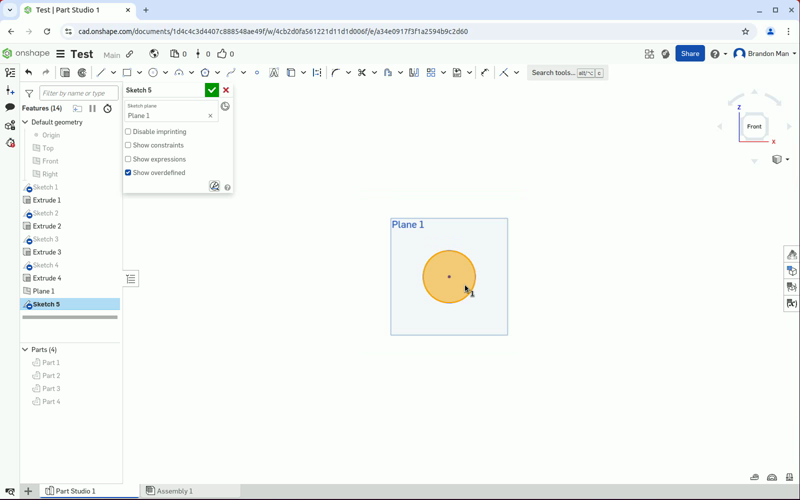
scroll(-6)
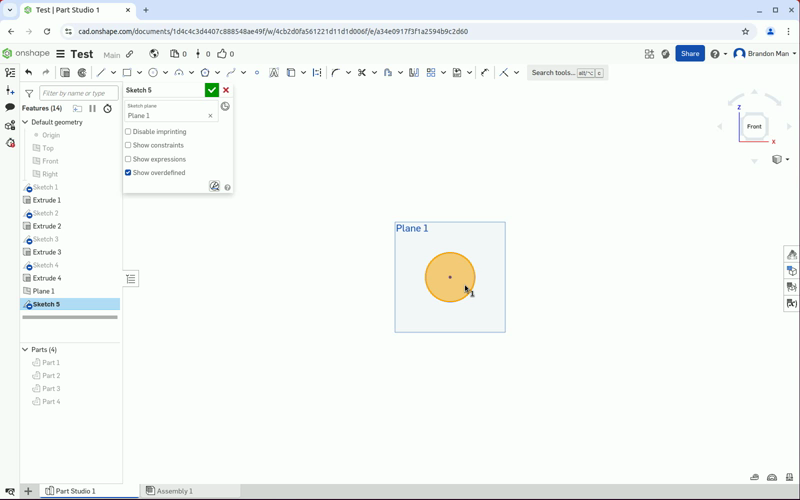
scroll(-6)
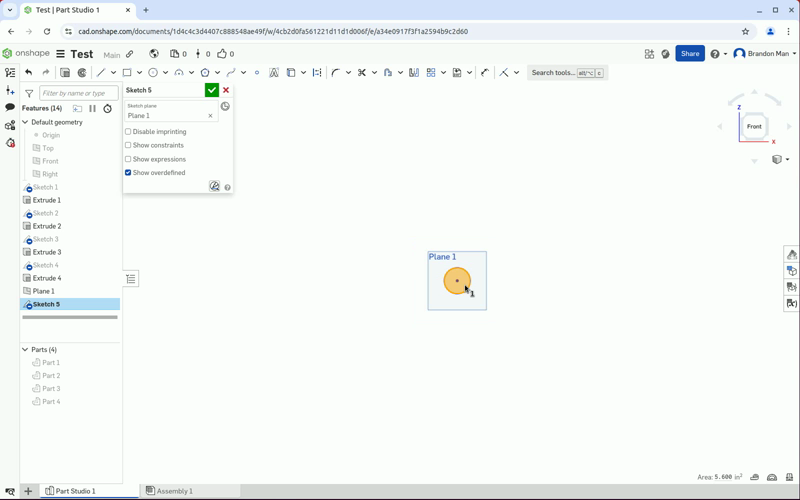
scroll(-6)
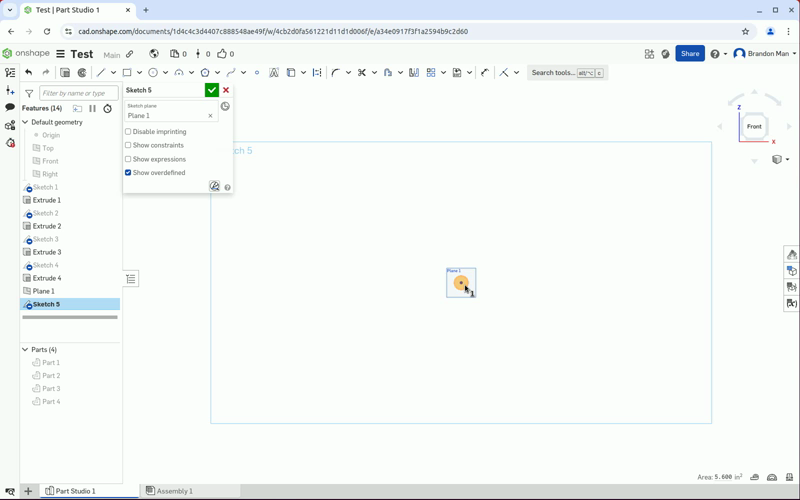
mouse_move(73, 352)
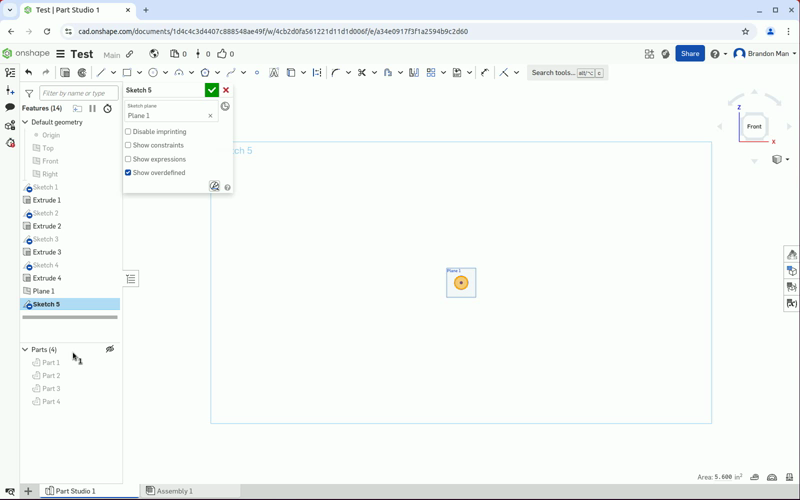
key(shift+y)
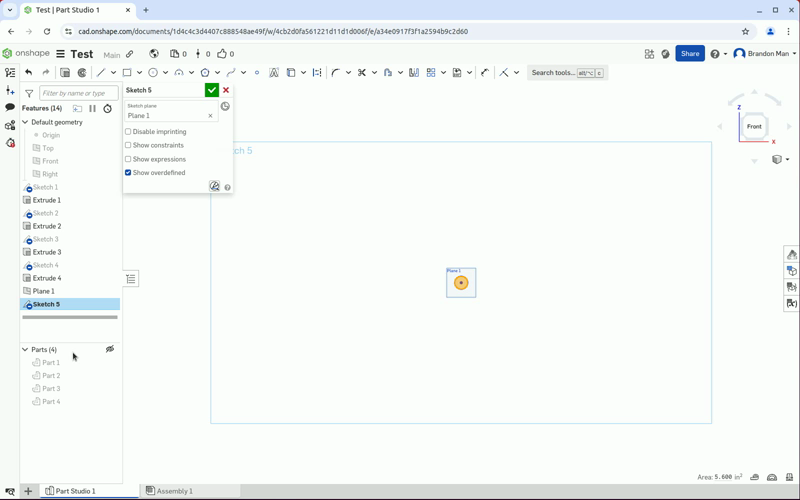
key(shift+e)
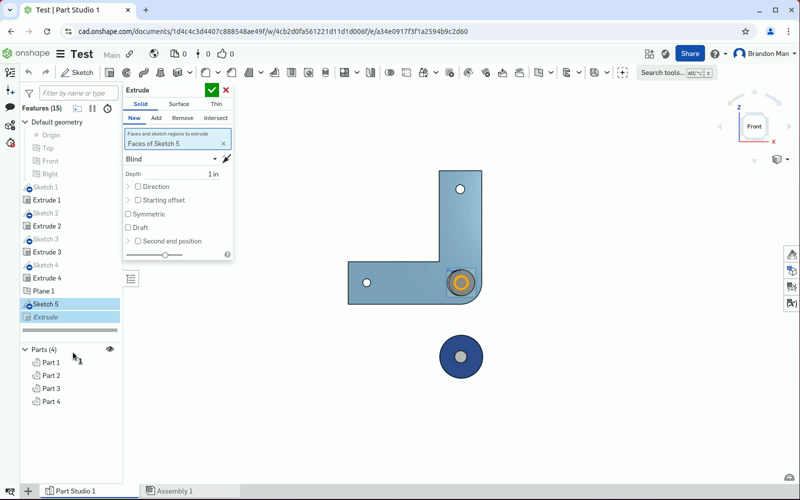
mouse_move(143, 106)
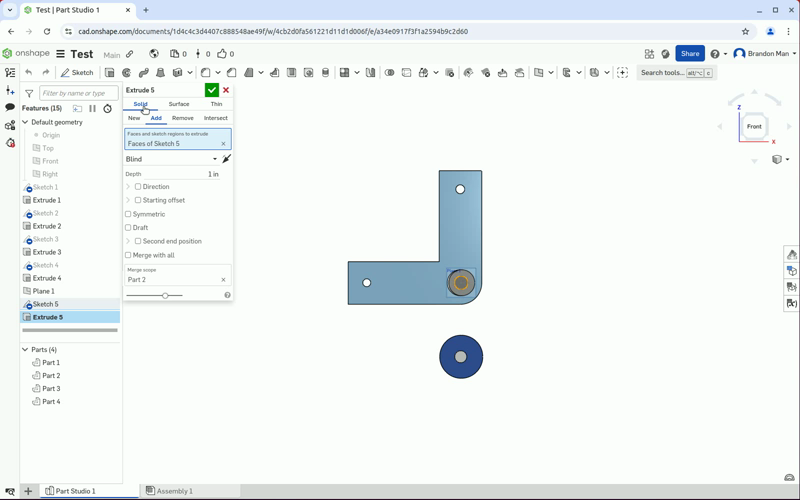
click(143, 106)
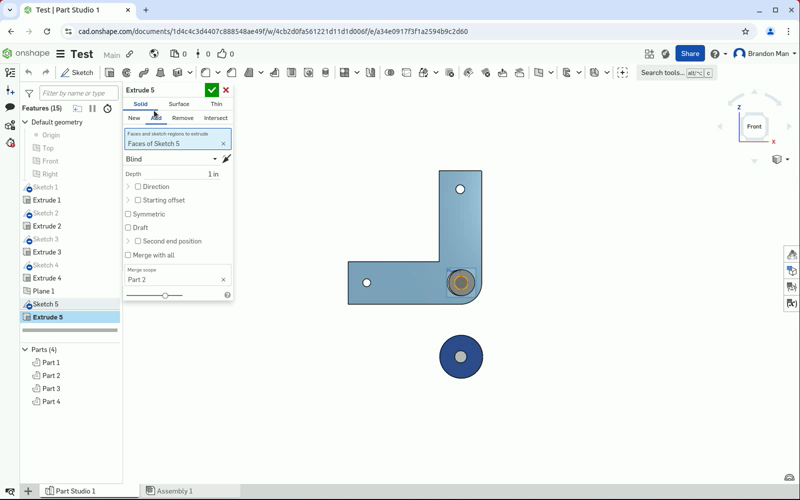
mouse_move(186, 120)
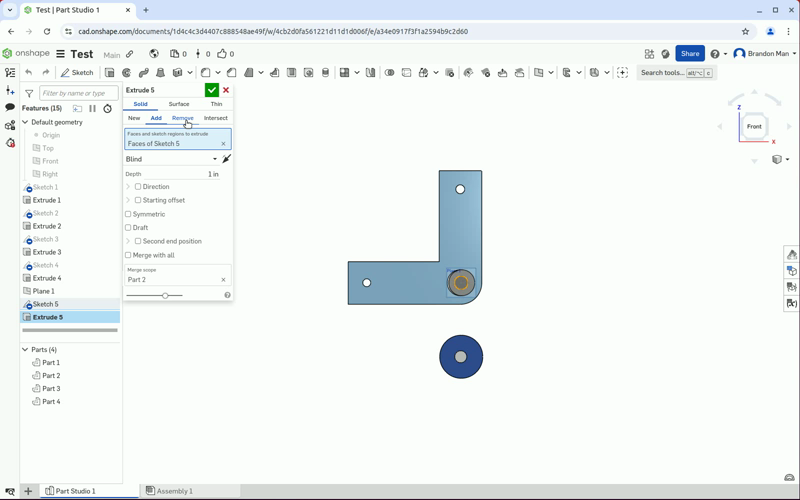
click(186, 120)
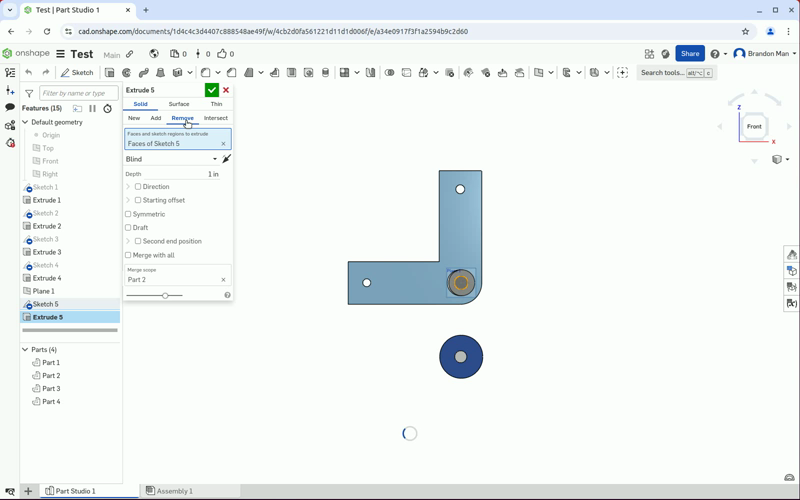
key(tab, 4)
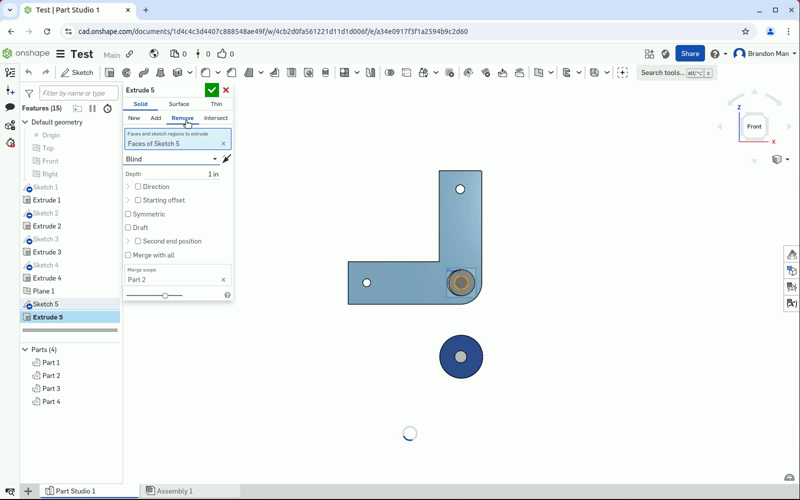
text(2.407)
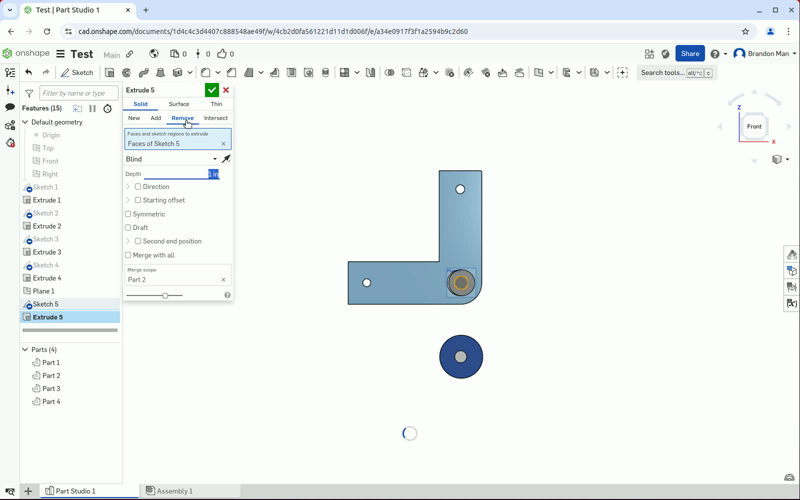
key(tab, 6)
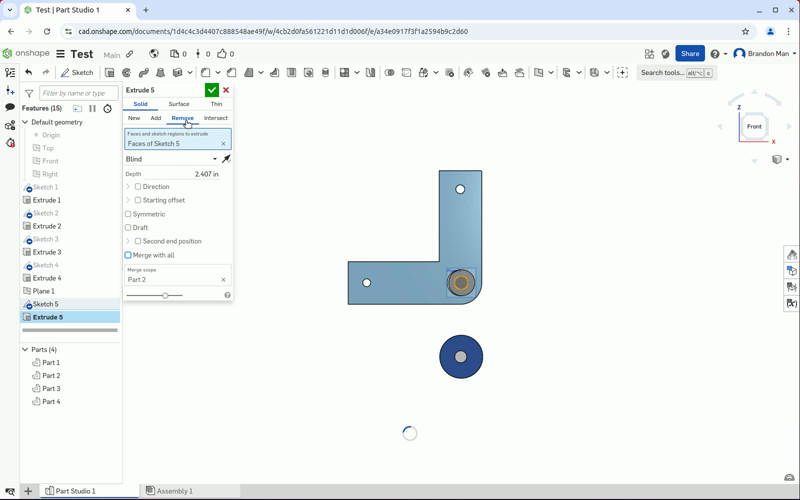
key(space)
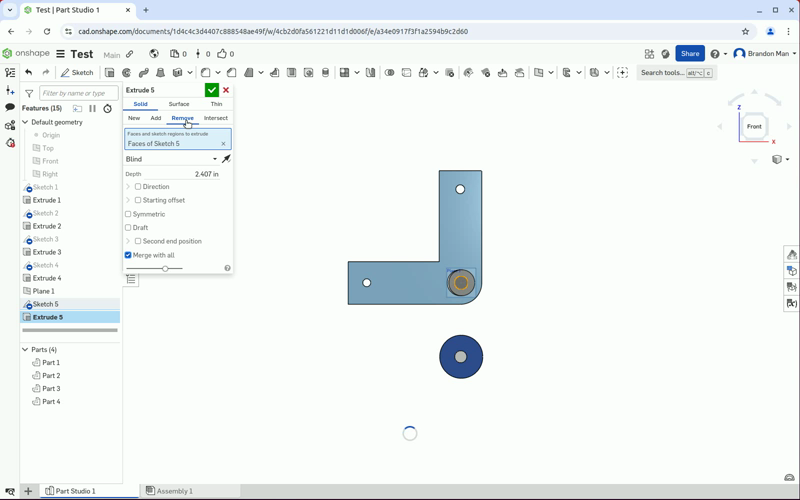
key(enter)
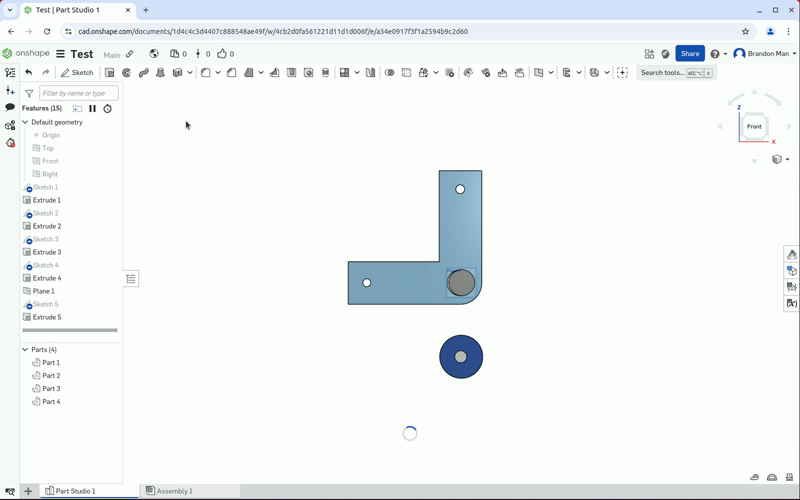
key(shift+h)
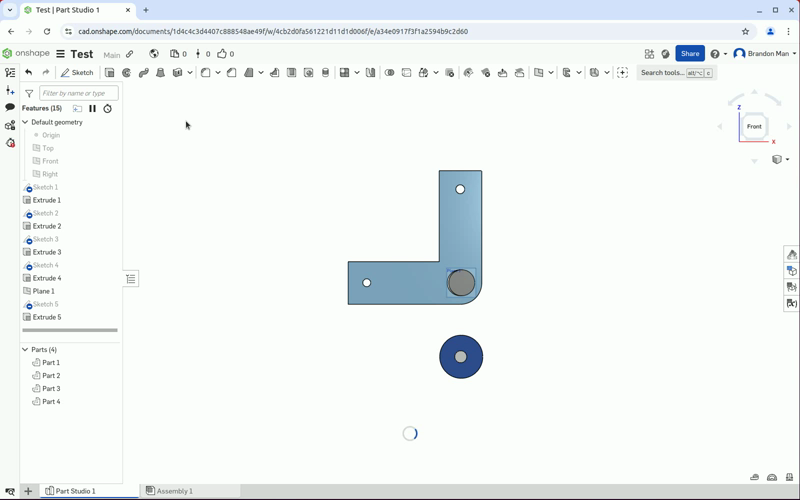
key(shift+h)
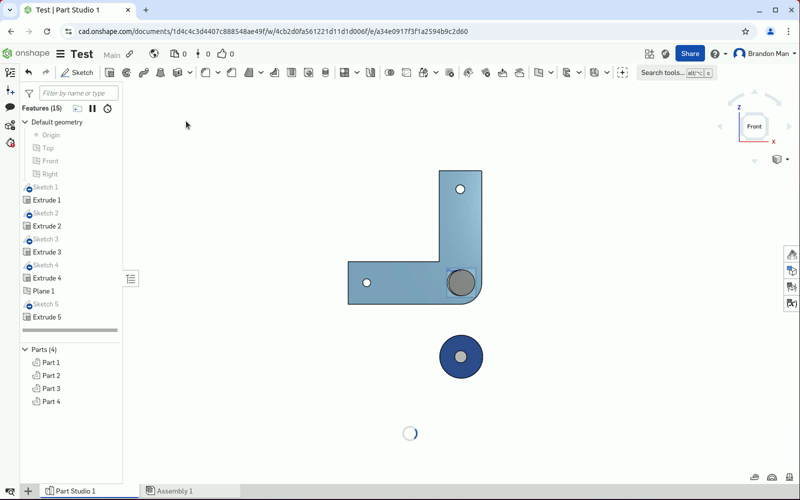
key(shift+7)
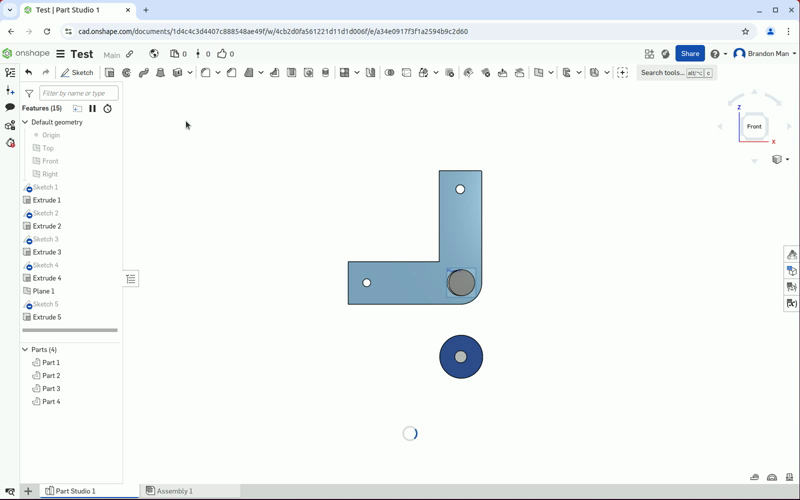
key(left, 2)
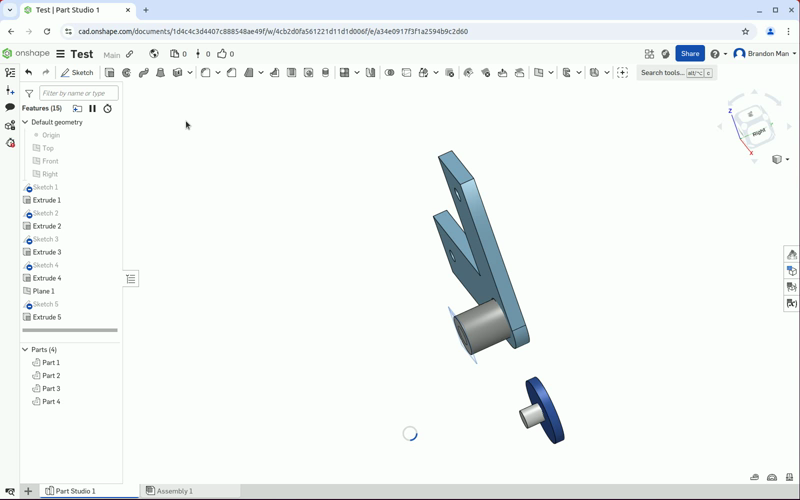
key(down, 2)
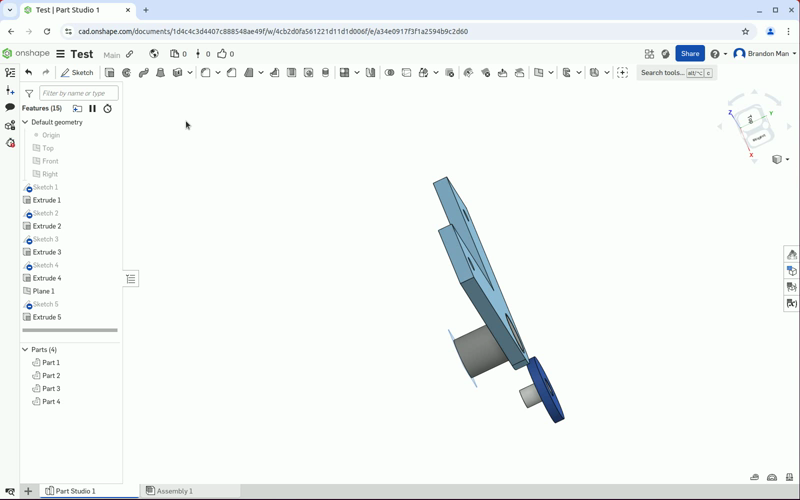
key(up, 2)
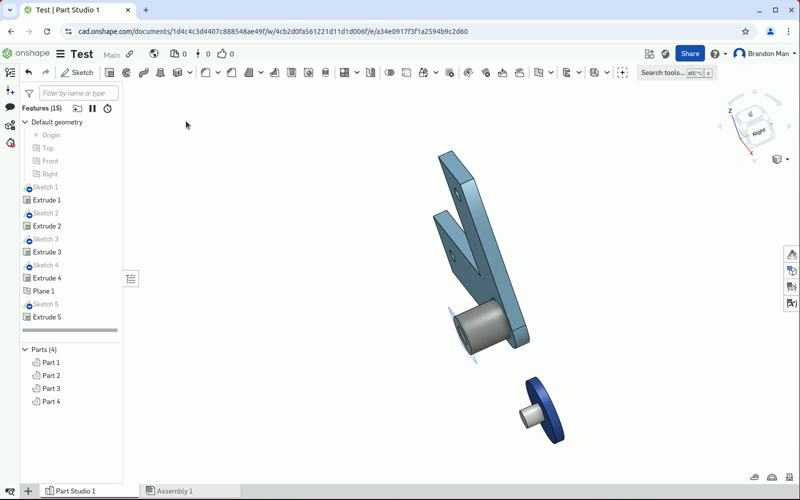
key(right, 2)
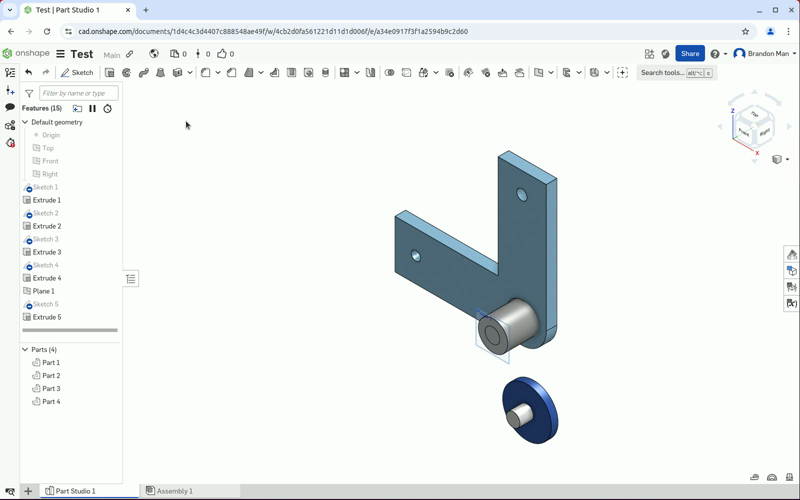
mouse_move(73, 189)
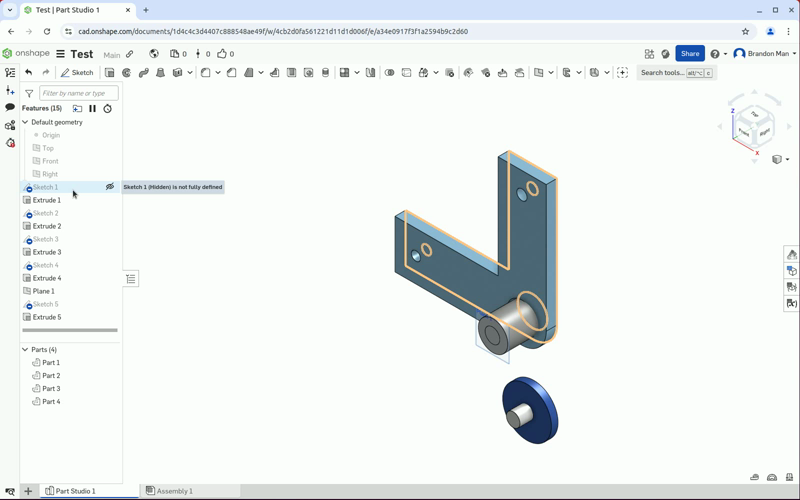
click(73, 189)